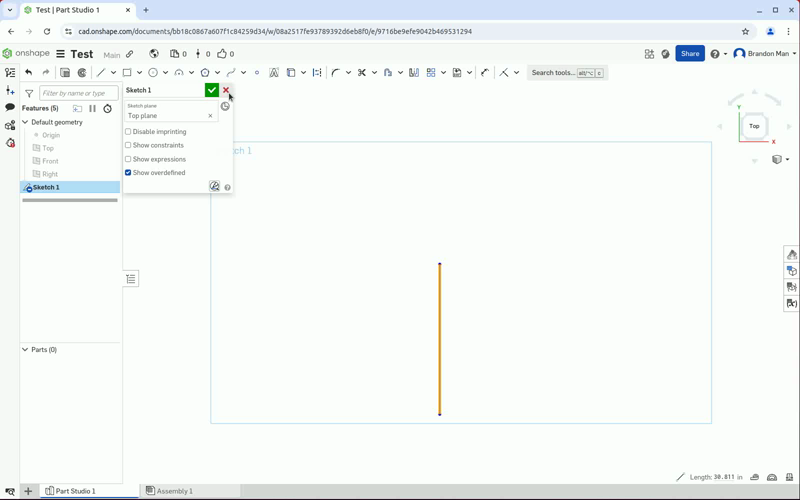
key(shift+h)
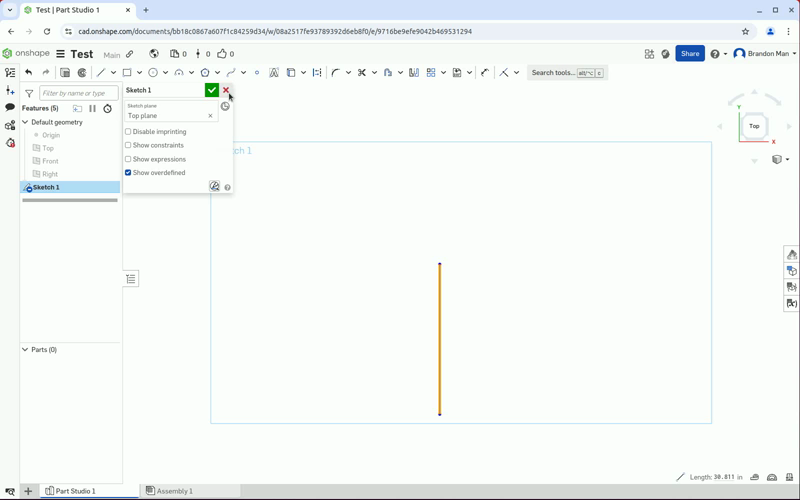
key(shift+s)
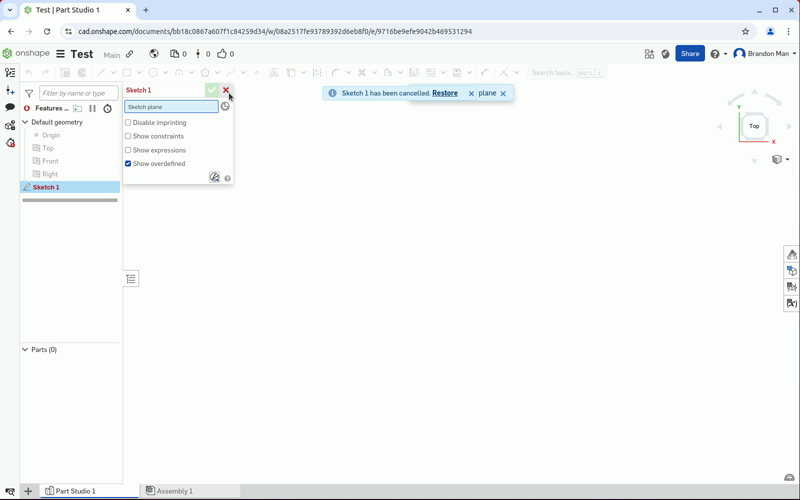
mouse_move(73, 150)
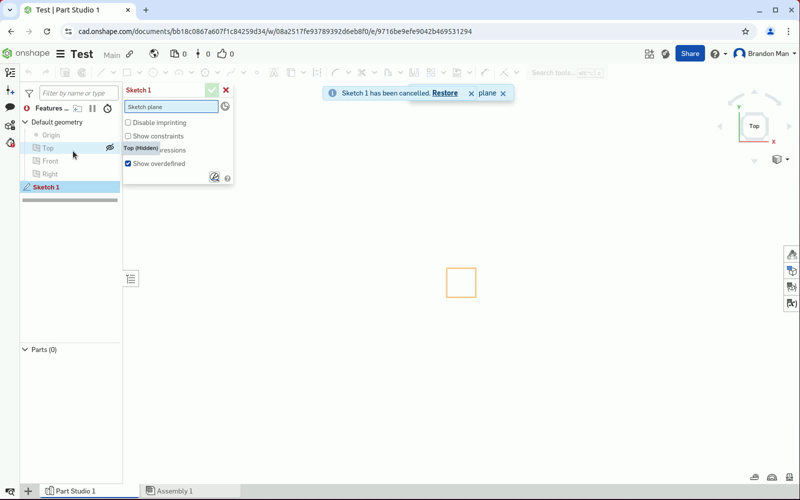
click(73, 150)
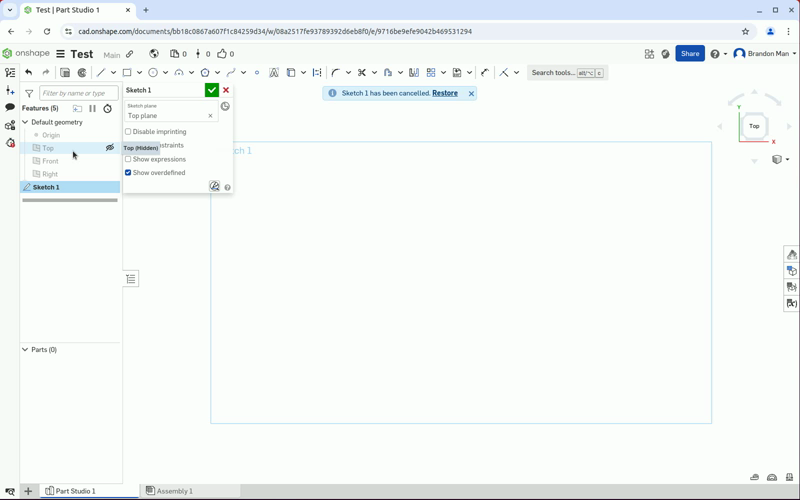
mouse_move(73, 352)
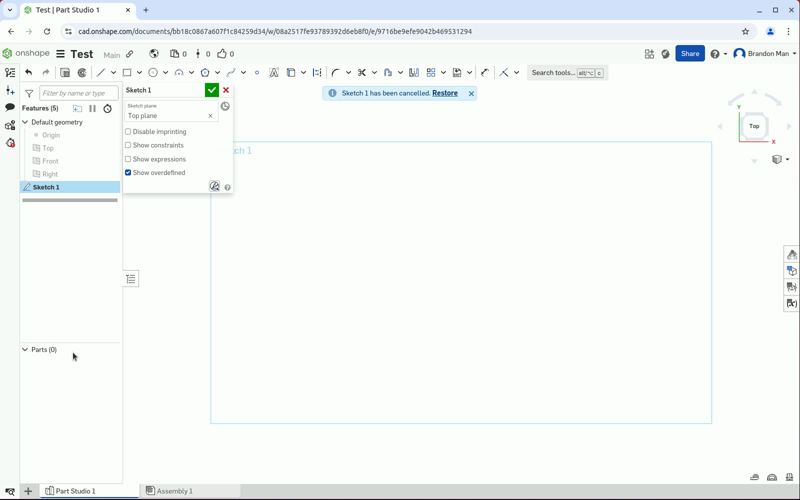
key(y)
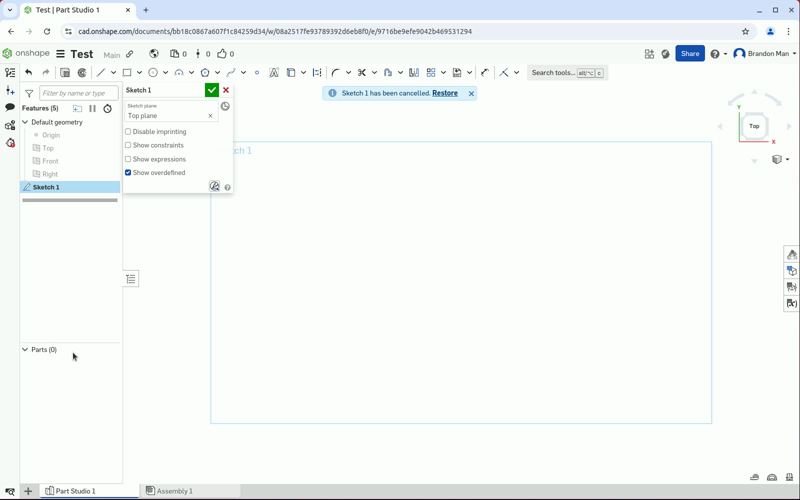
key(l)
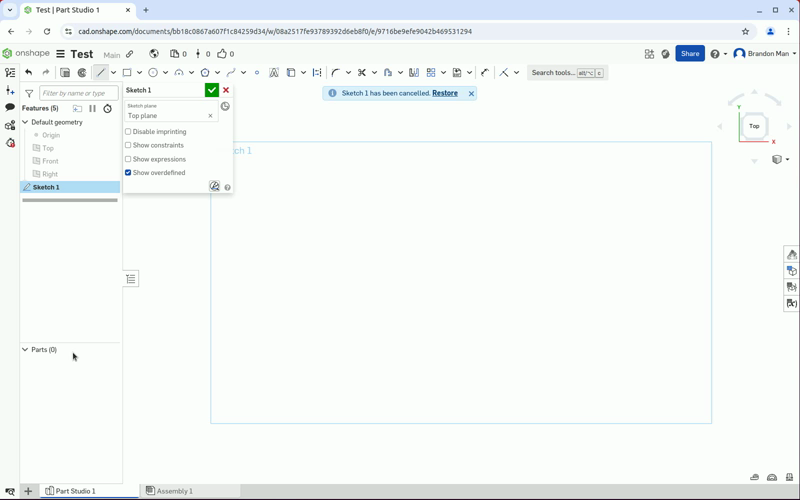
key_down(shift)
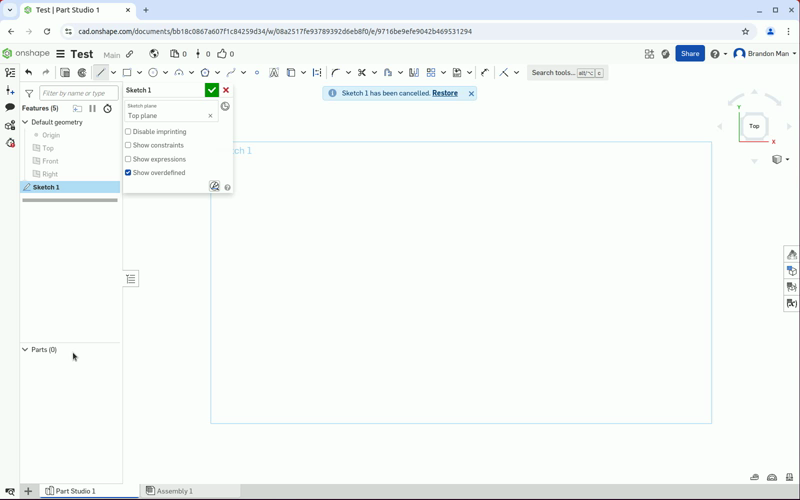
mouse_move(348, 321)
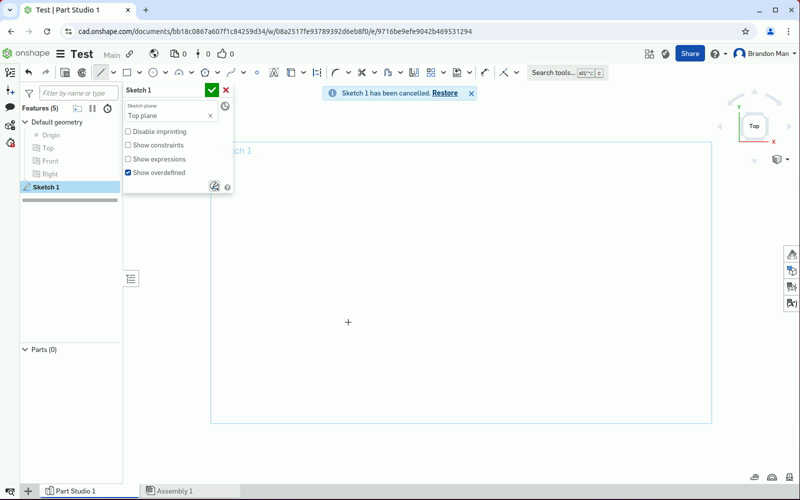
click(348, 321)
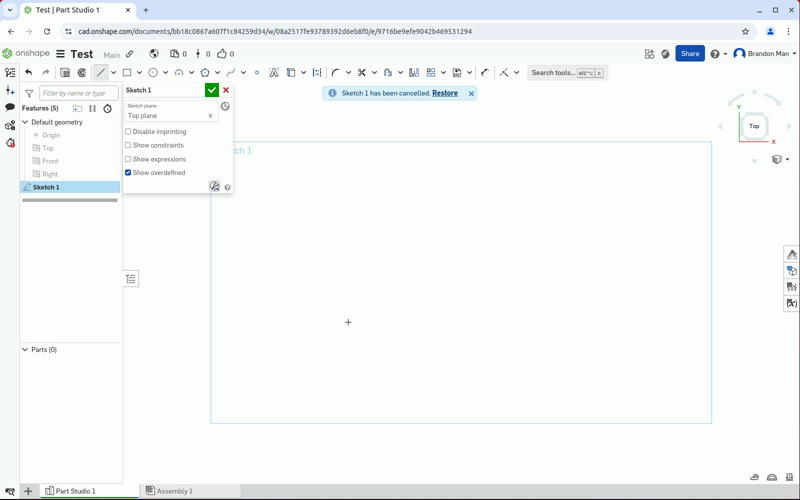
key_up(shift)
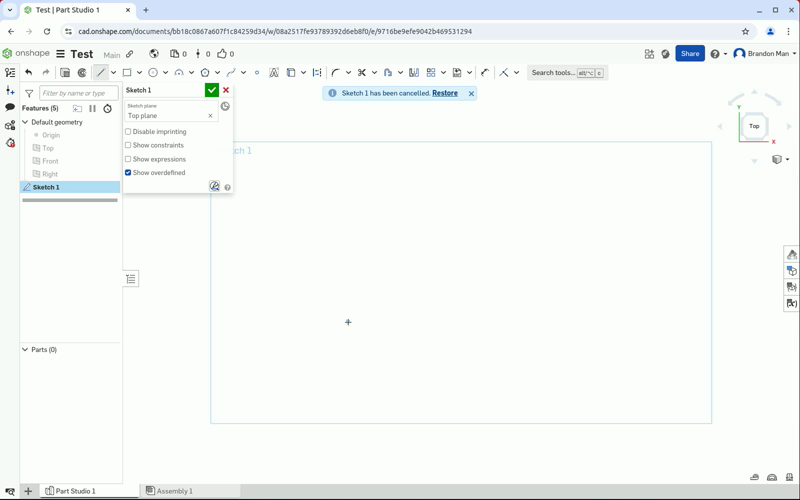
key_down(shift)
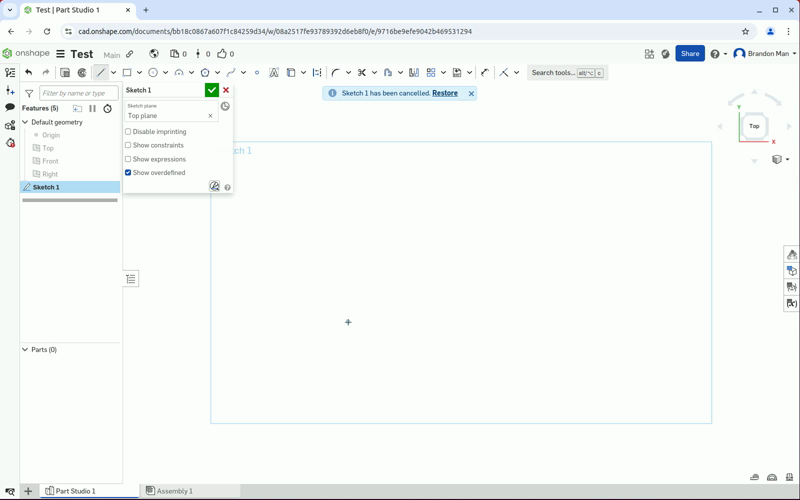
mouse_move(378, 321)
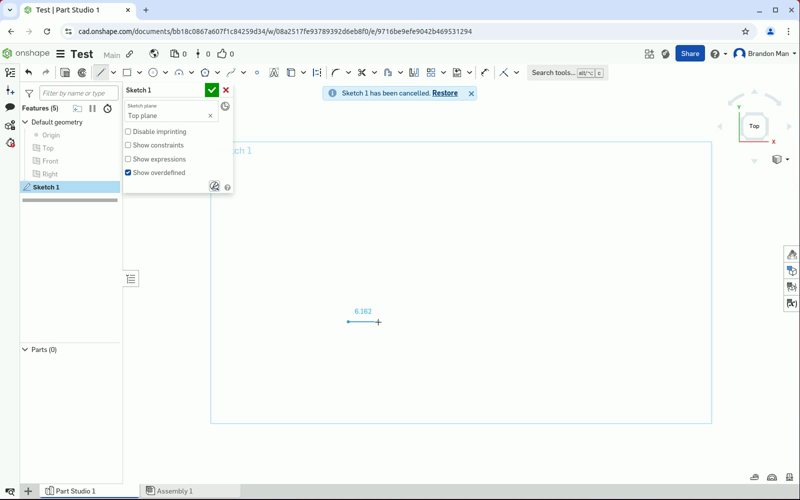
mouse_move(378, 321)
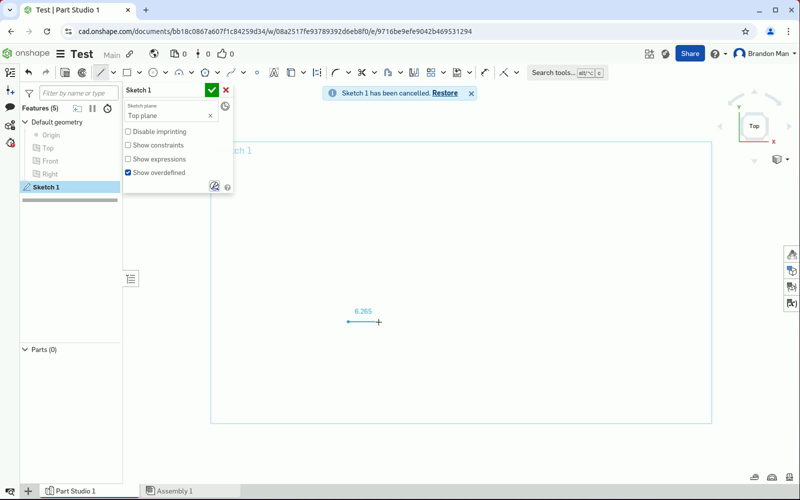
click(378, 321)
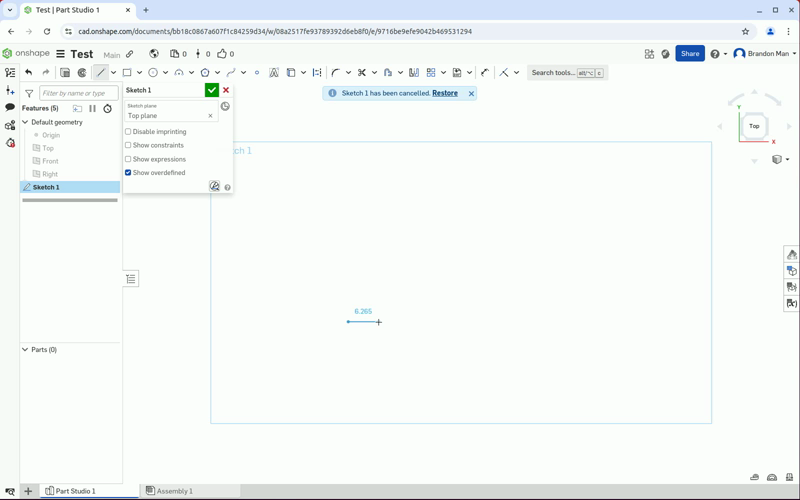
key_up(shift)
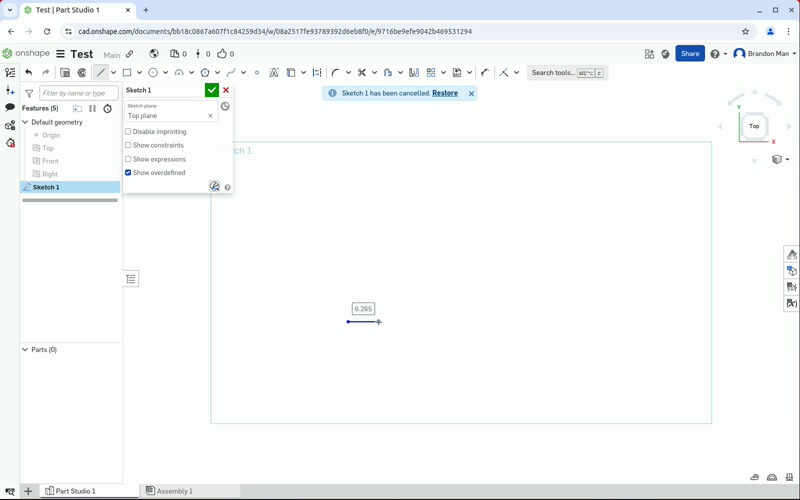
key_down(shift)
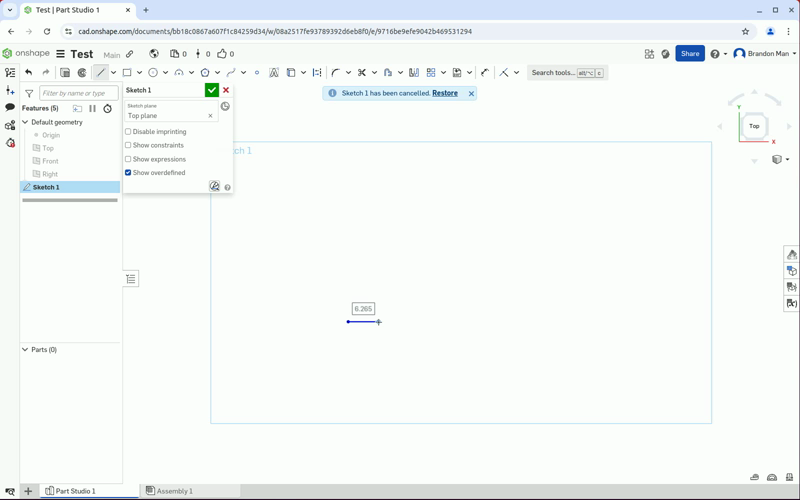
mouse_move(408, 321)
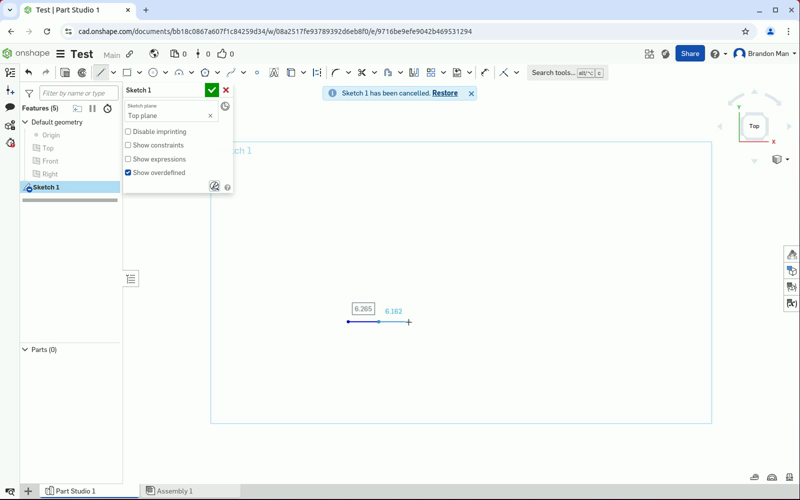
mouse_move(378, 294)
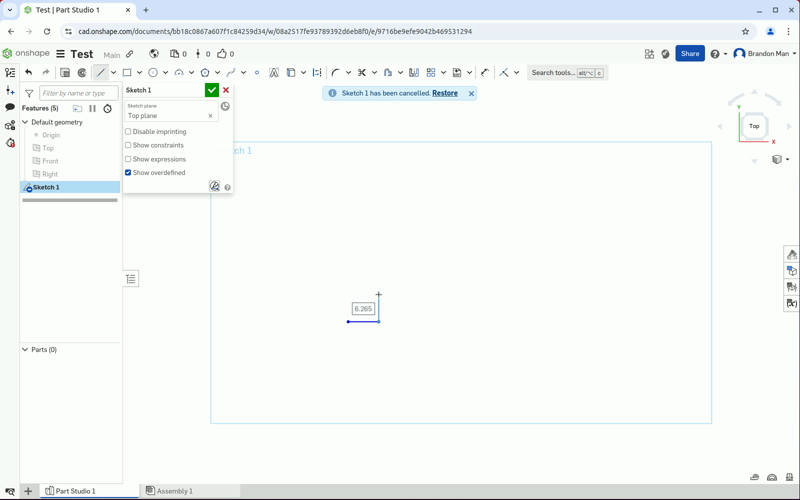
click(378, 294)
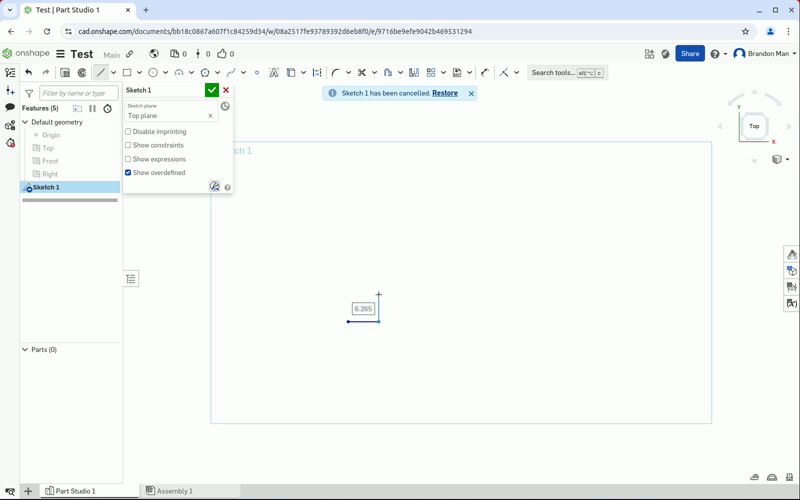
key_up(shift)
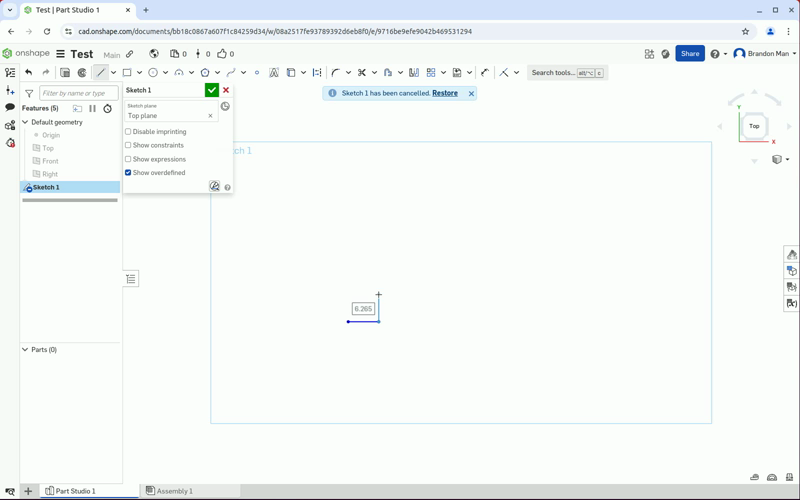
mouse_move(408, 294)
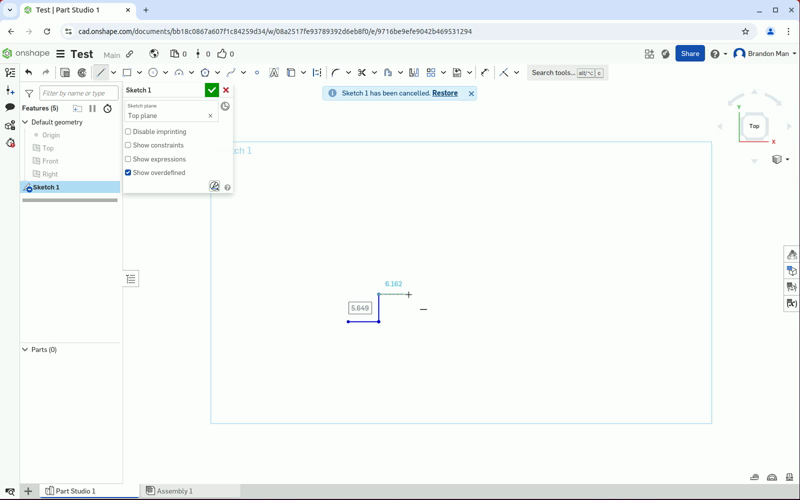
key_down(shift)
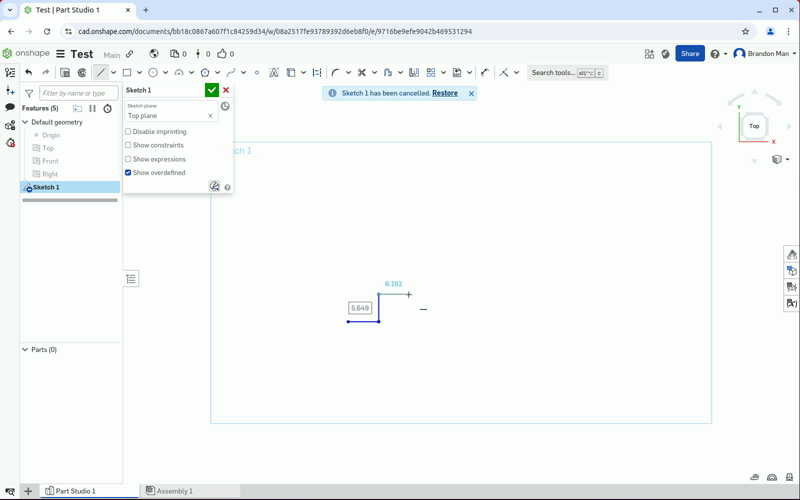
mouse_move(348, 321)
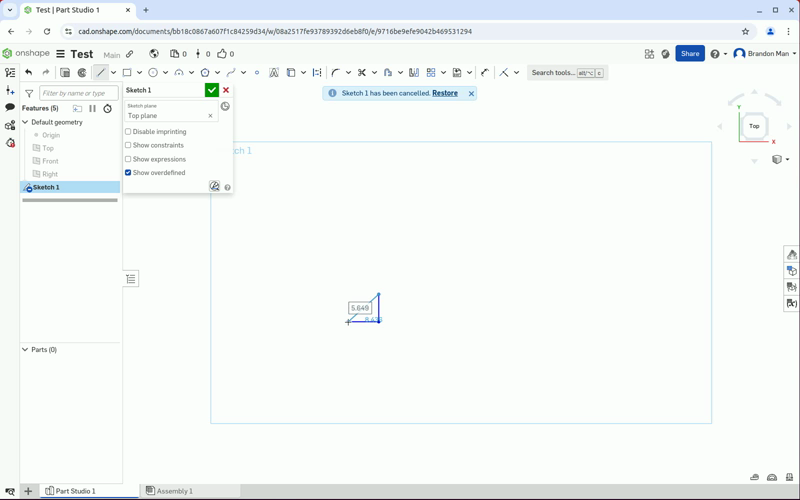
key_up(shift)
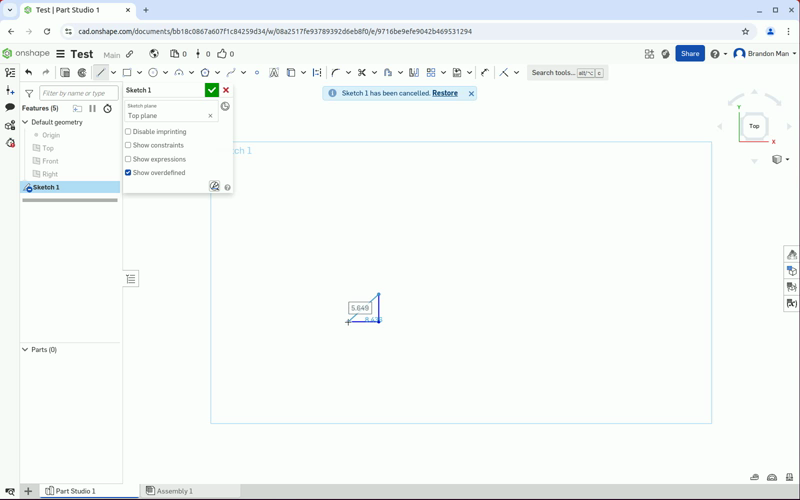
click(348, 321)
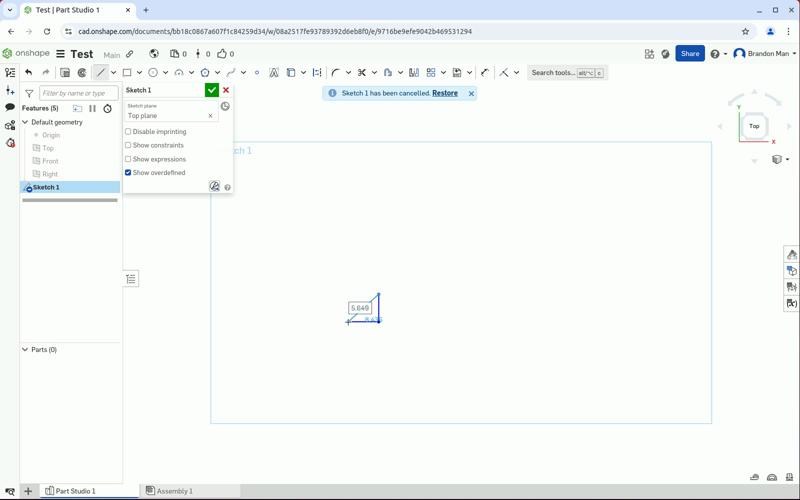
key(esc)
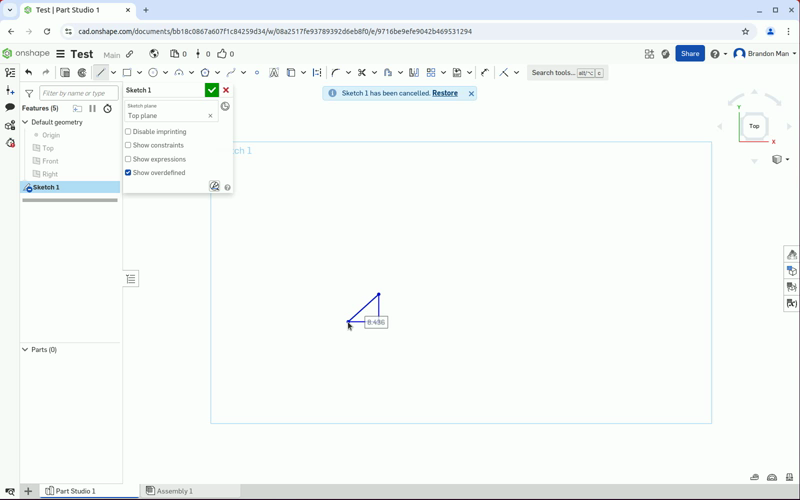
key(c)
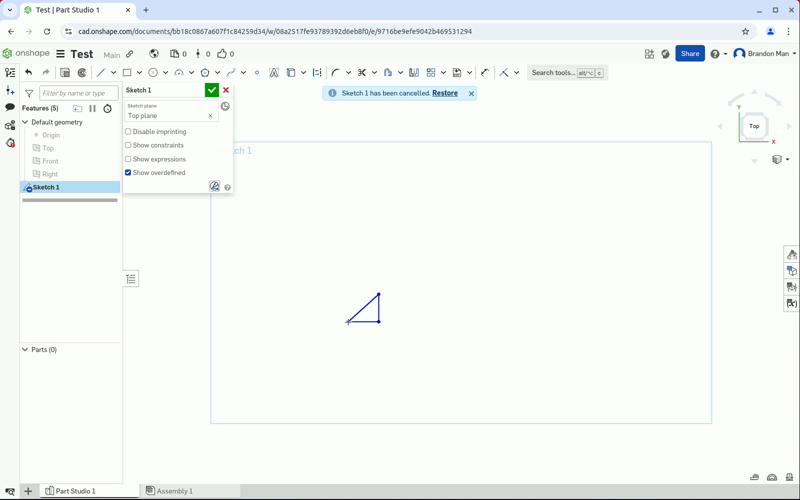
key_down(shift)
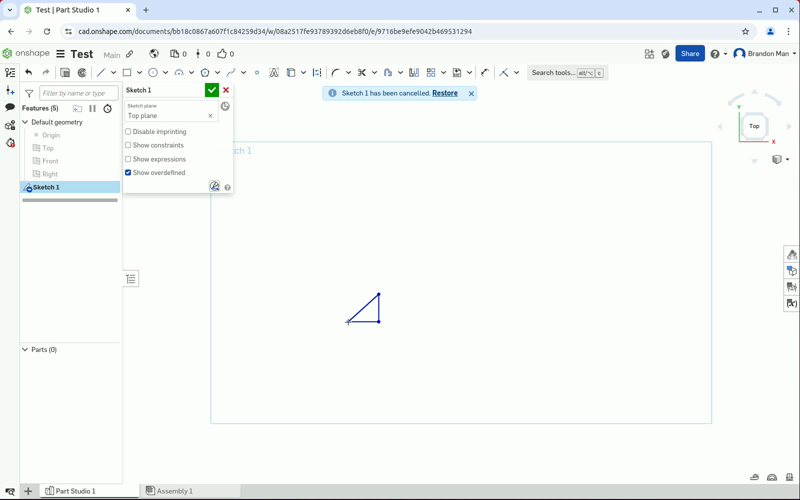
mouse_move(369, 312)
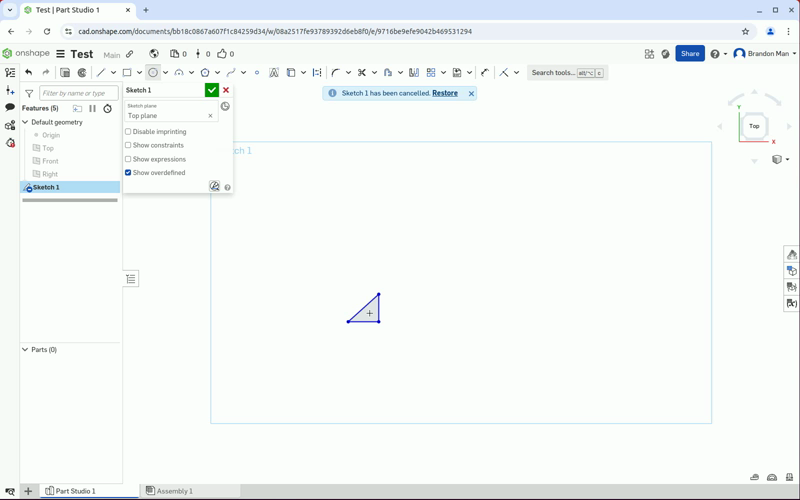
click(369, 312)
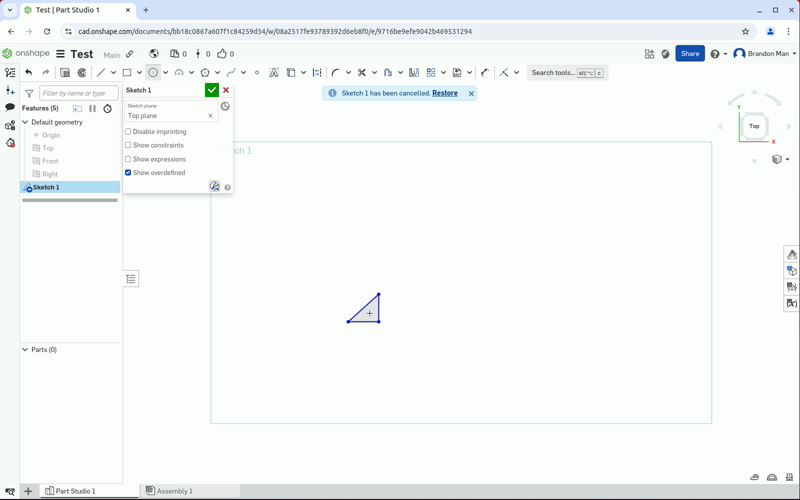
key_up(shift)
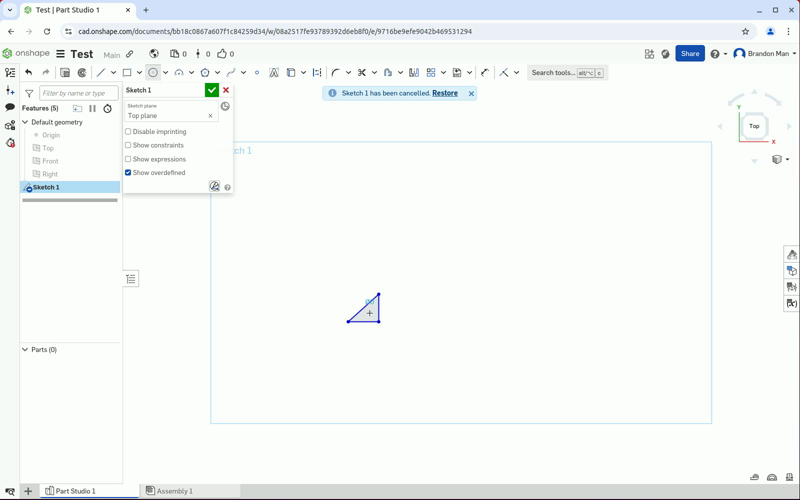
mouse_move(373, 312)
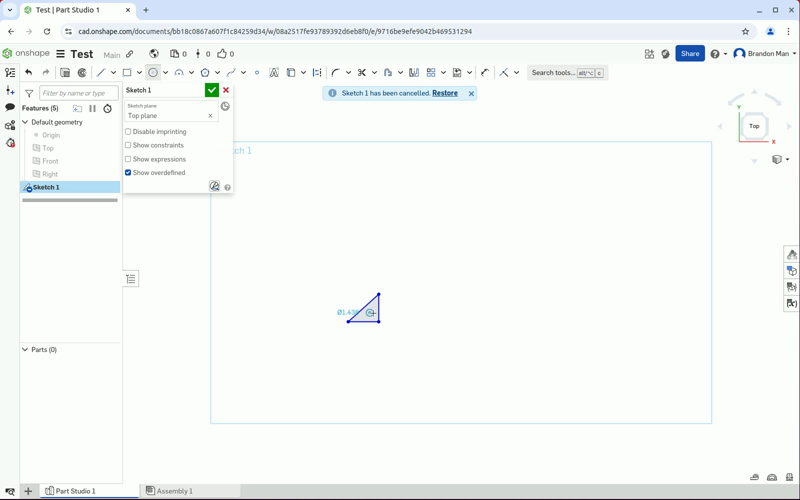
click(373, 312)
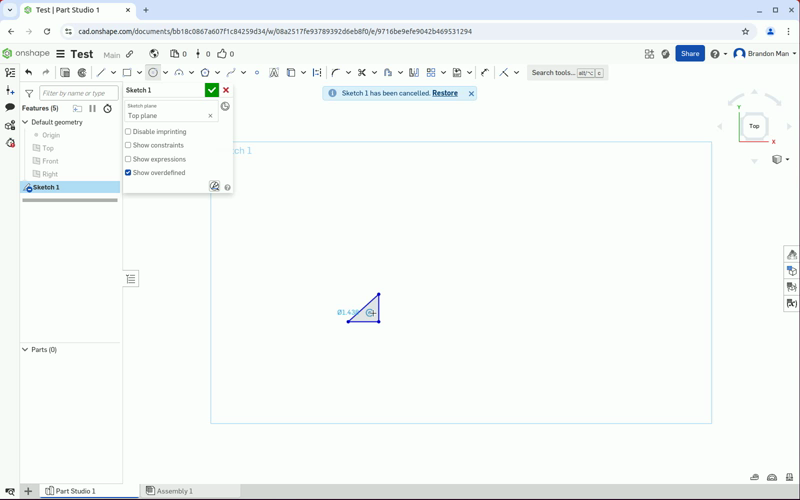
key(esc)
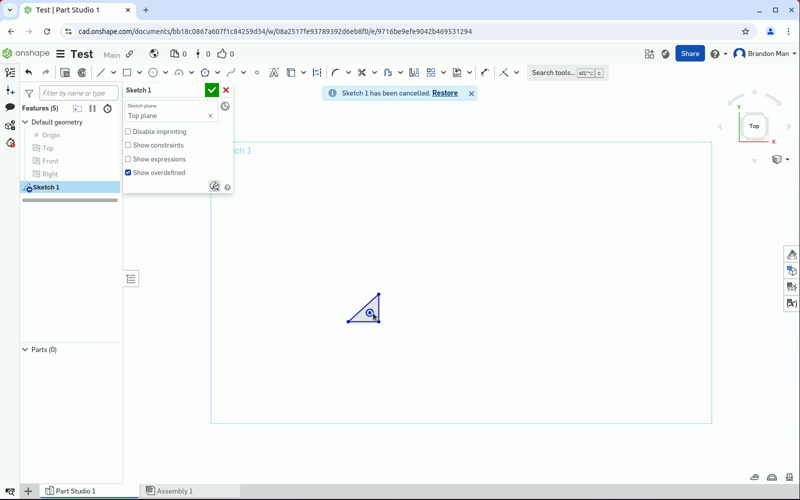
mouse_move(375, 321)
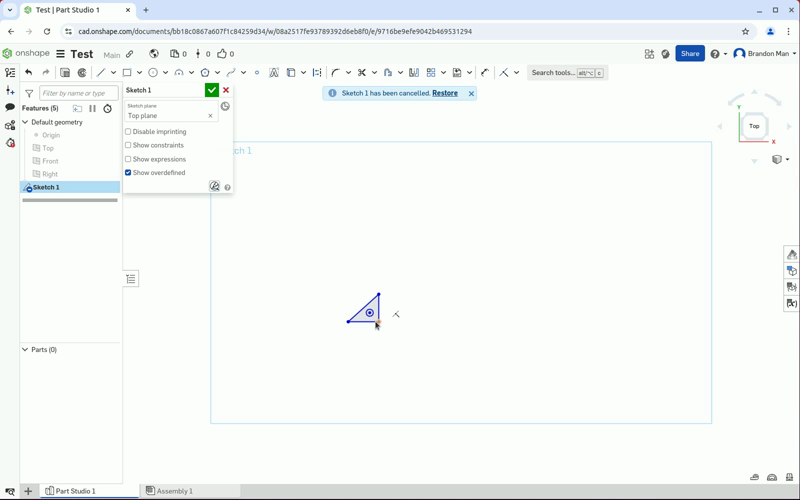
scroll(6)
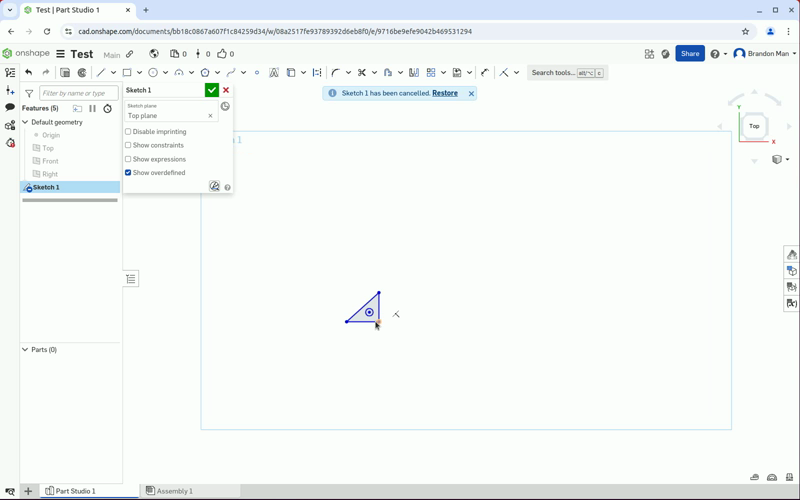
scroll(6)
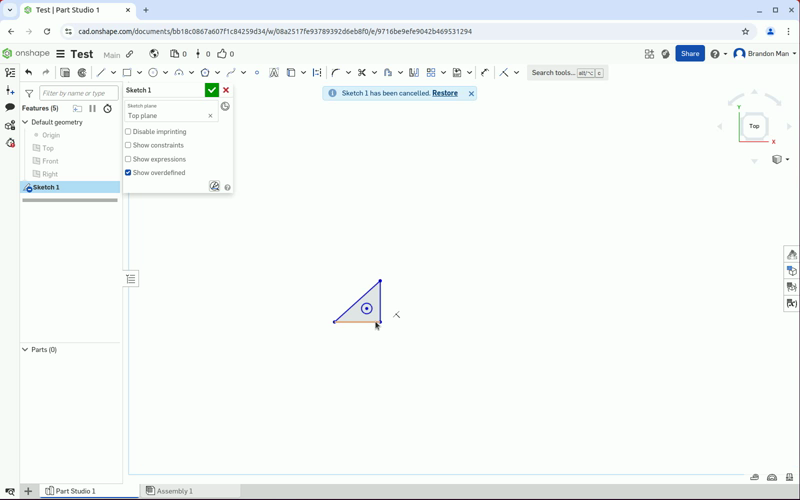
scroll(6)
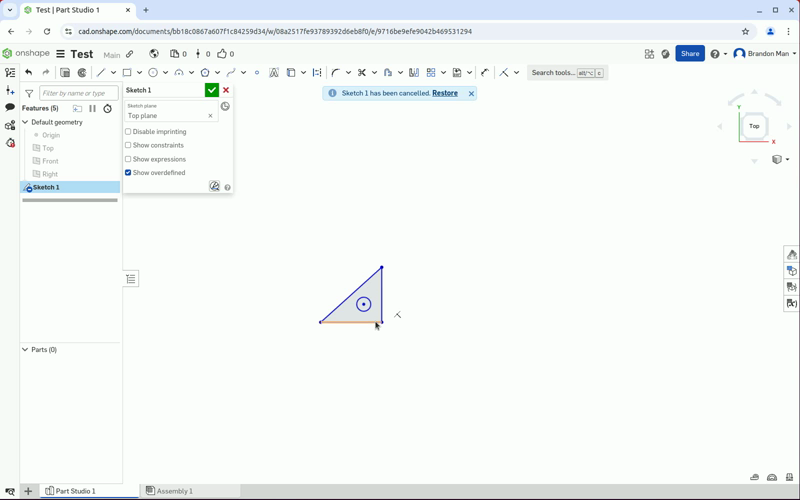
scroll(6)
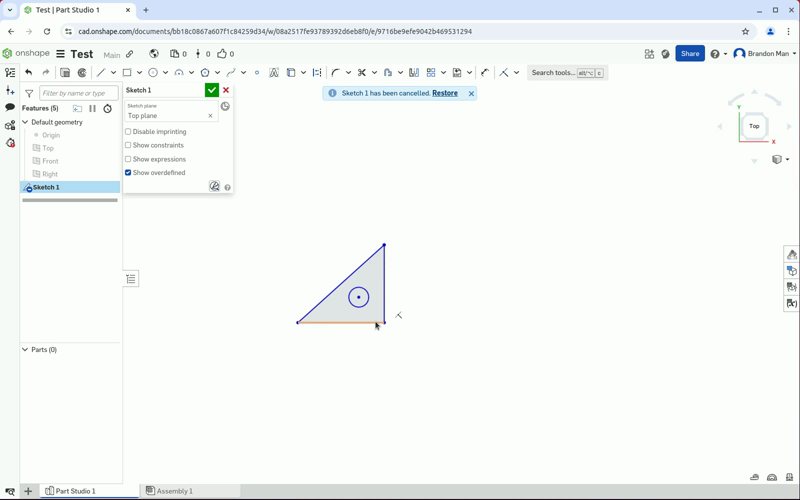
scroll(6)
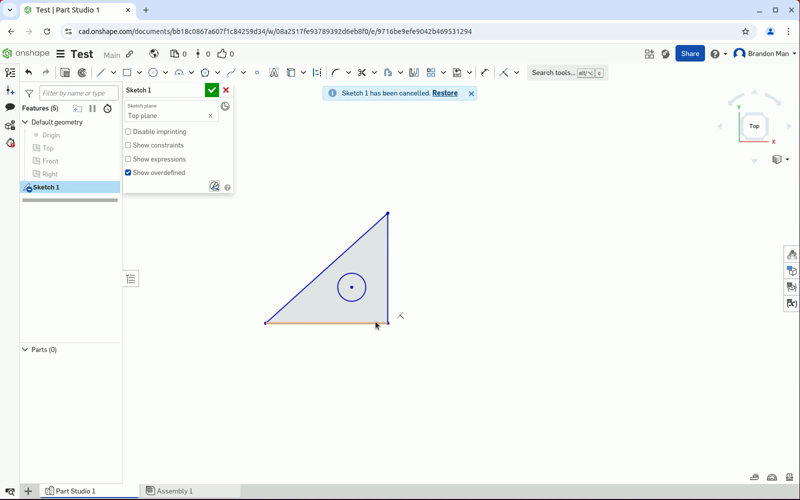
scroll(6)
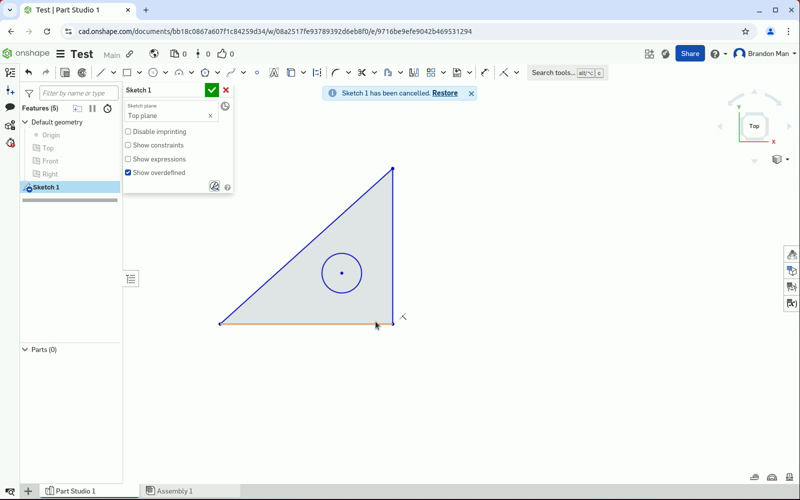
scroll(6)
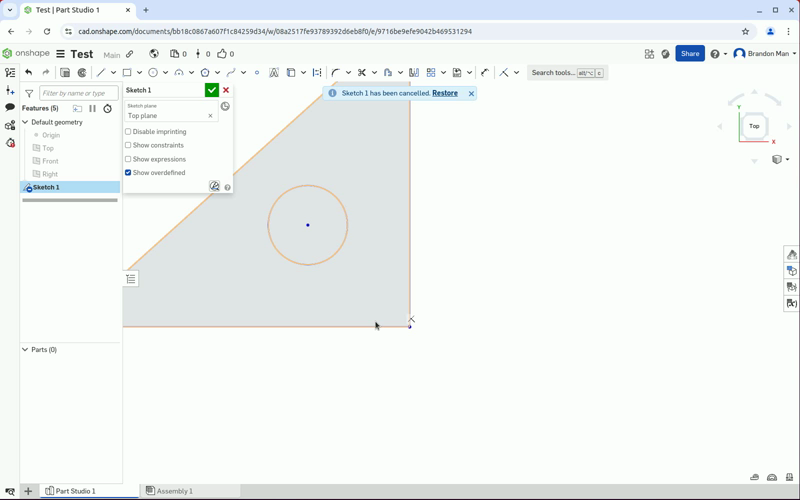
click(375, 321)
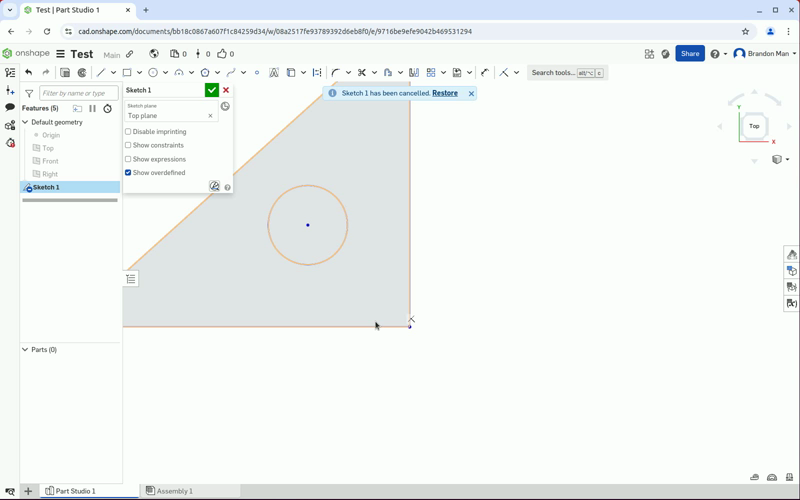
scroll(-6)
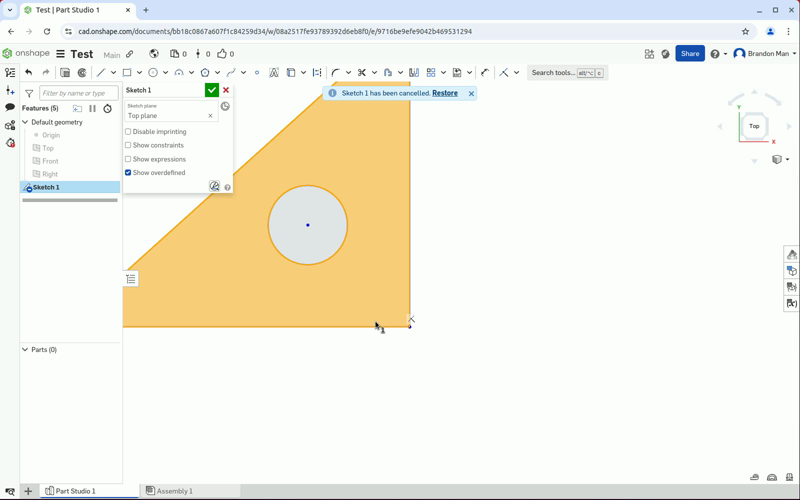
scroll(-6)
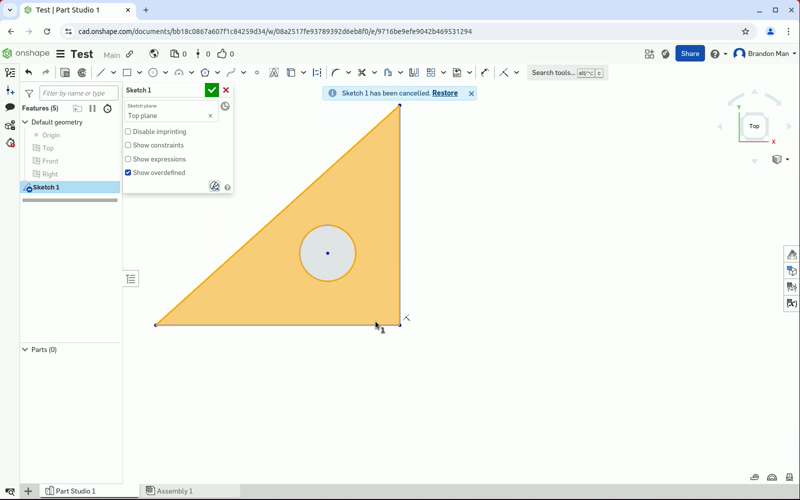
scroll(-6)
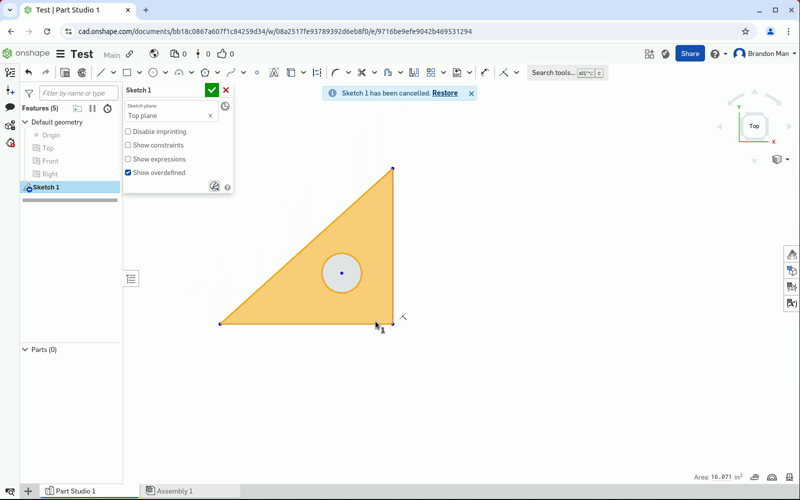
scroll(-6)
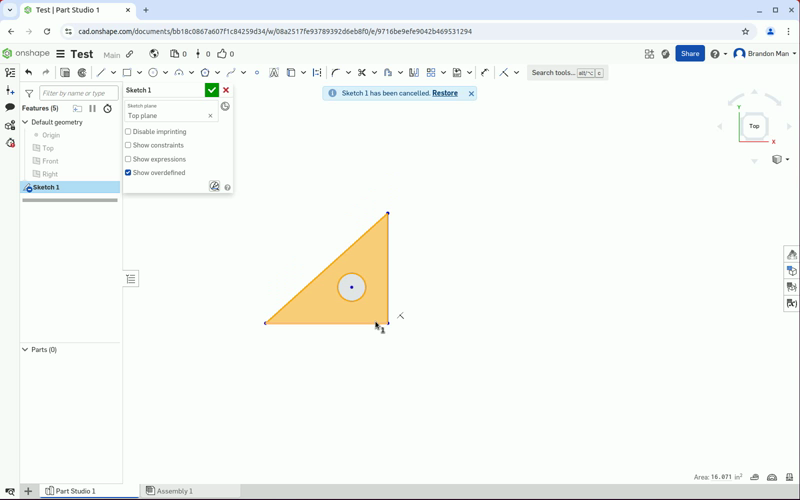
scroll(-6)
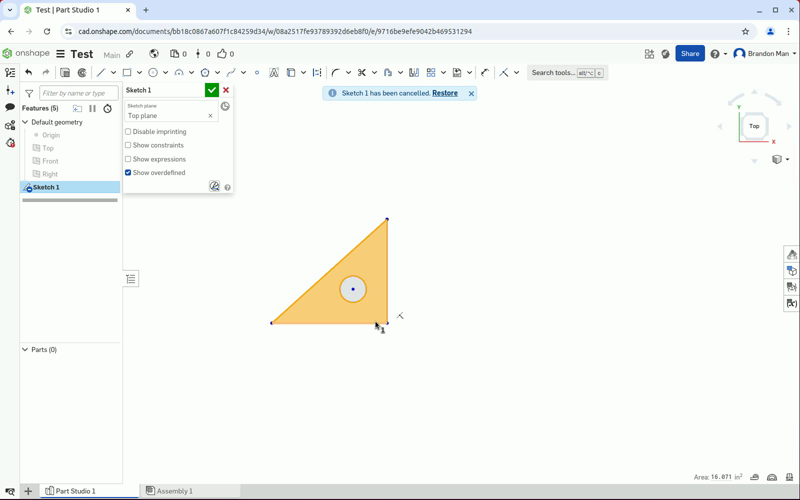
scroll(-6)
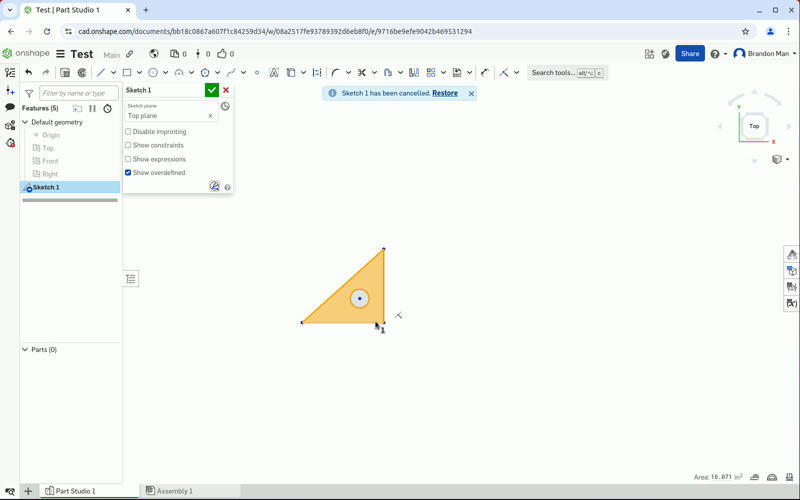
scroll(-6)
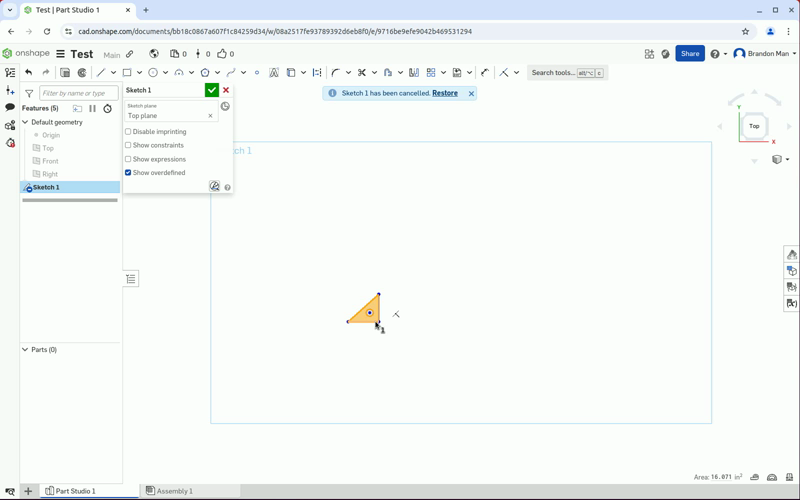
mouse_move(73, 352)
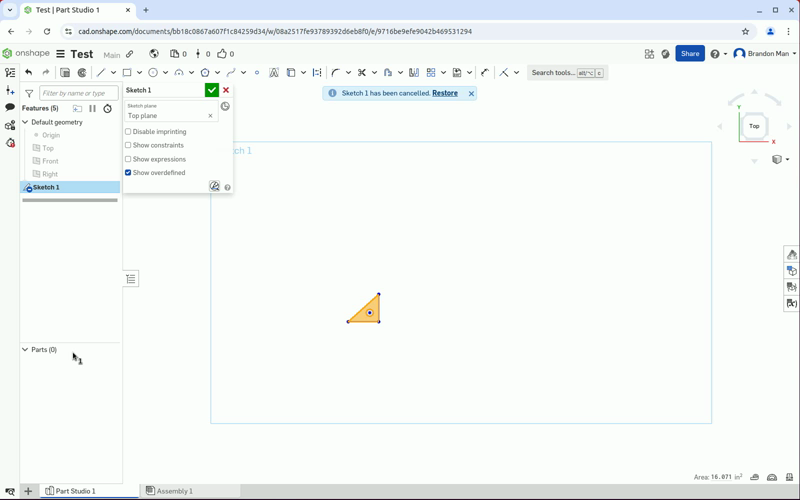
key(shift+y)
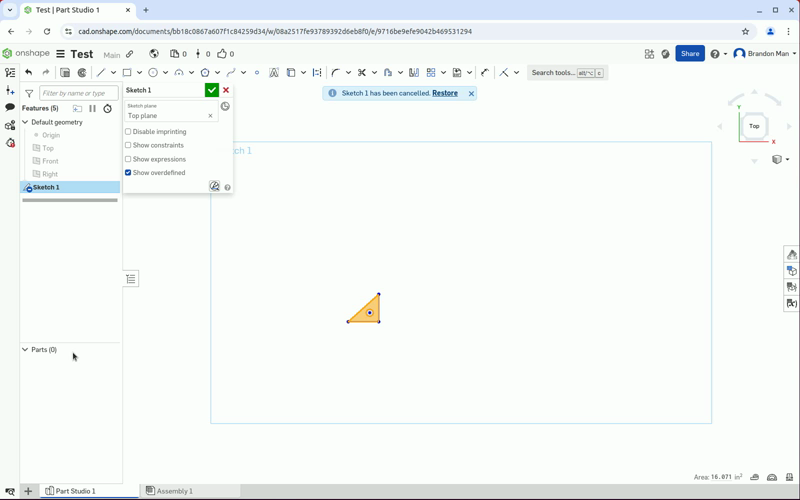
key(shift+e)
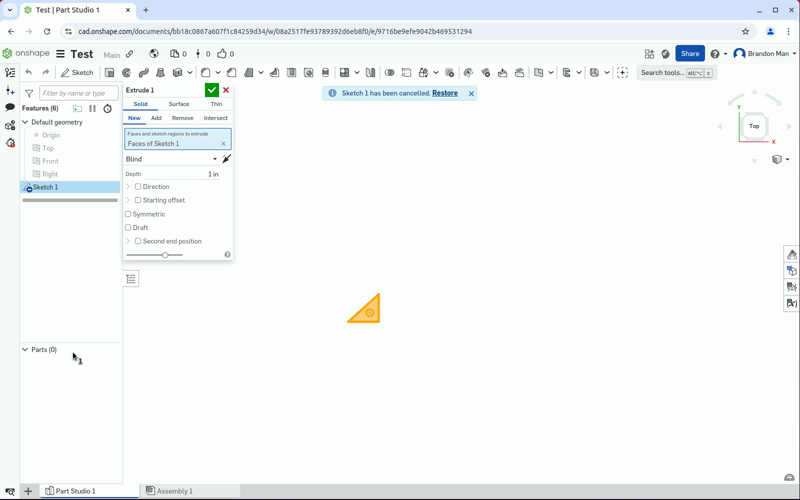
mouse_move(143, 106)
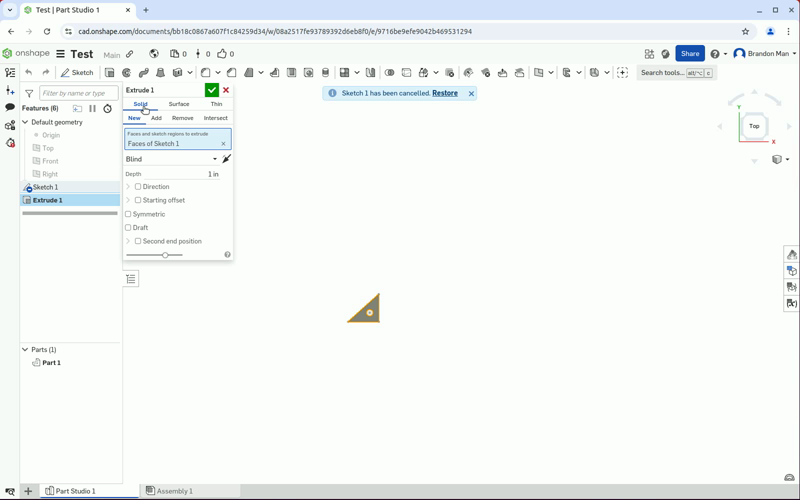
click(143, 106)
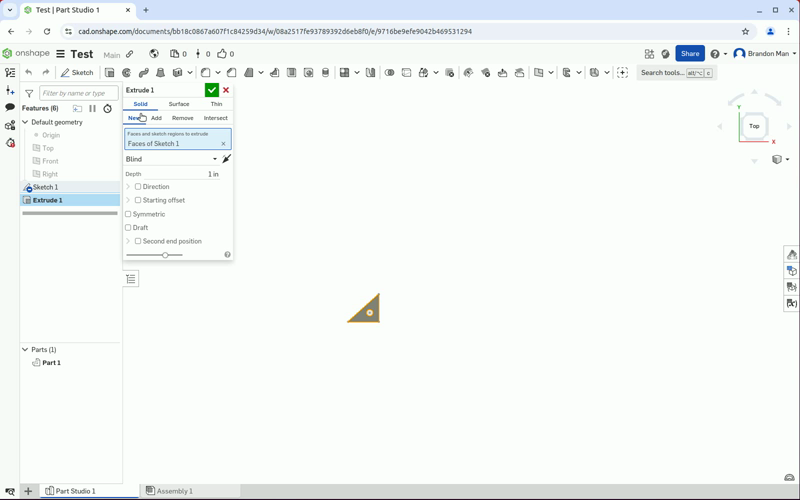
mouse_move(137, 120)
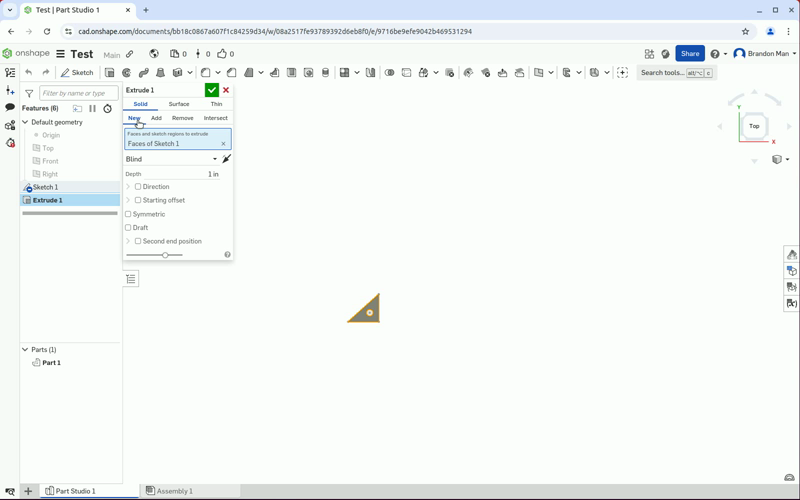
click(137, 120)
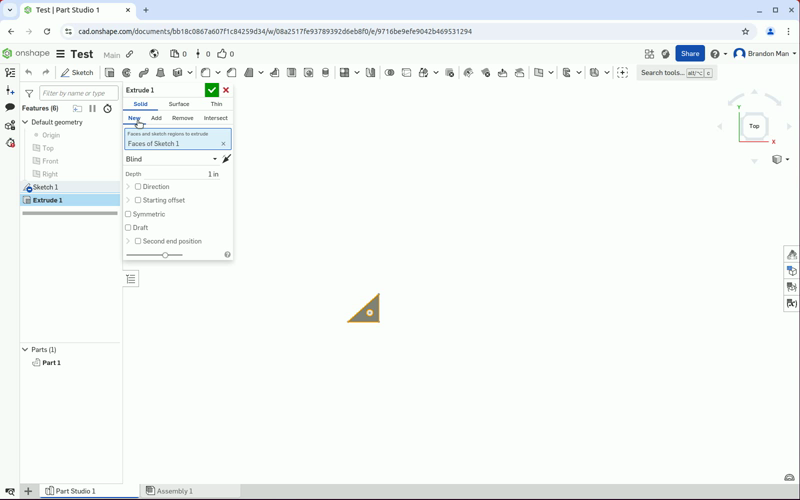
key(tab, 4)
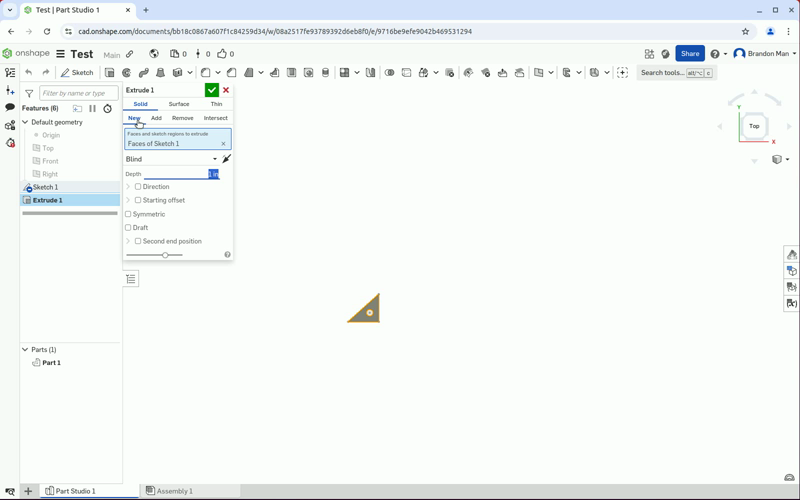
text(2.889)
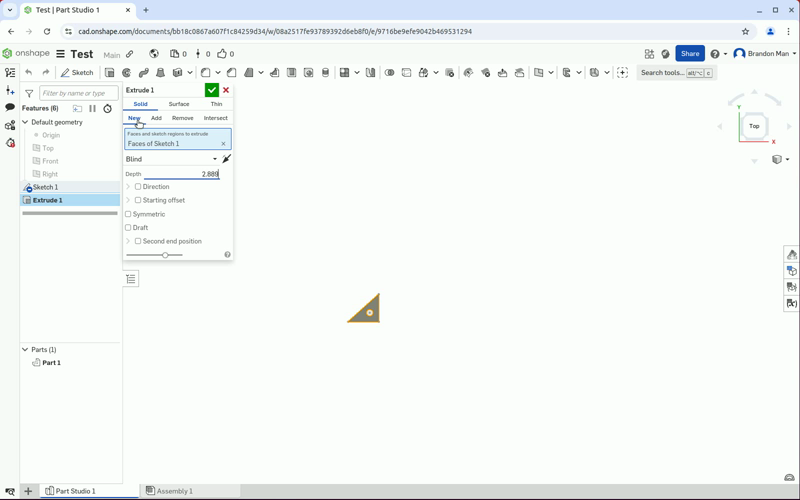
key(enter)
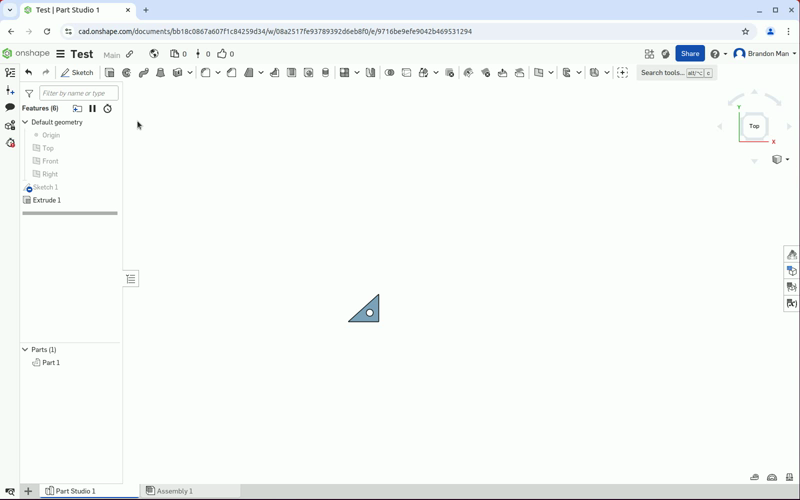
key(shift+h)
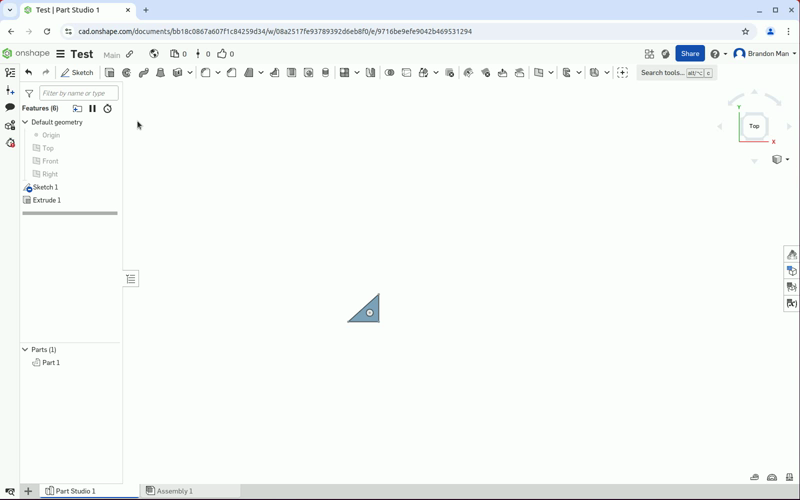
key(shift+h)
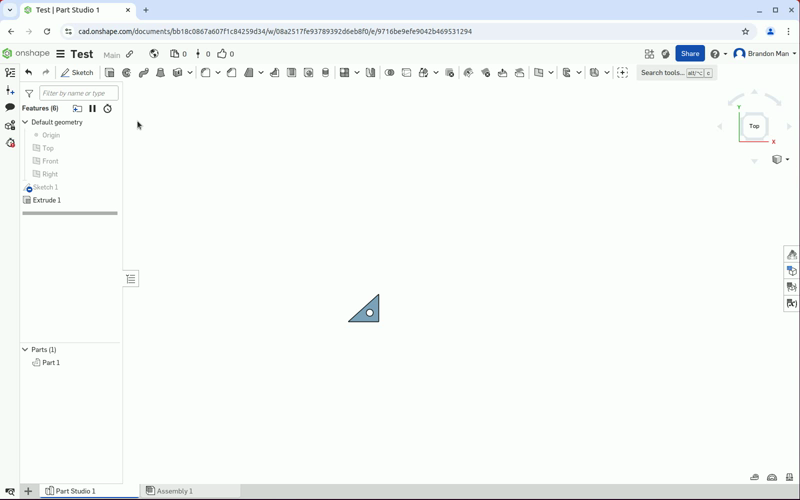
mouse_move(73, 189)
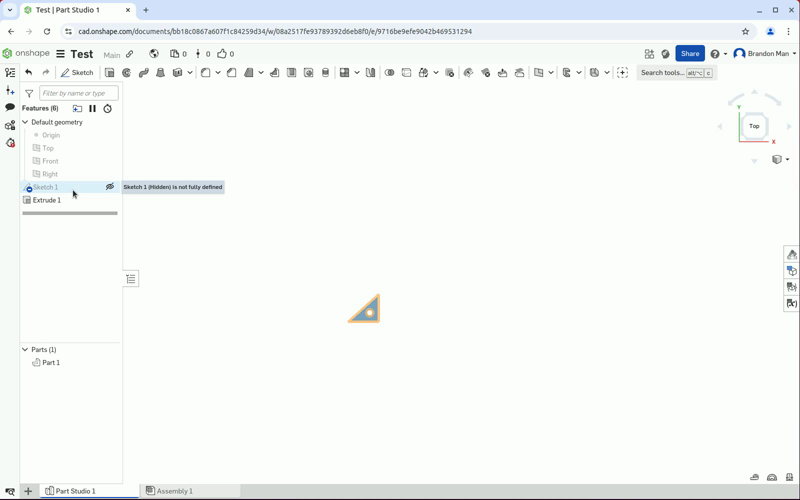
click(73, 189)
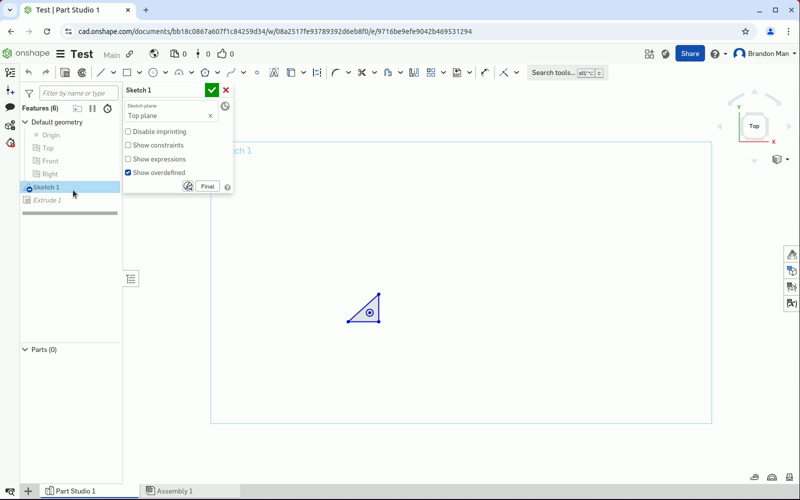
mouse_move(229, 92)
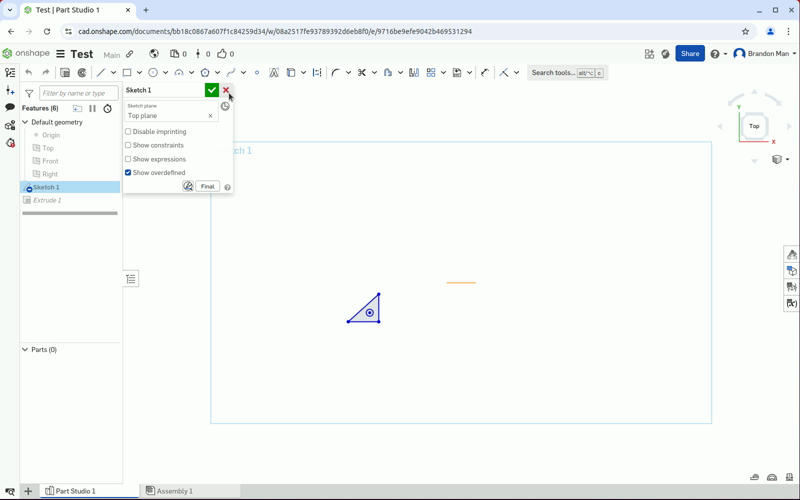
click(229, 92)
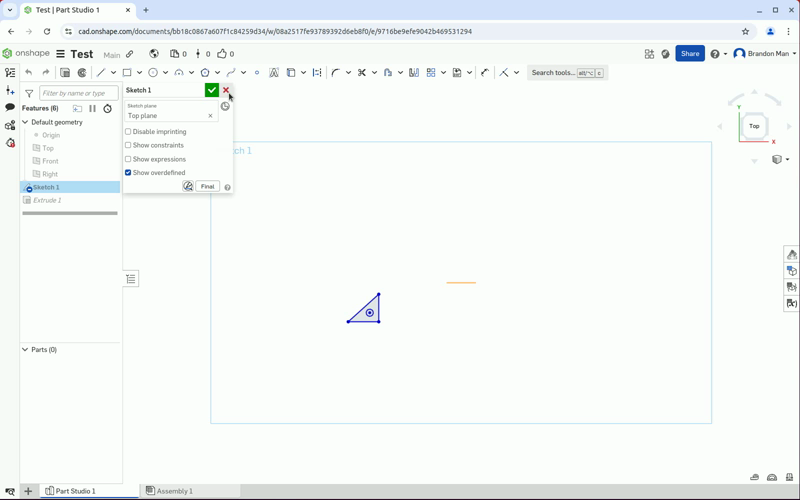
key(shift+s)
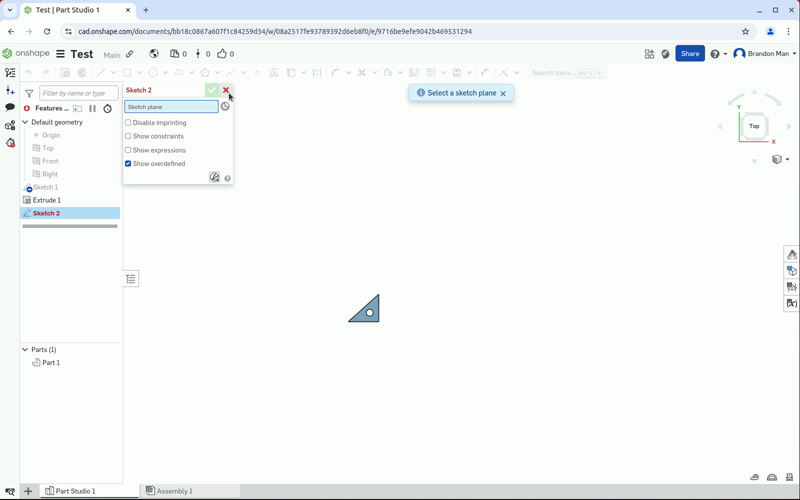
mouse_move(73, 150)
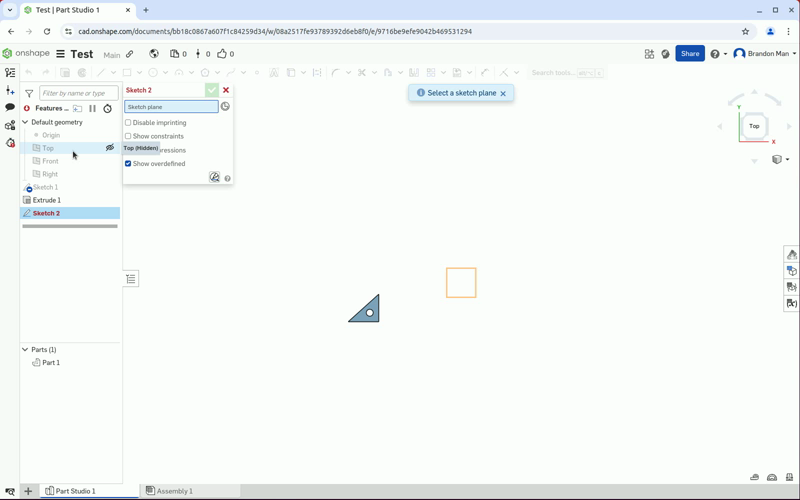
click(73, 150)
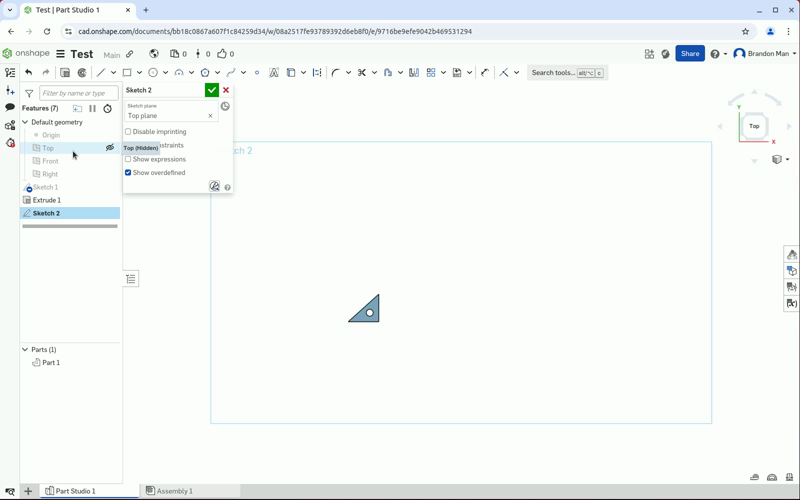
mouse_move(73, 352)
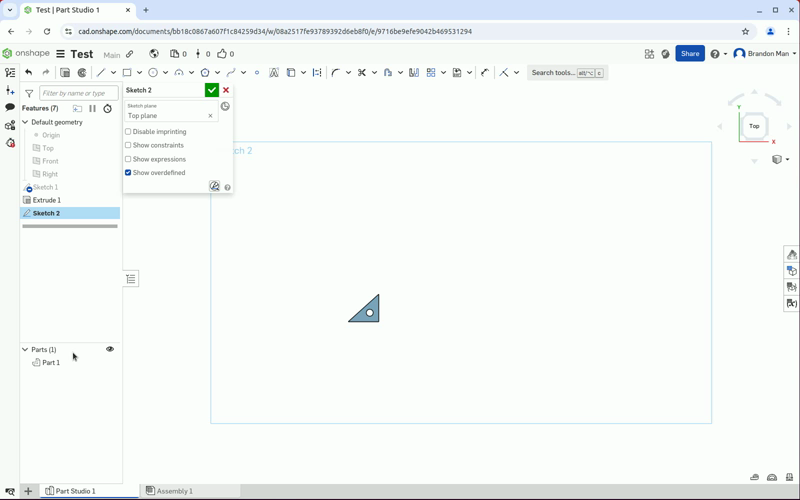
key(y)
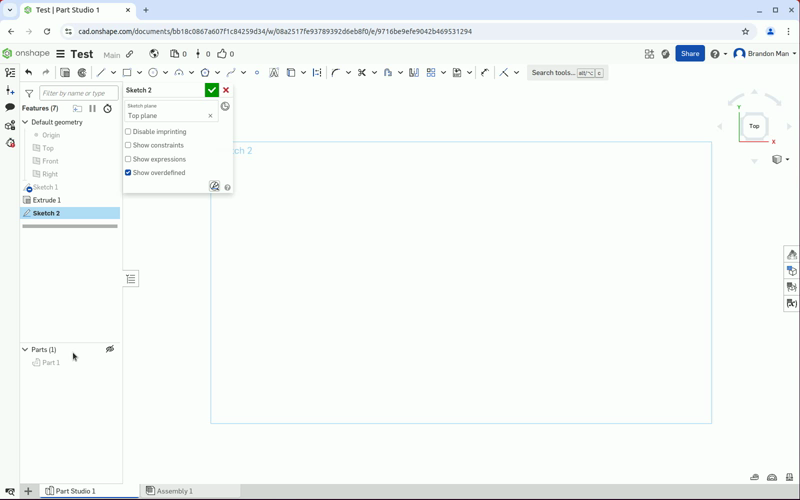
key(l)
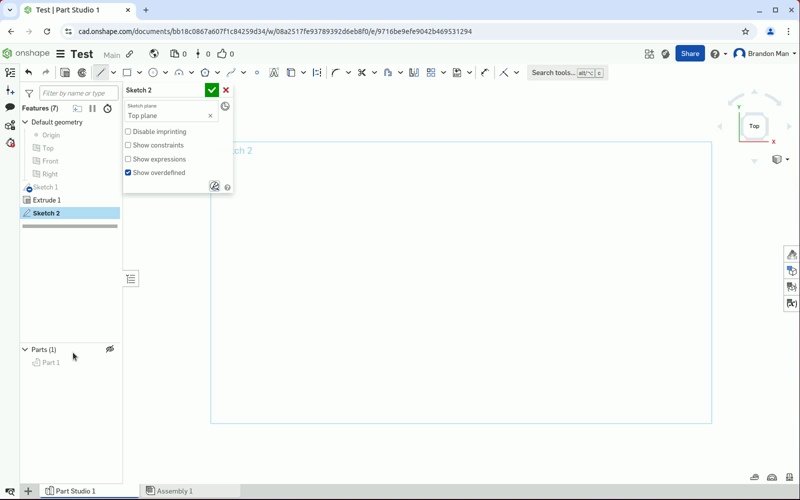
key_down(shift)
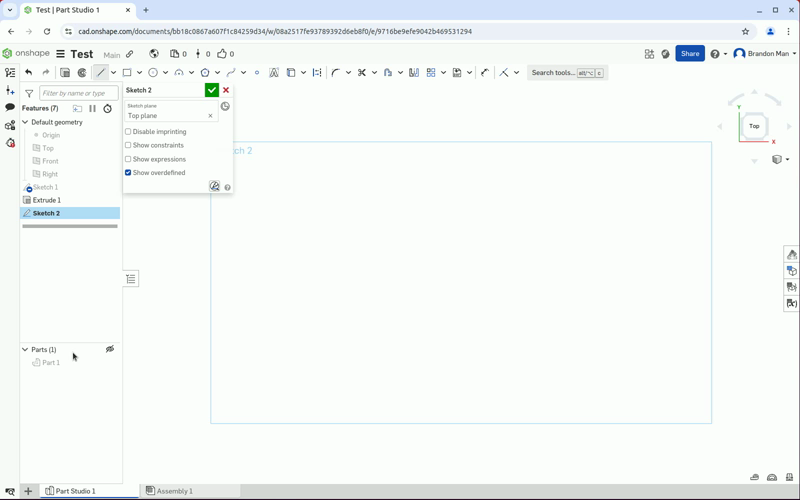
mouse_move(399, 301)
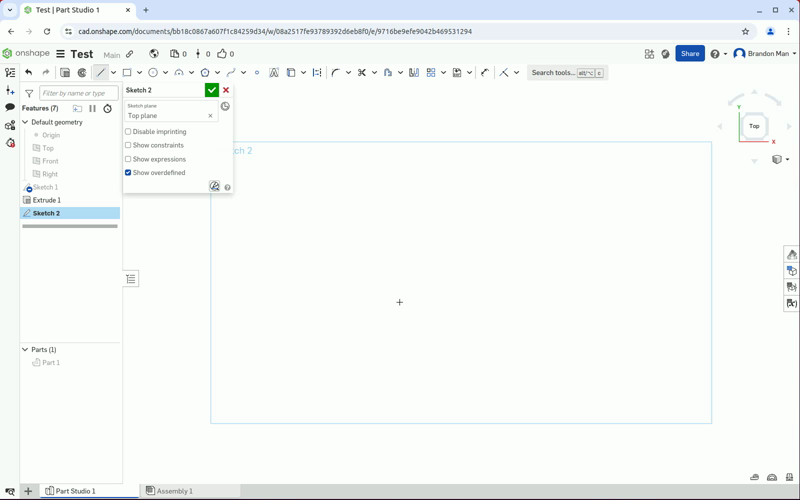
click(399, 301)
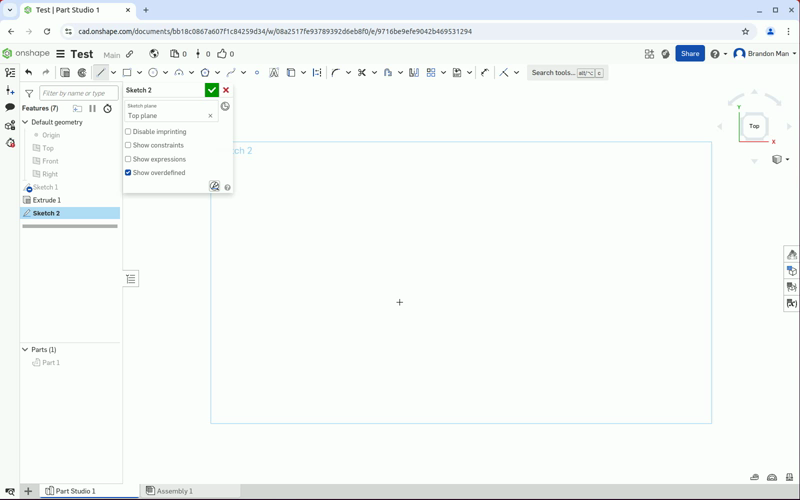
key_up(shift)
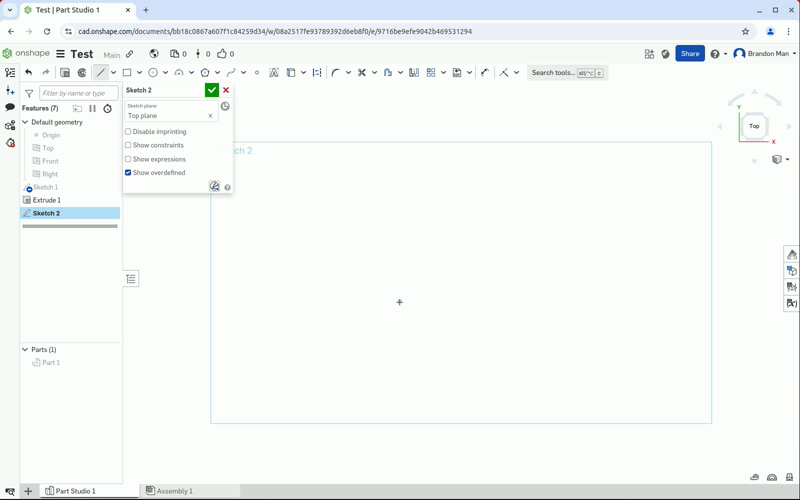
key_down(shift)
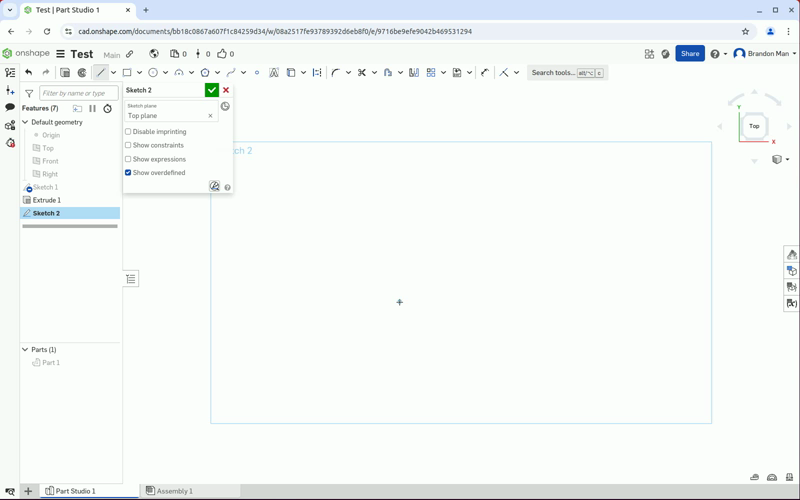
mouse_move(429, 301)
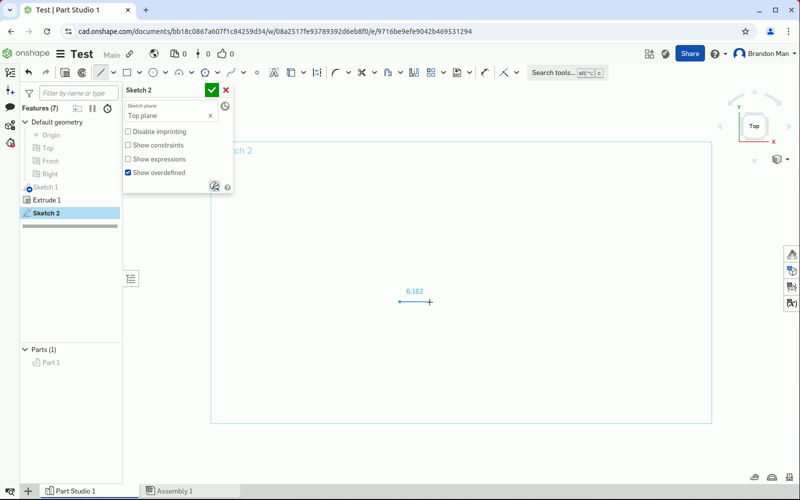
mouse_move(428, 301)
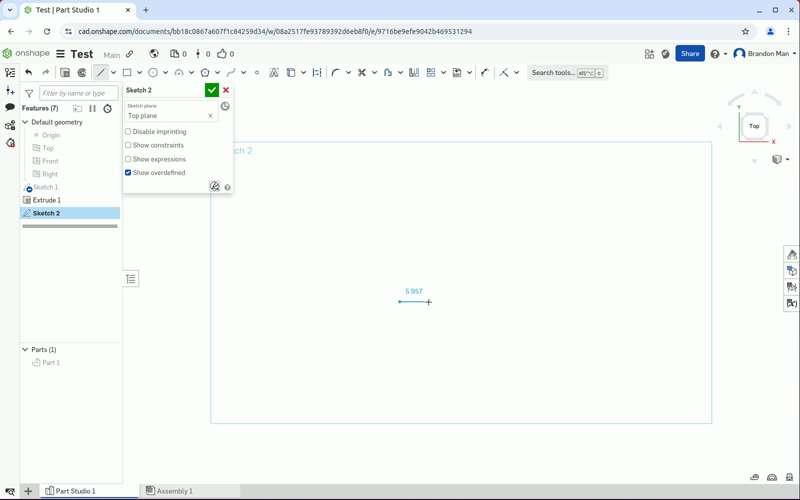
click(428, 301)
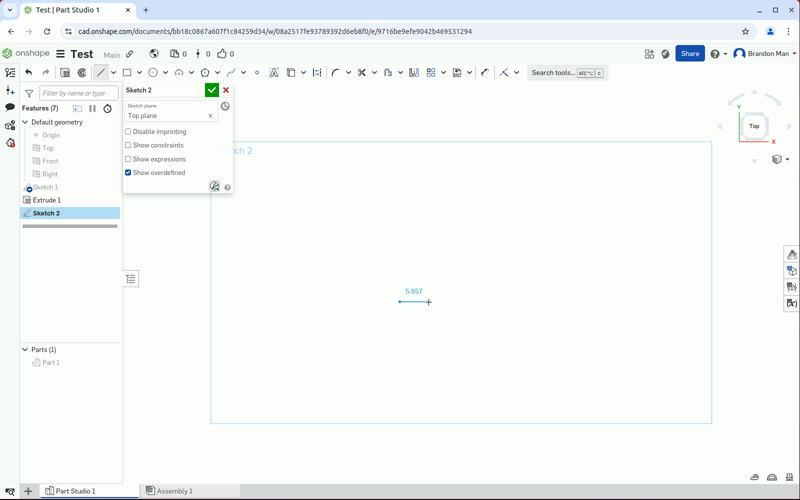
key_up(shift)
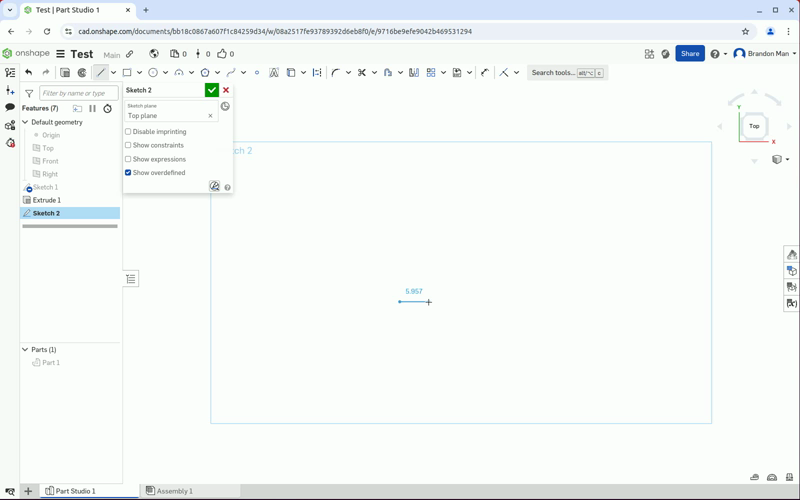
key_down(shift)
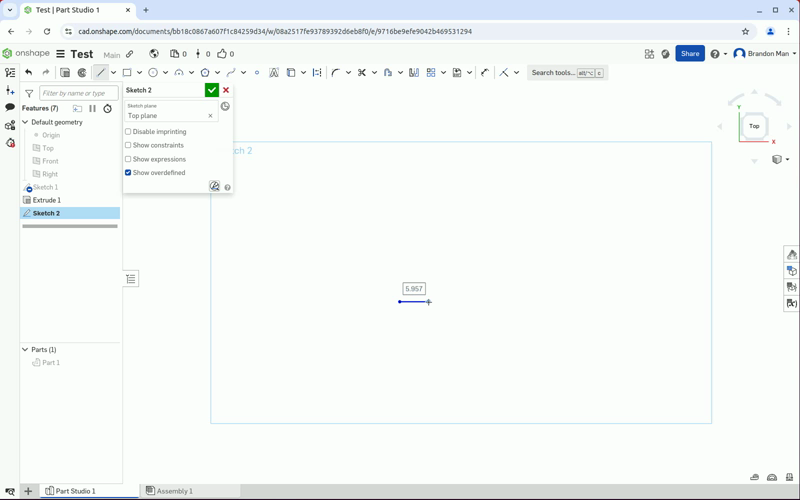
mouse_move(458, 301)
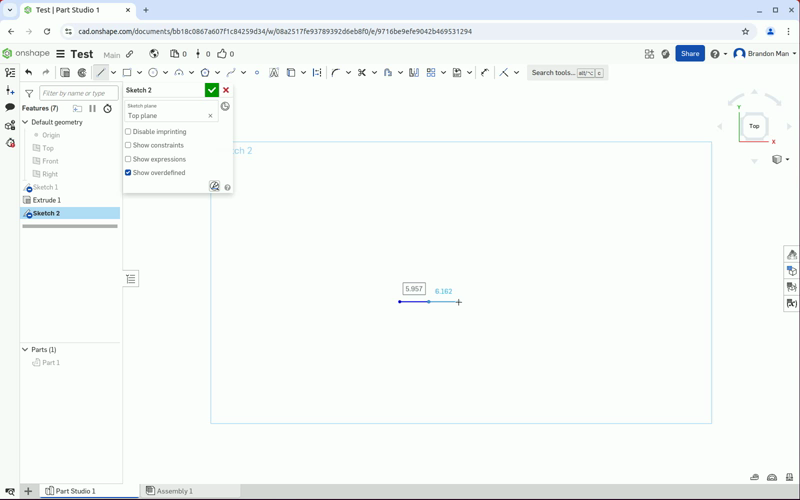
mouse_move(428, 267)
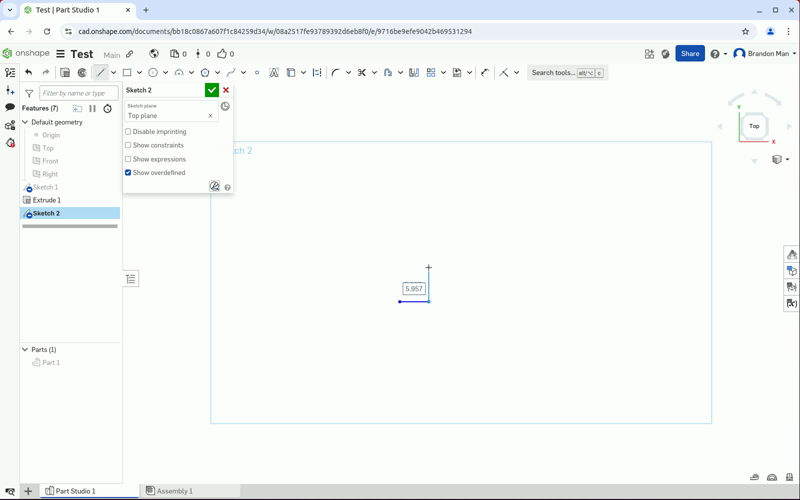
click(428, 267)
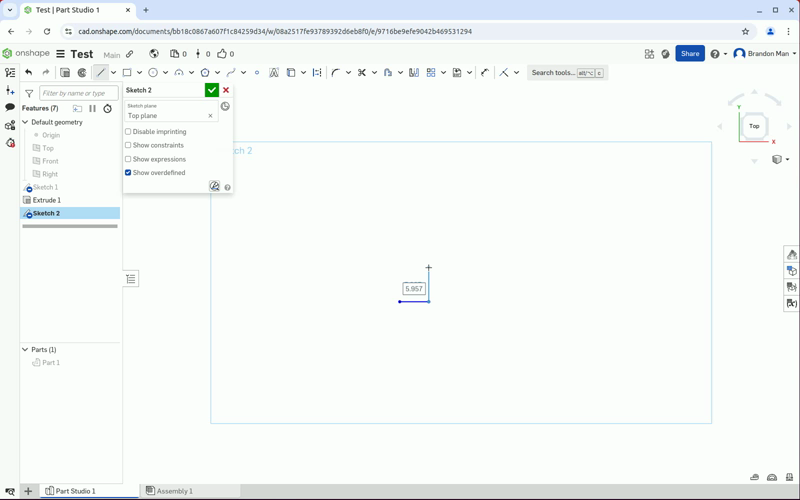
key_up(shift)
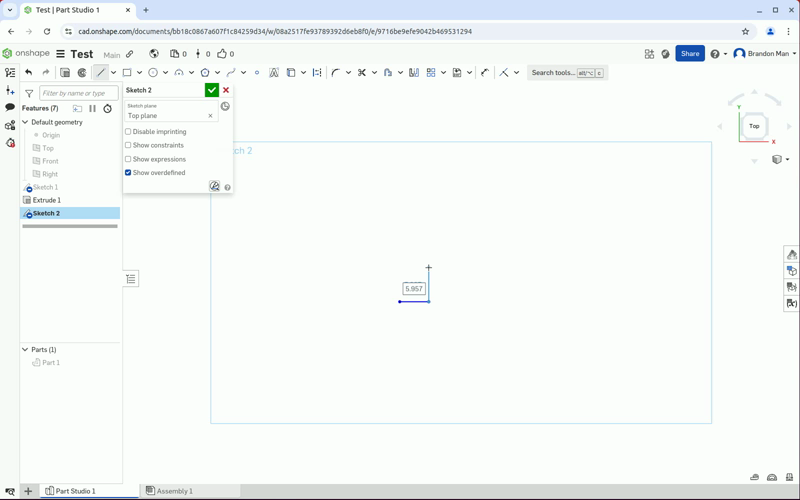
key_down(shift)
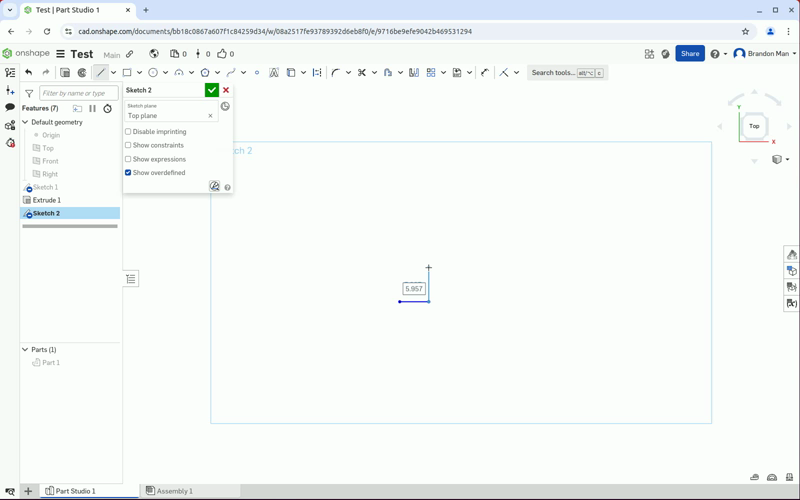
mouse_move(458, 267)
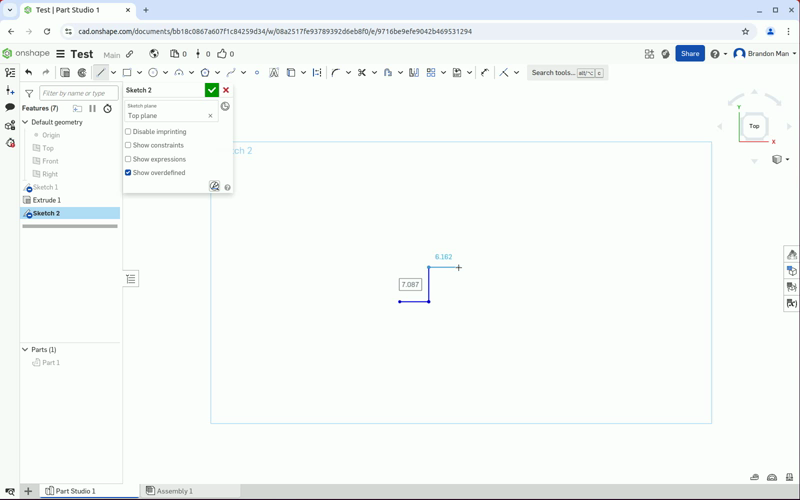
mouse_move(399, 267)
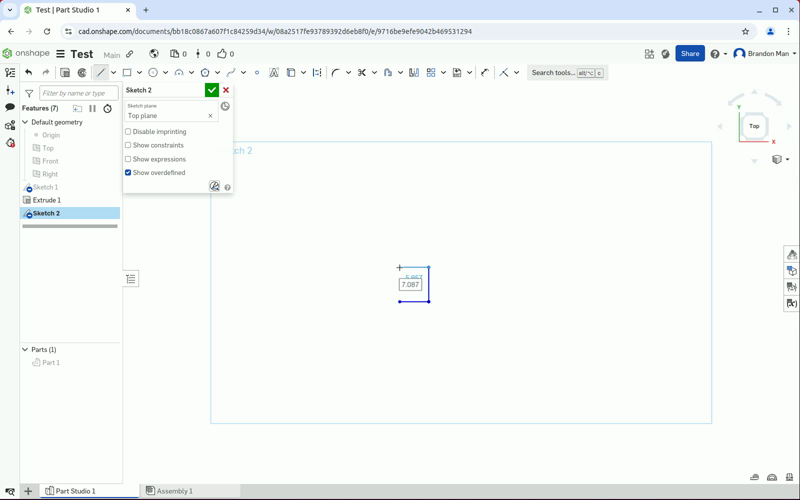
click(399, 267)
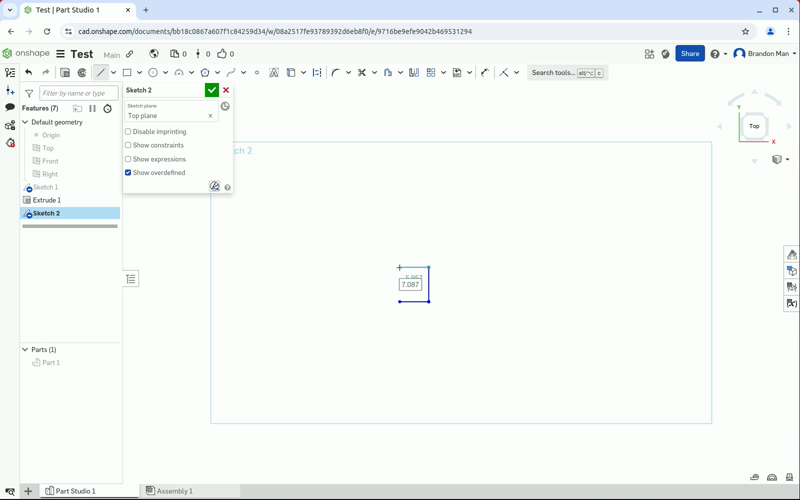
key_up(shift)
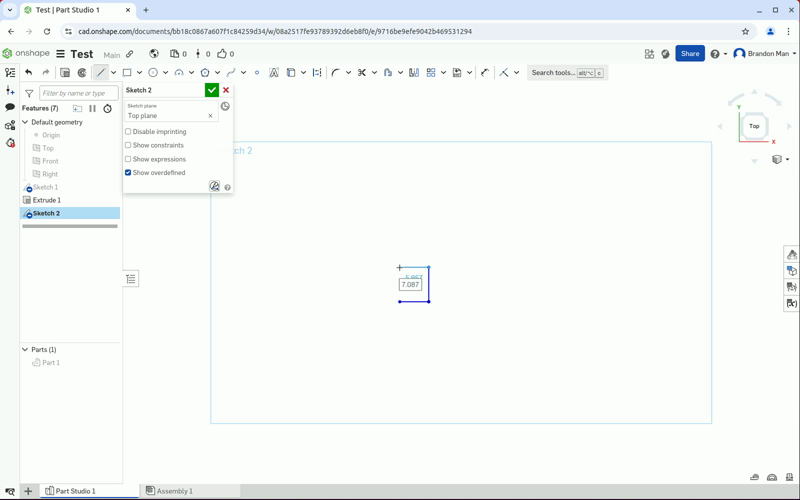
mouse_move(429, 267)
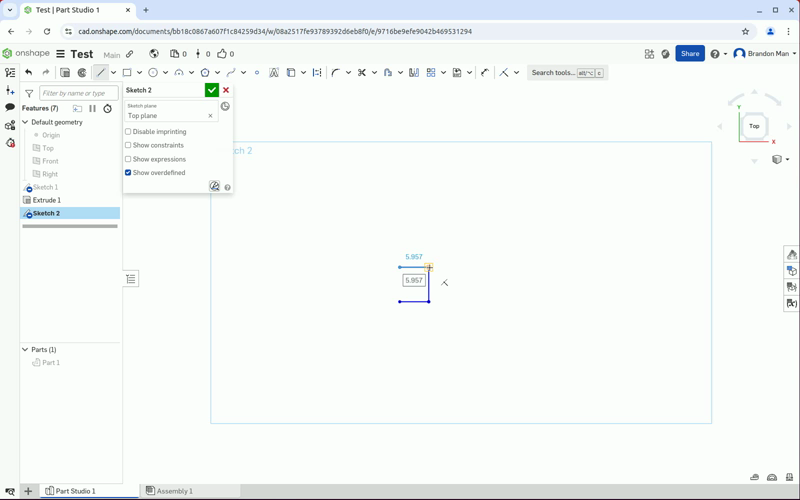
key_down(shift)
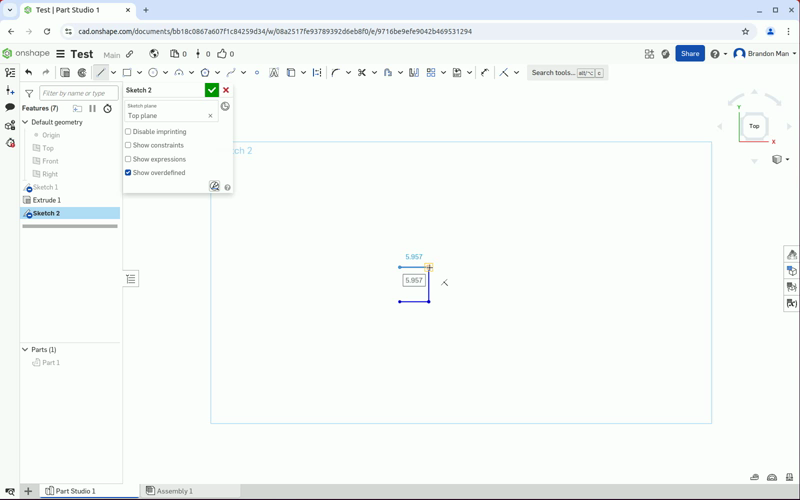
mouse_move(399, 301)
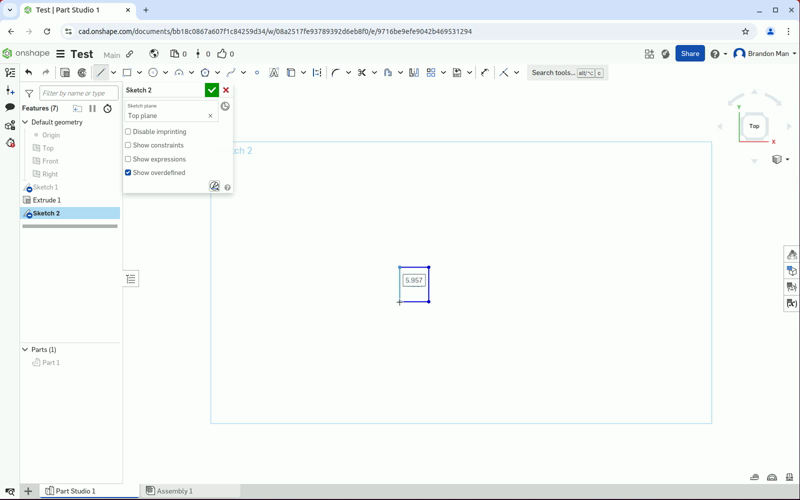
key_up(shift)
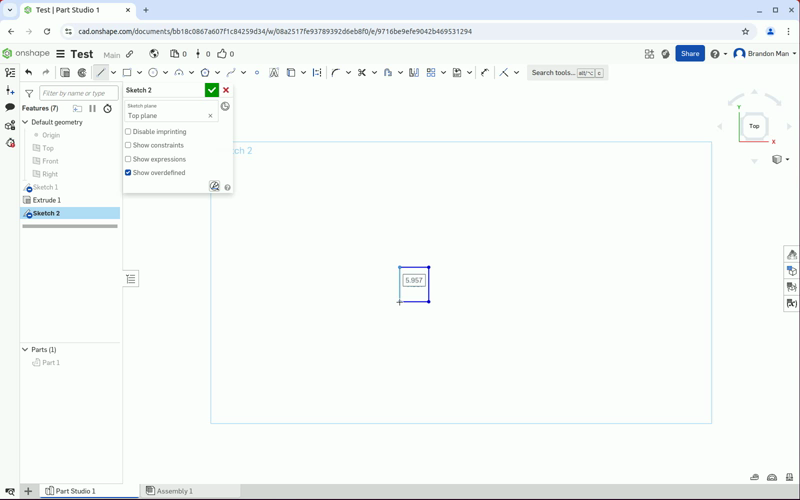
click(399, 301)
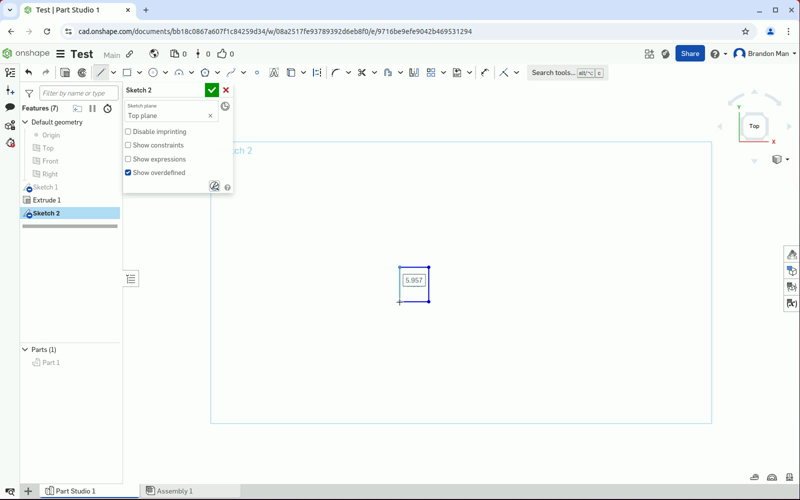
key(esc)
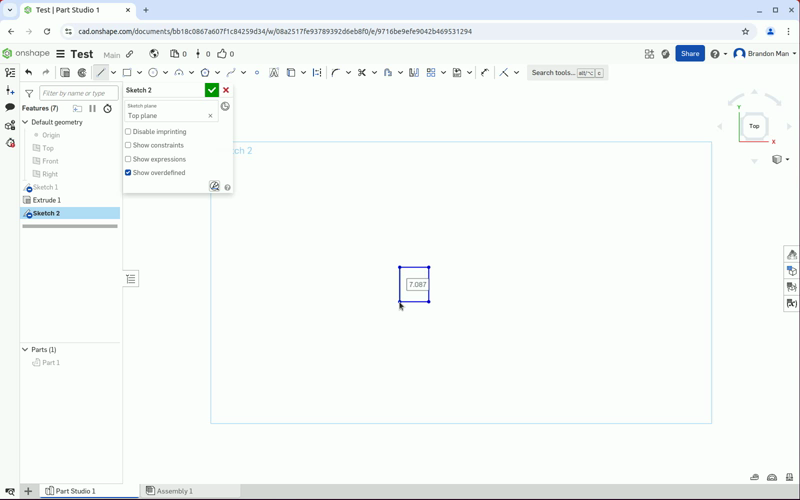
key(l)
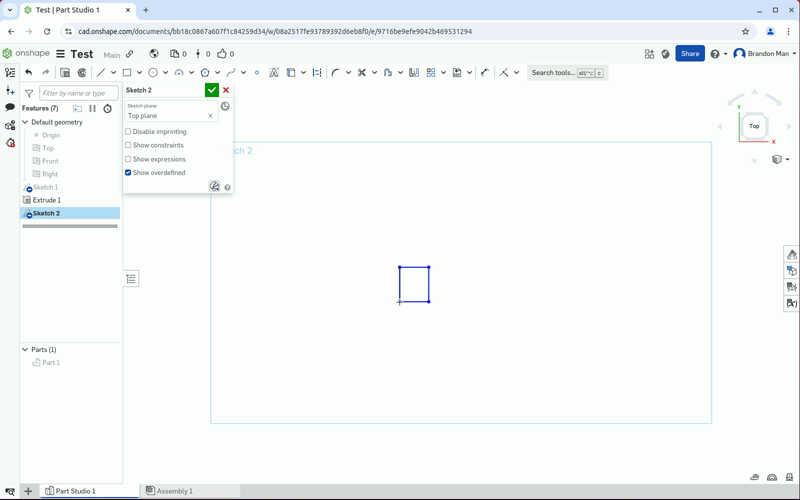
key_down(shift)
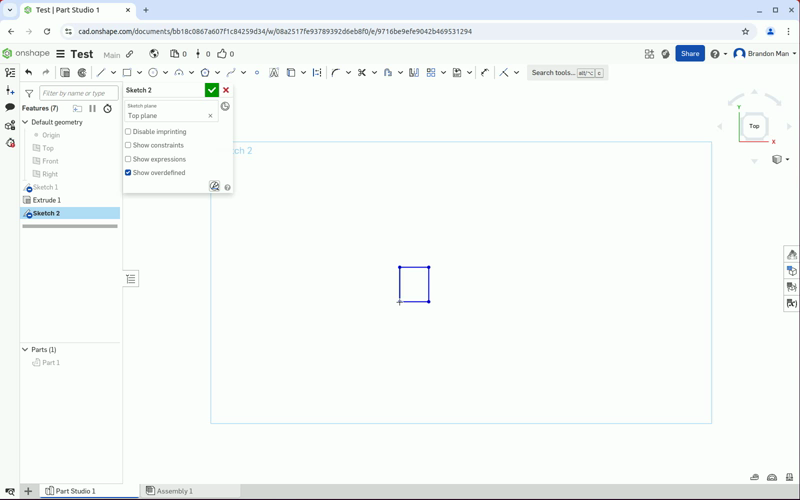
mouse_move(404, 297)
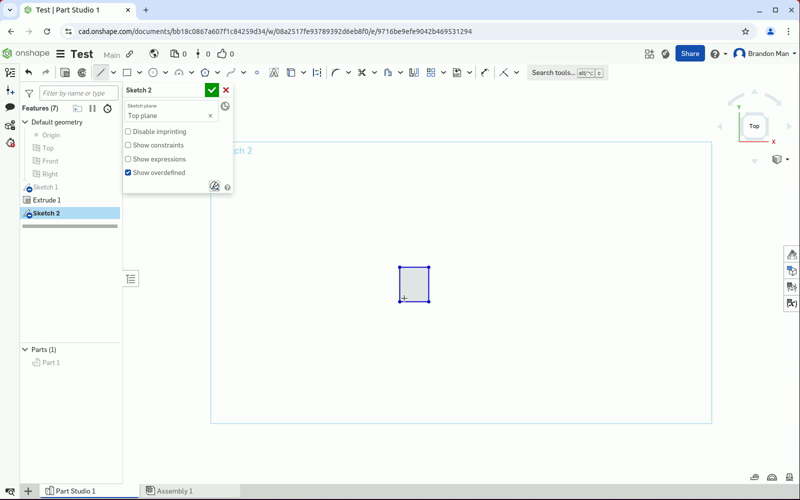
click(404, 297)
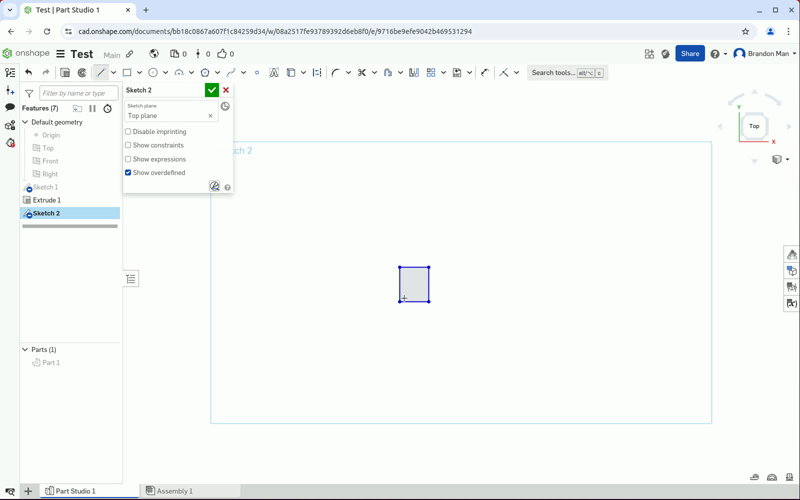
key_up(shift)
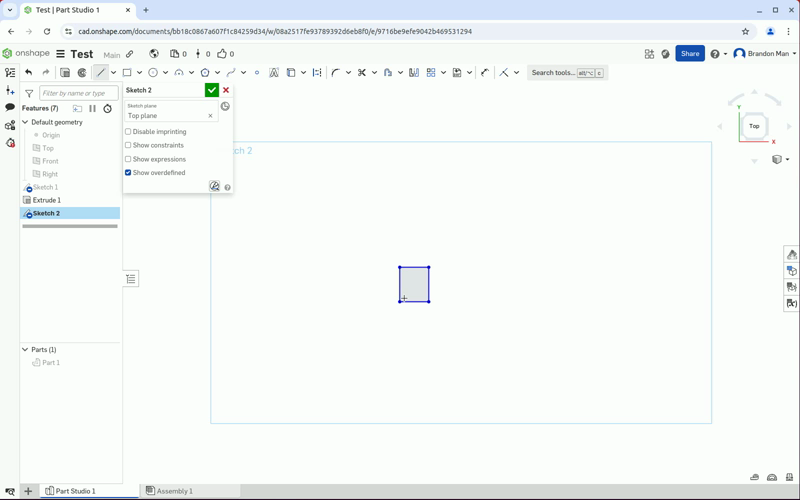
key_down(shift)
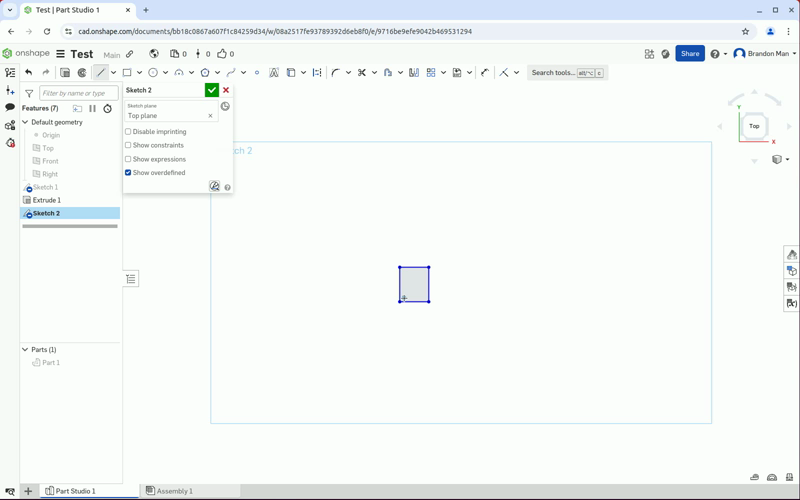
mouse_move(434, 297)
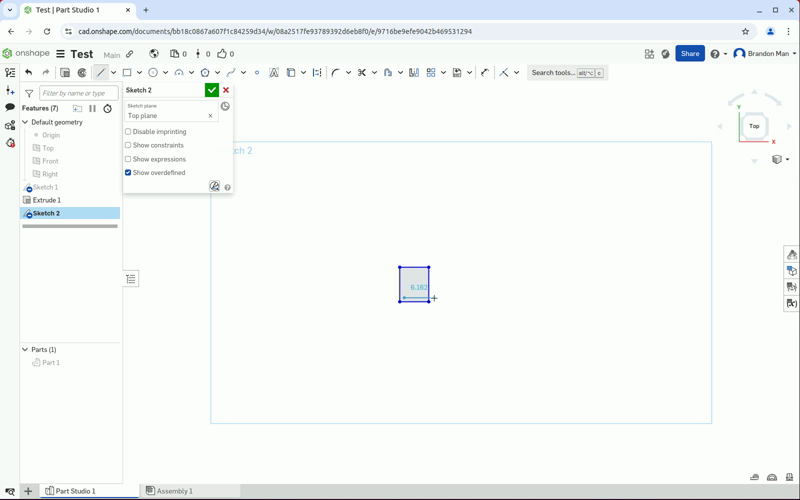
mouse_move(424, 297)
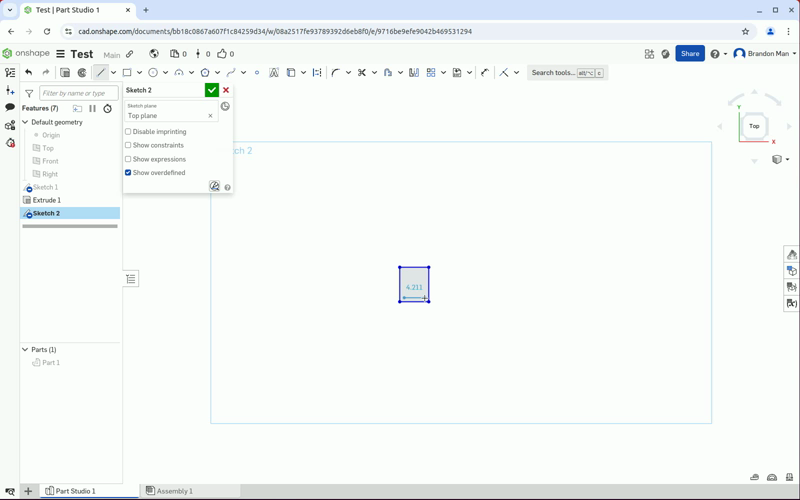
click(424, 297)
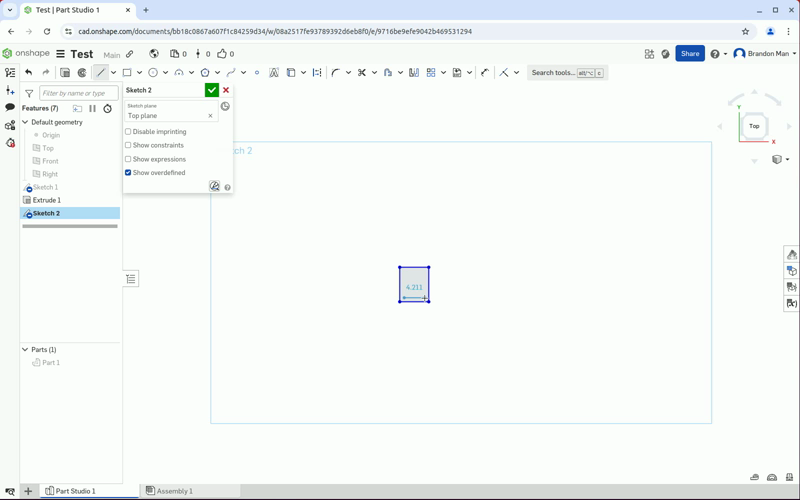
key_up(shift)
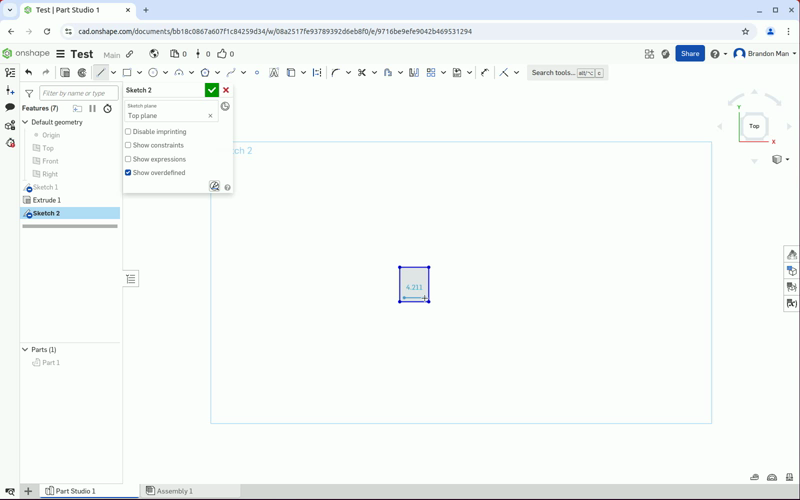
key_down(shift)
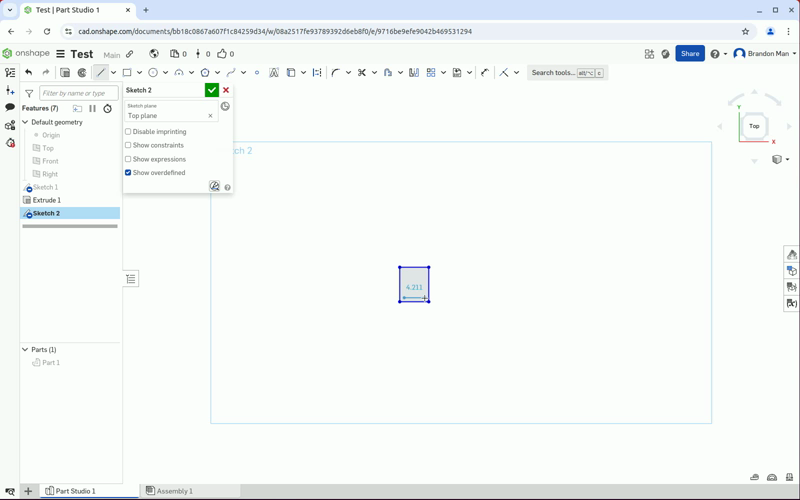
mouse_move(454, 297)
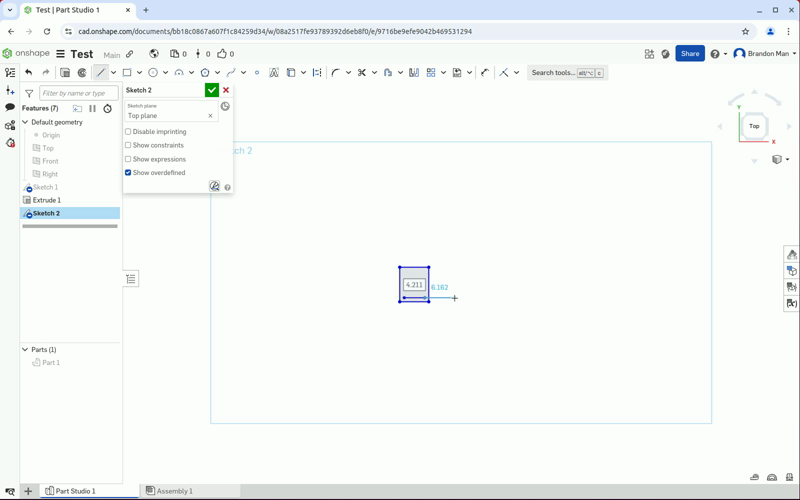
mouse_move(424, 271)
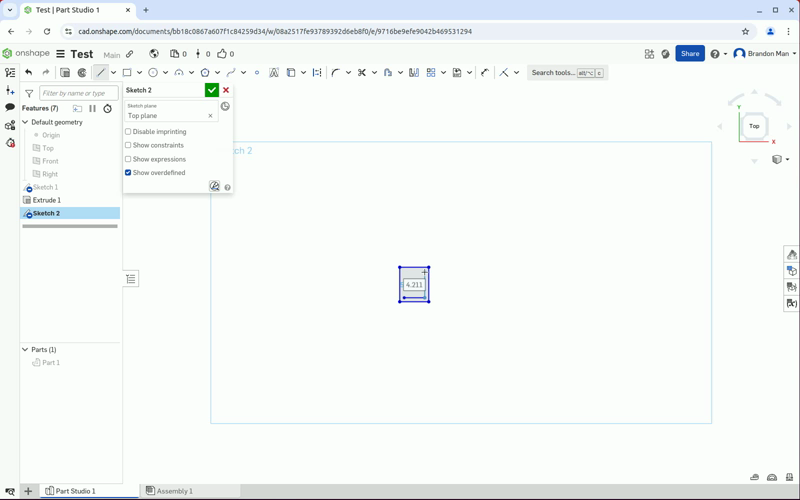
click(424, 271)
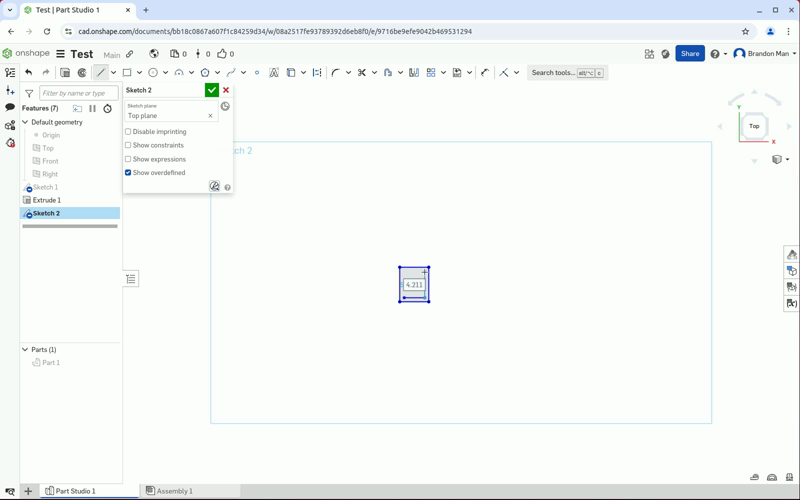
key_up(shift)
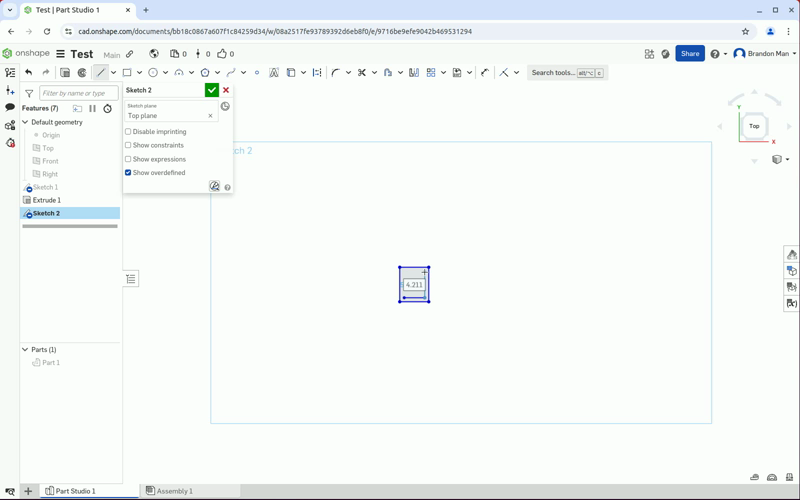
key_down(shift)
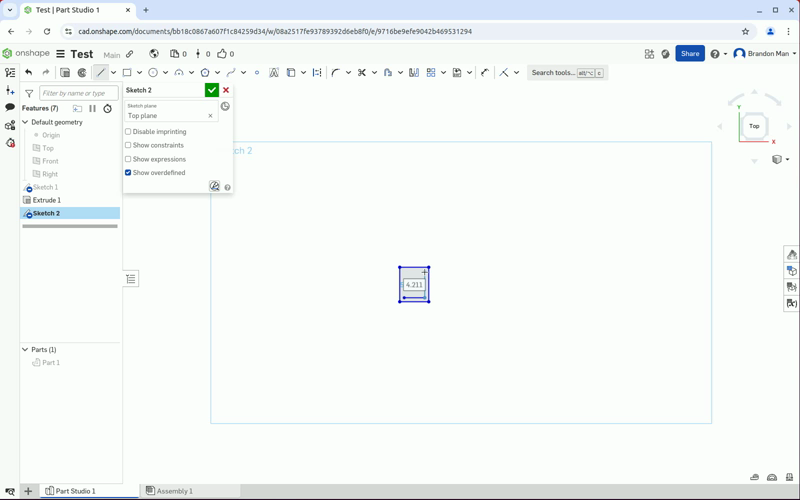
mouse_move(454, 271)
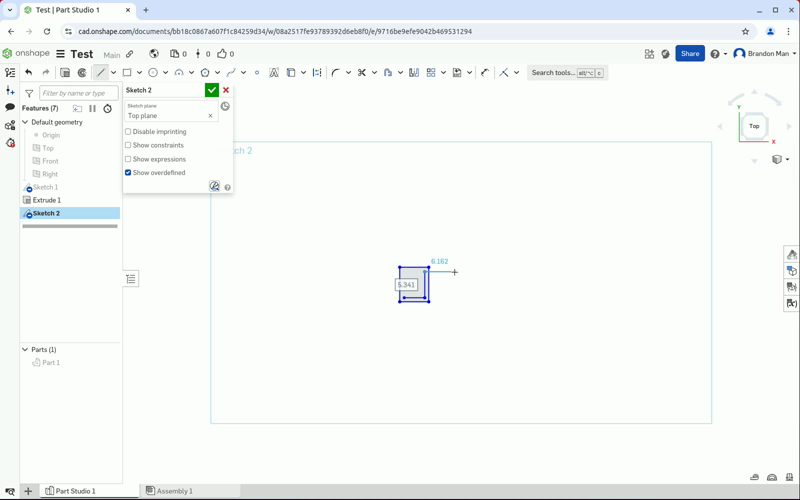
mouse_move(404, 271)
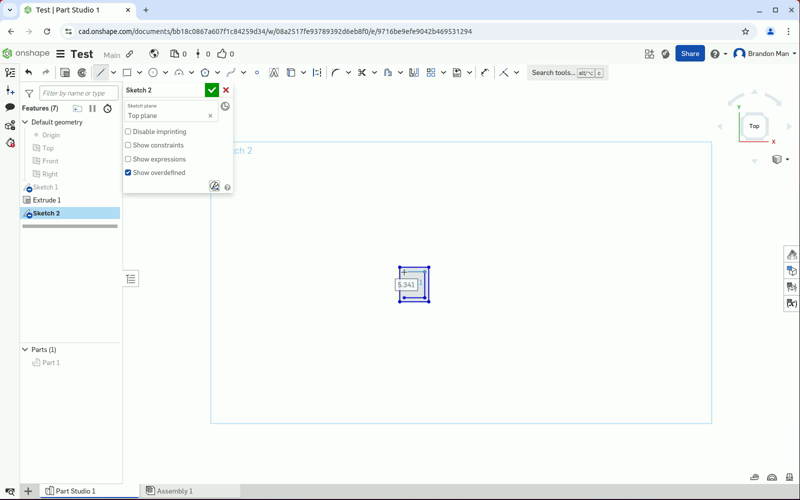
click(404, 271)
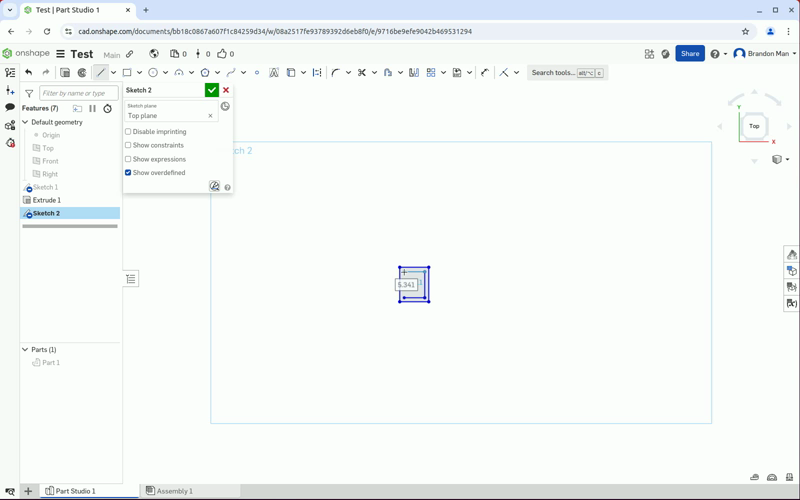
key_up(shift)
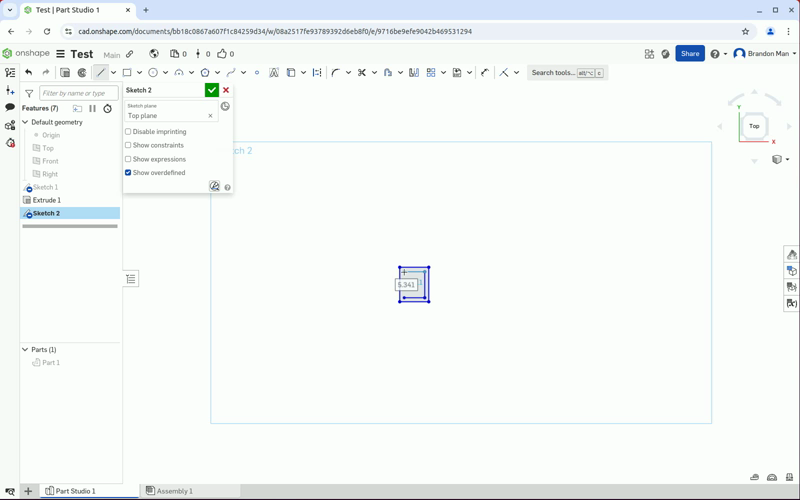
mouse_move(434, 271)
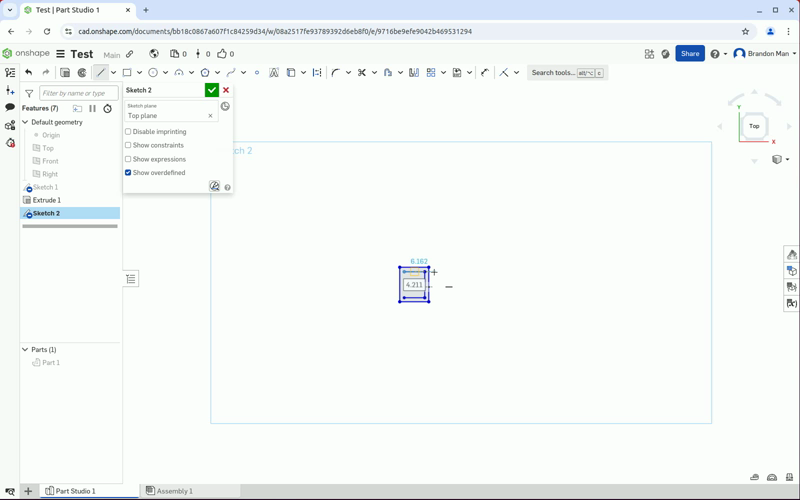
key_down(shift)
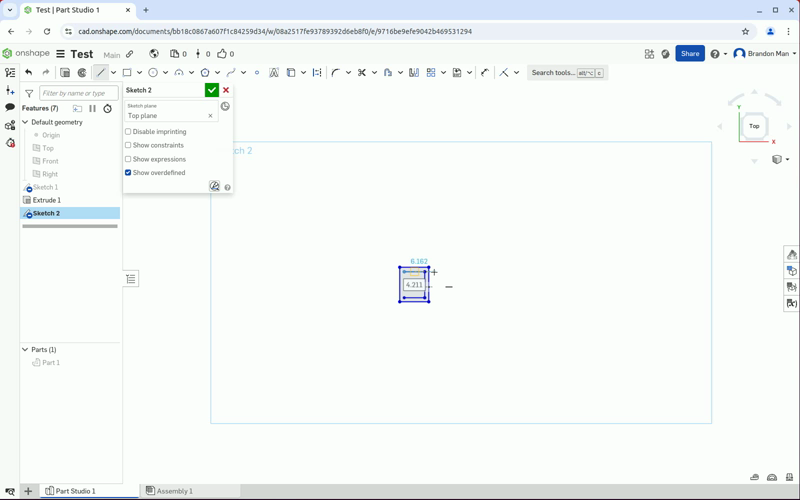
mouse_move(404, 297)
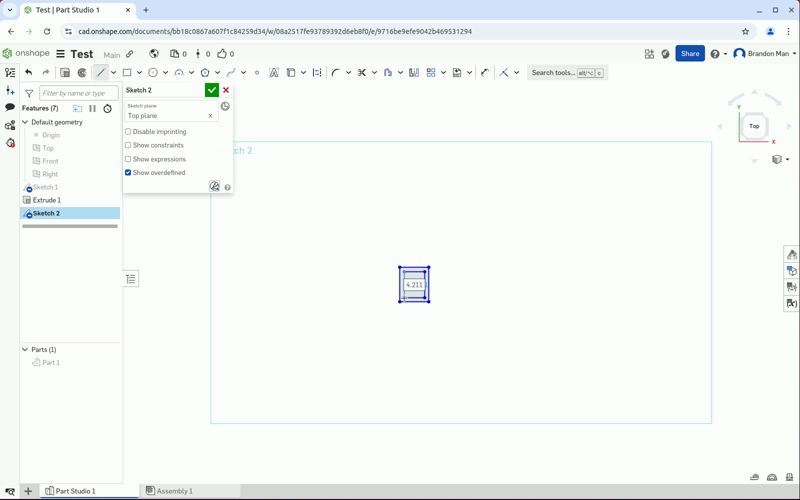
key_up(shift)
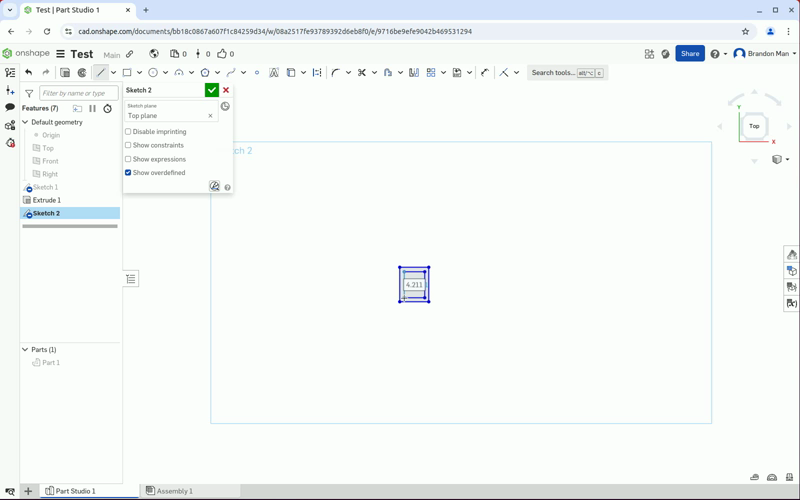
click(404, 297)
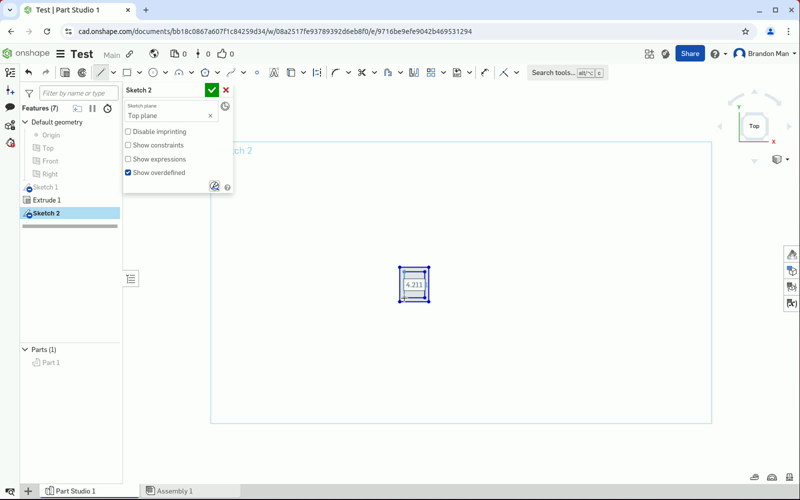
key(esc)
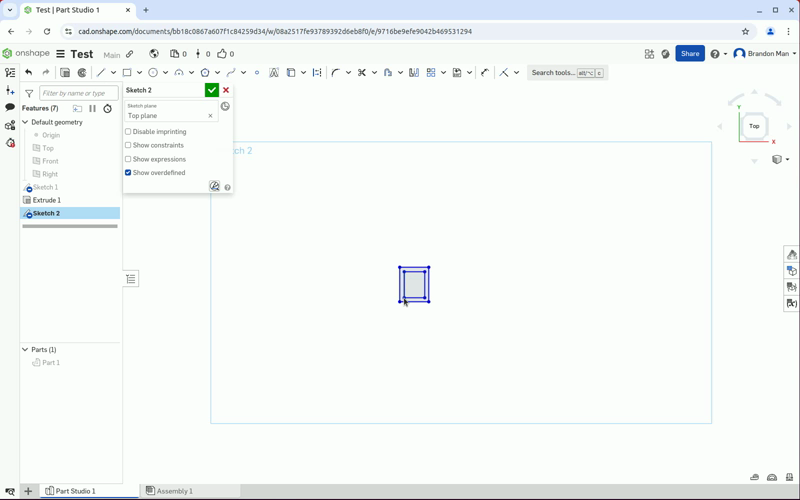
mouse_move(401, 290)
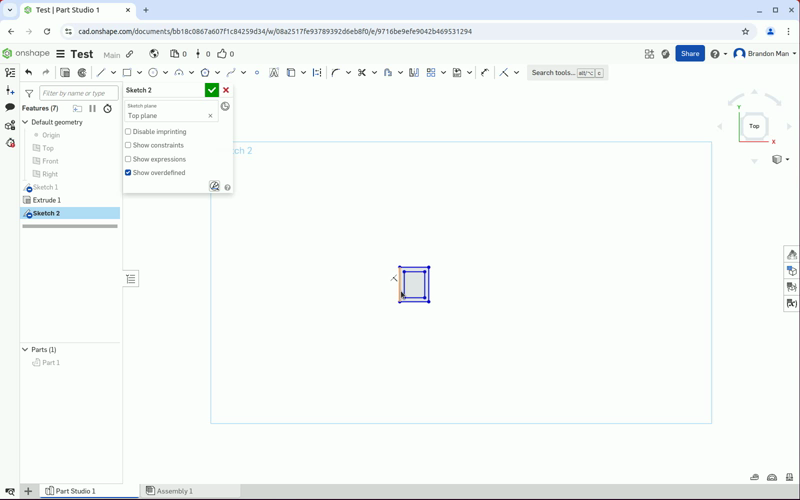
scroll(6)
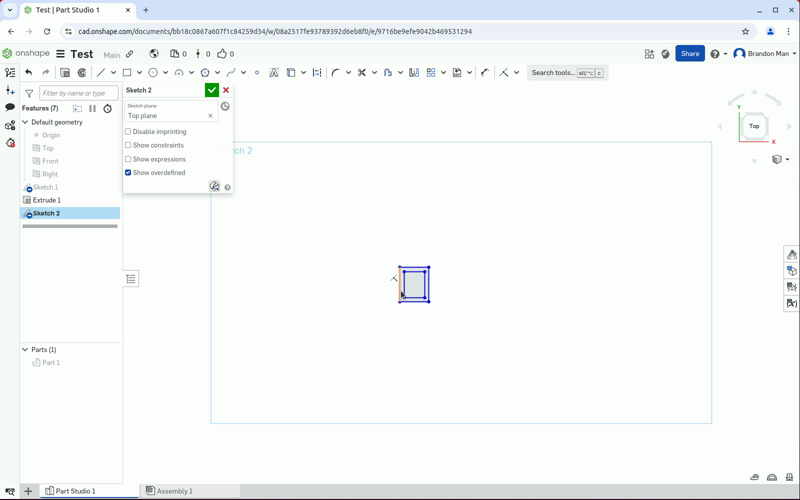
scroll(6)
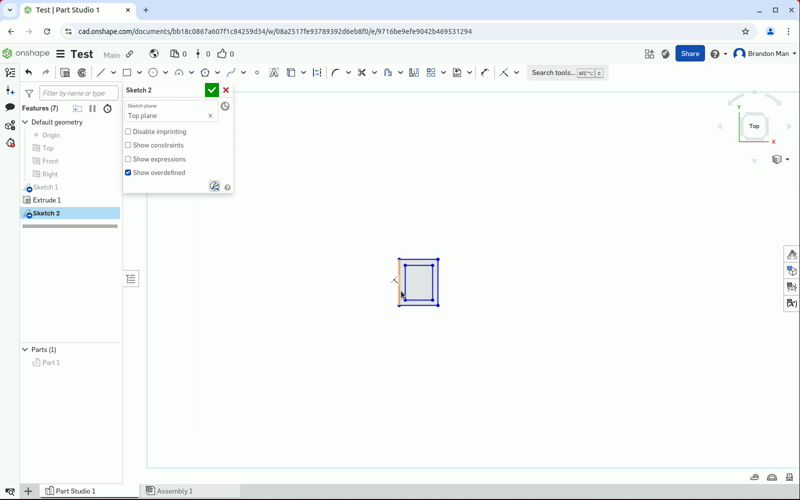
scroll(6)
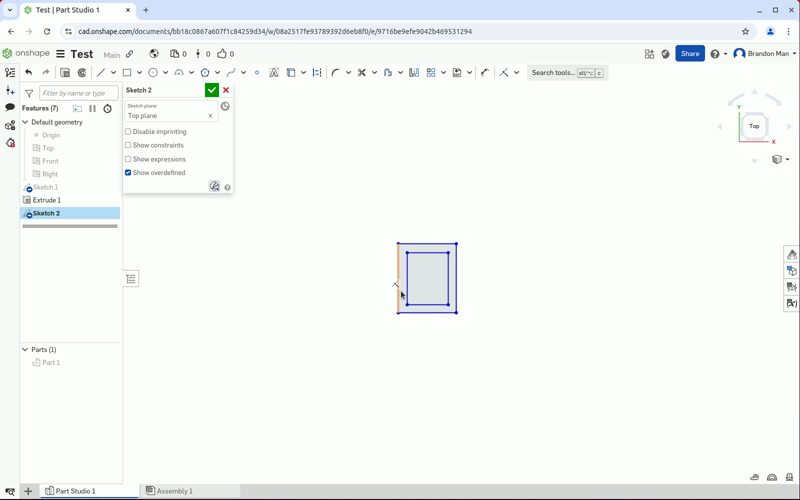
scroll(6)
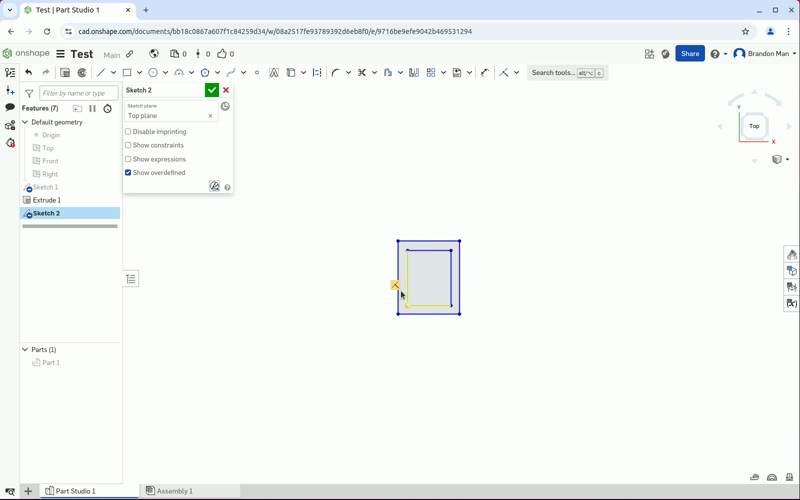
scroll(6)
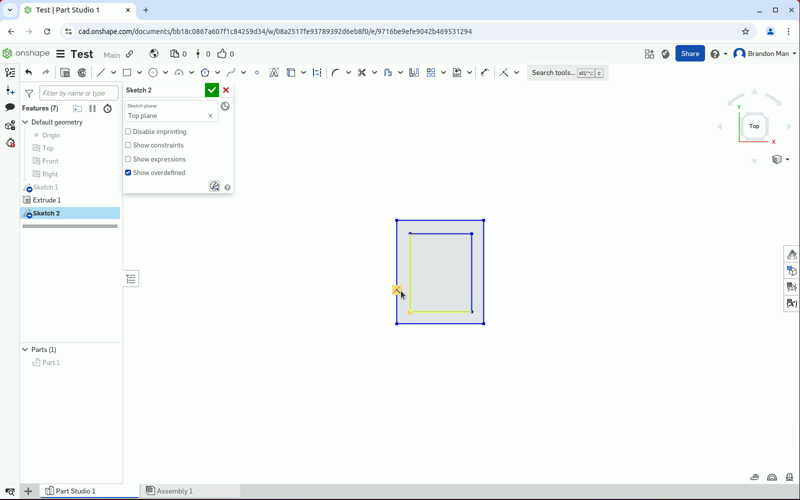
scroll(6)
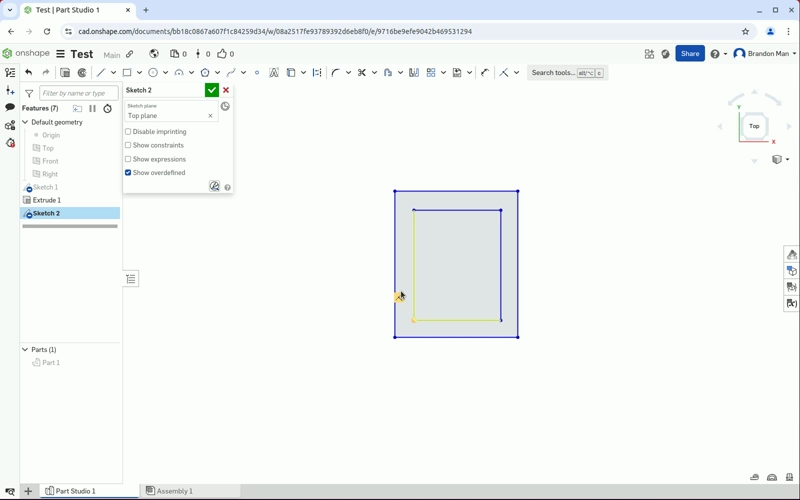
scroll(6)
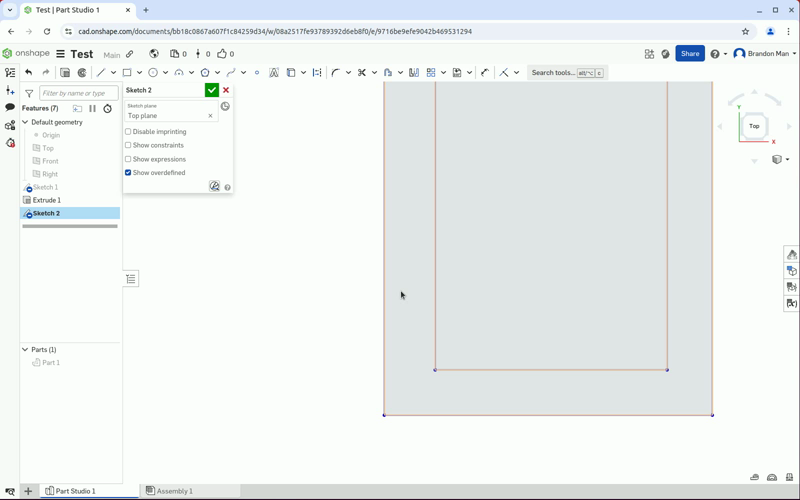
click(401, 290)
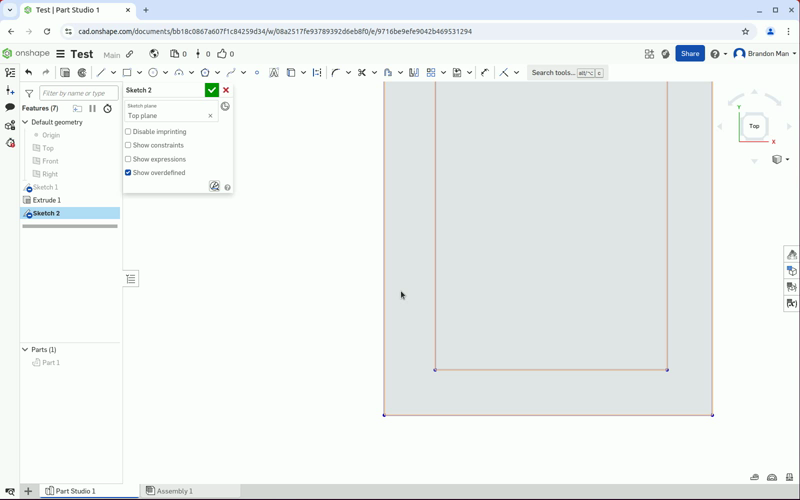
scroll(-6)
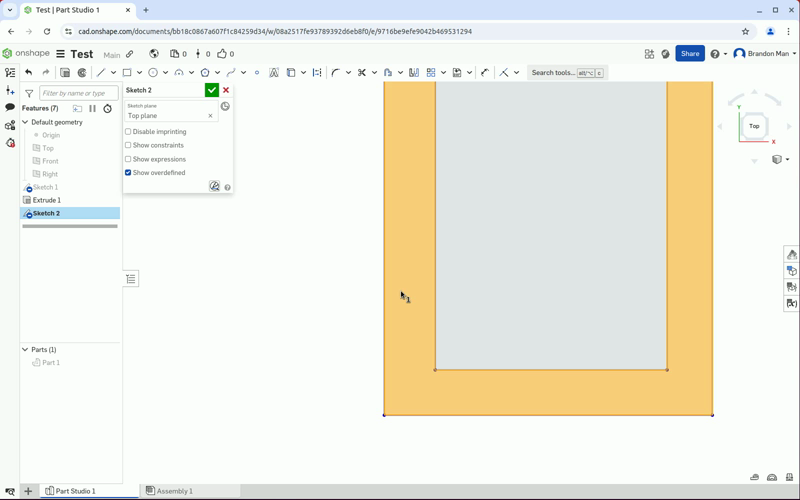
scroll(-6)
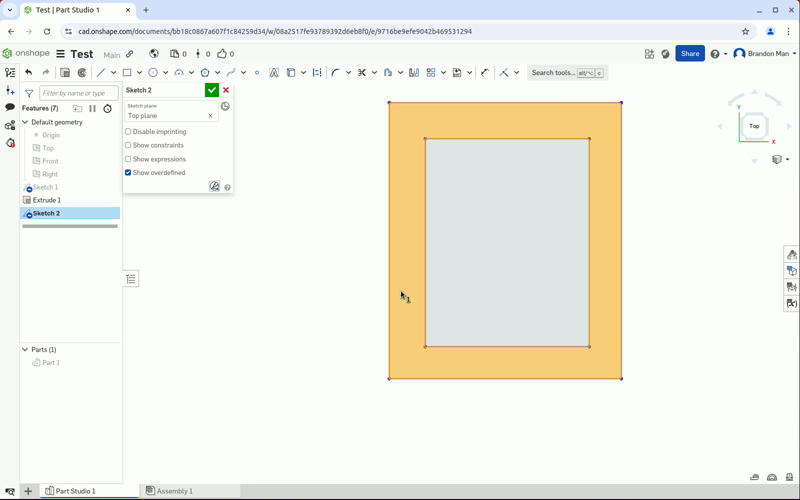
scroll(-6)
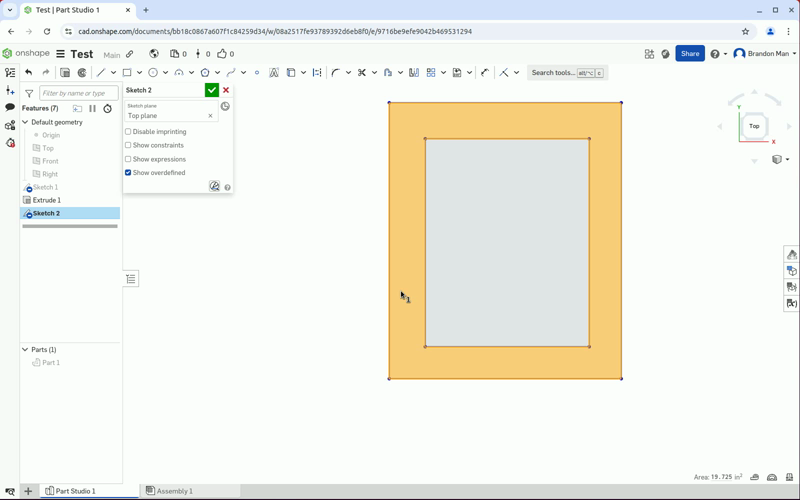
scroll(-6)
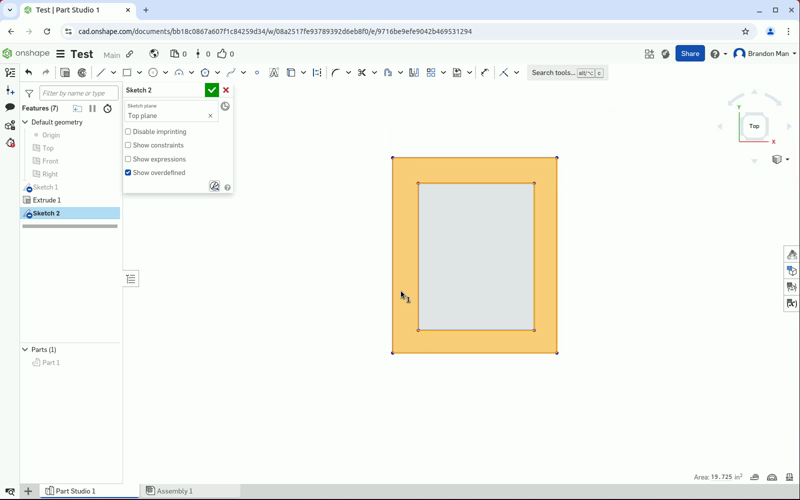
scroll(-6)
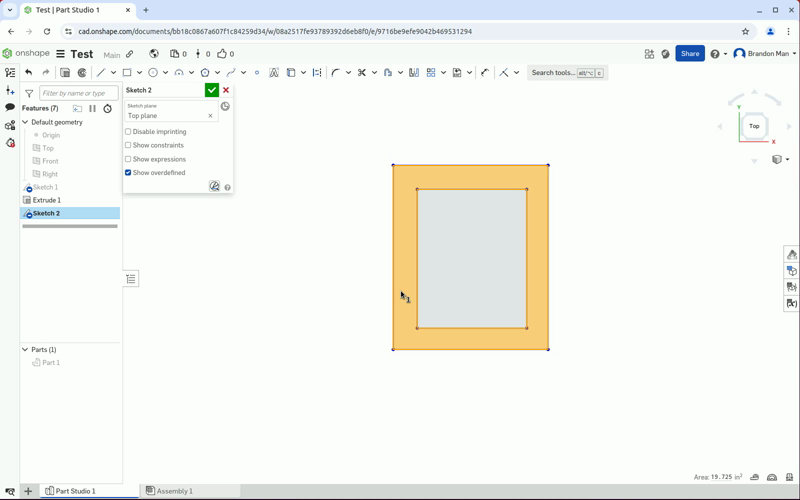
scroll(-6)
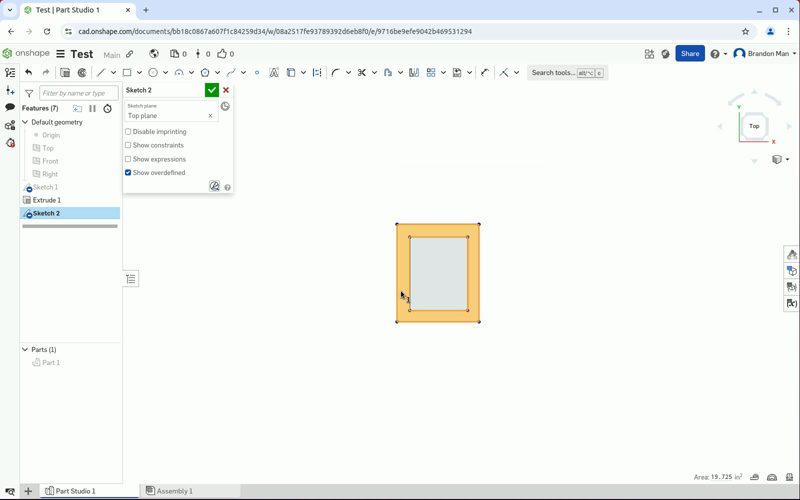
scroll(-6)
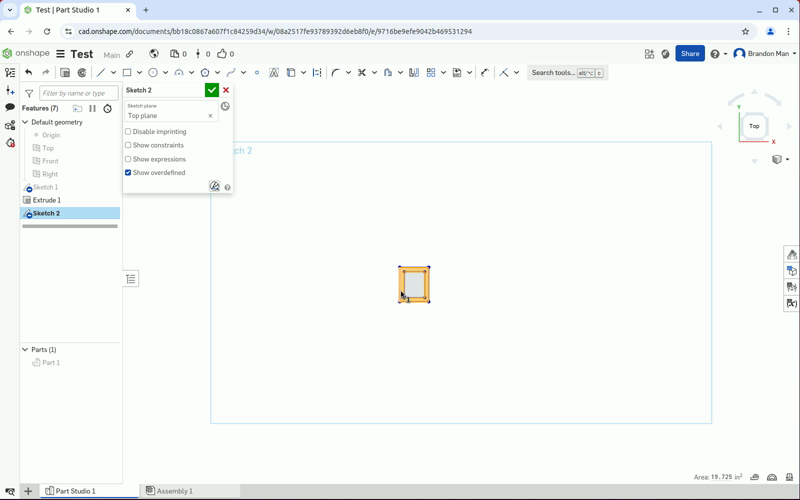
mouse_move(73, 352)
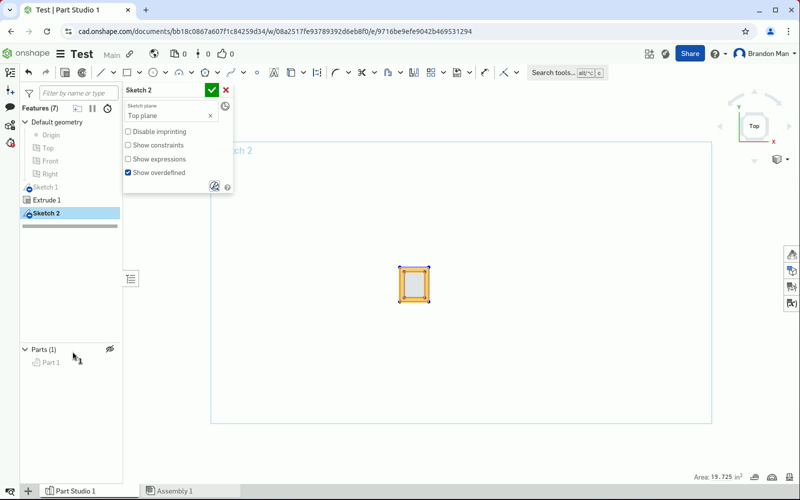
key(shift+y)
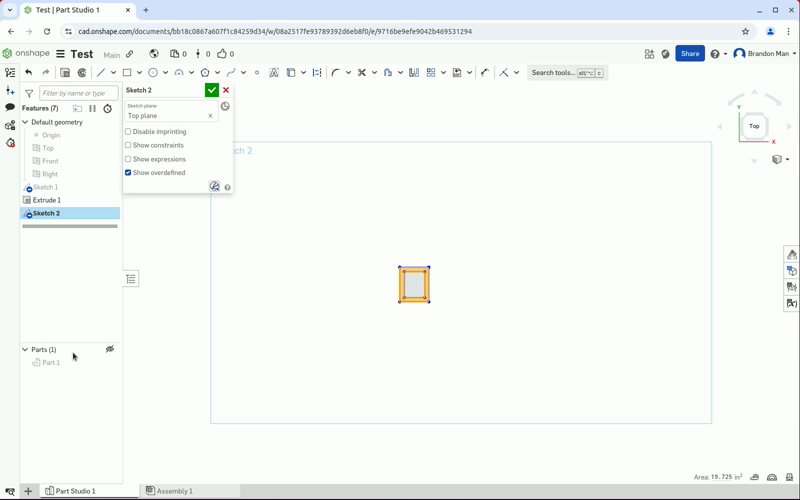
key(shift+e)
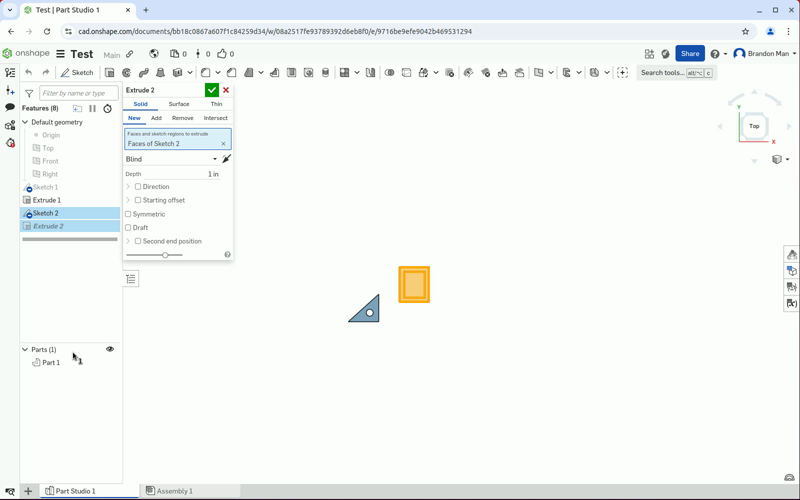
mouse_move(143, 106)
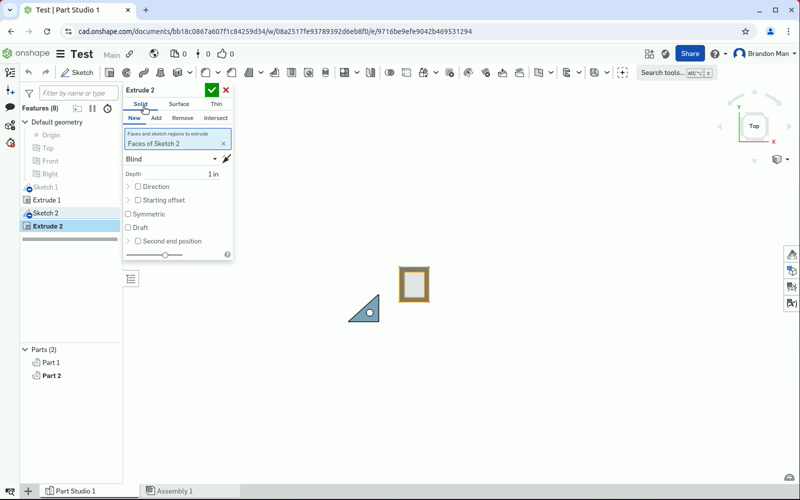
click(143, 106)
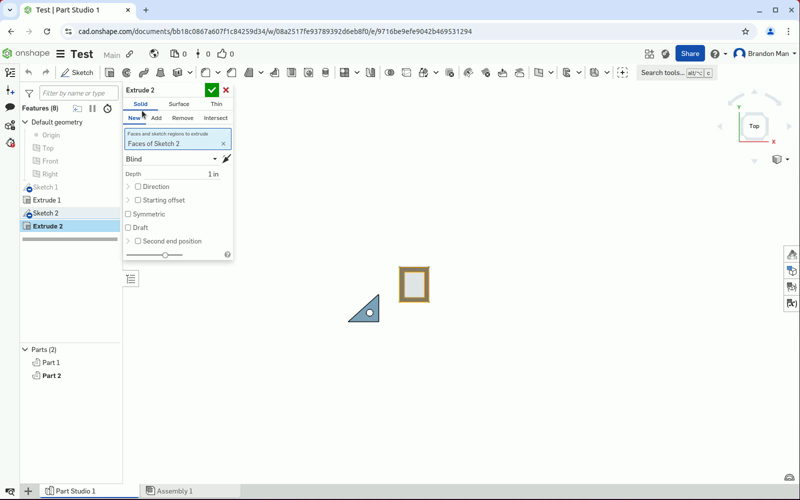
mouse_move(137, 120)
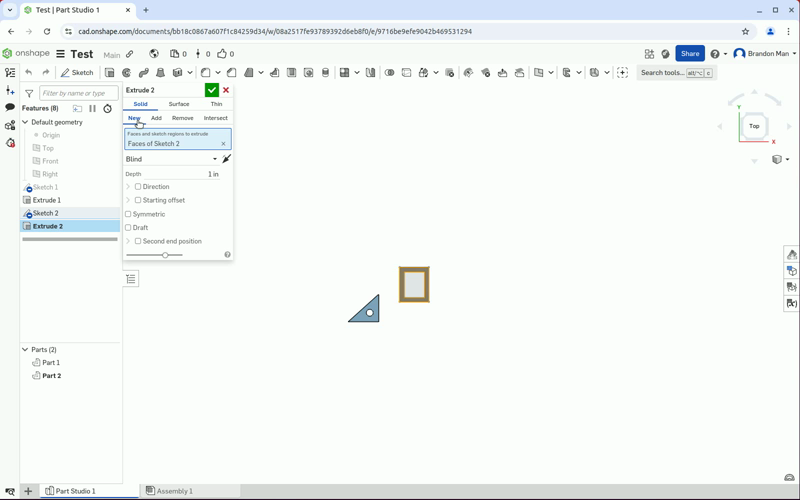
click(137, 120)
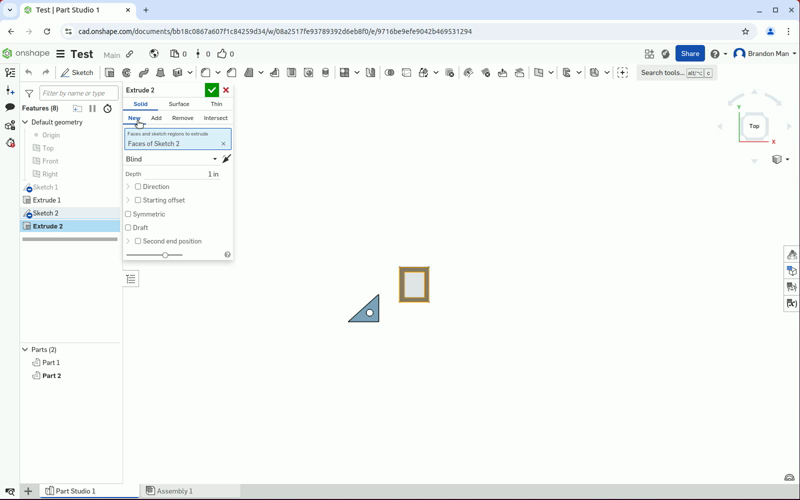
key(tab, 4)
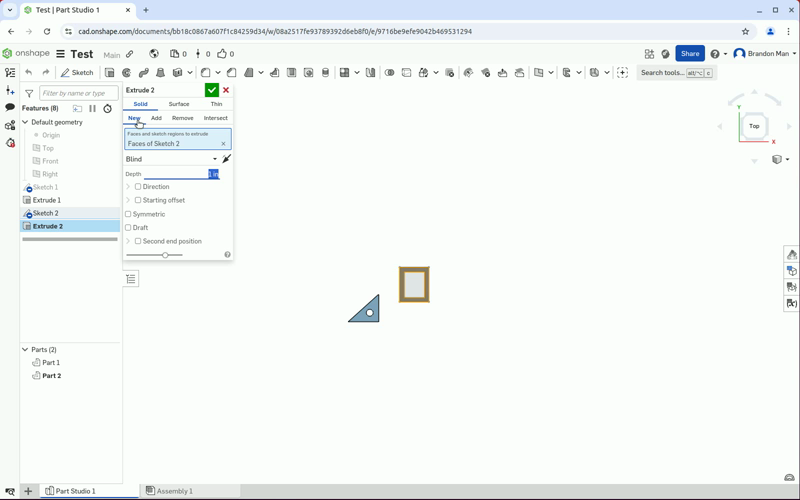
text(11.795)
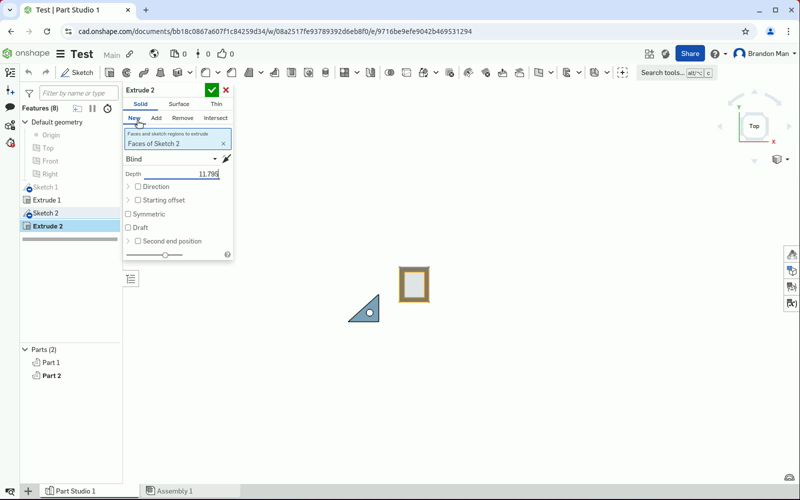
key(enter)
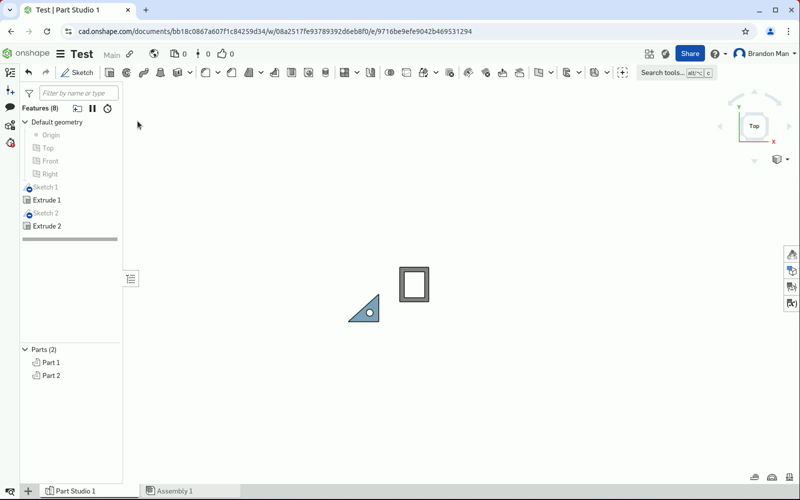
key(shift+h)
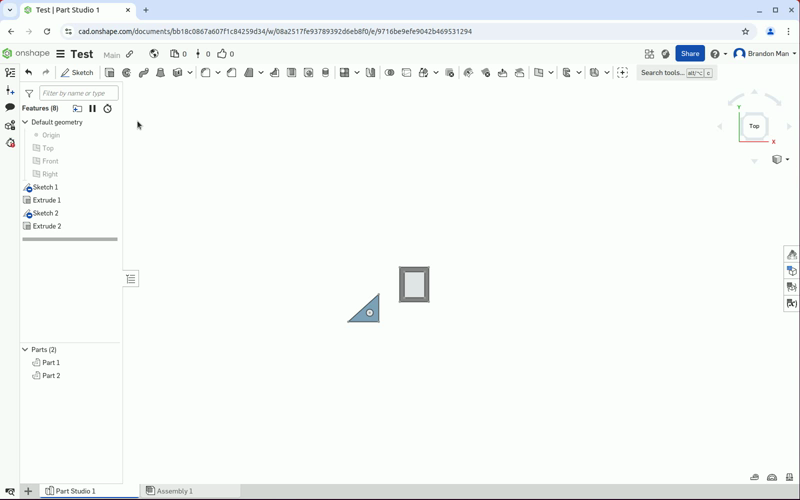
key(shift+h)
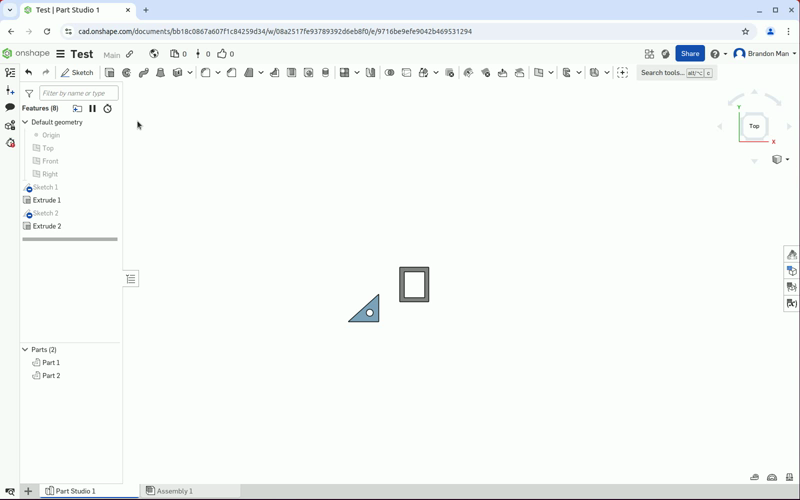
mouse_move(73, 189)
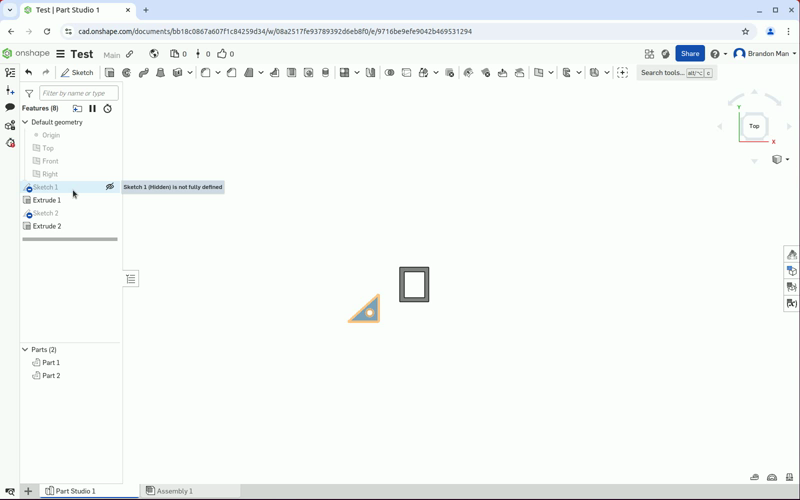
click(73, 189)
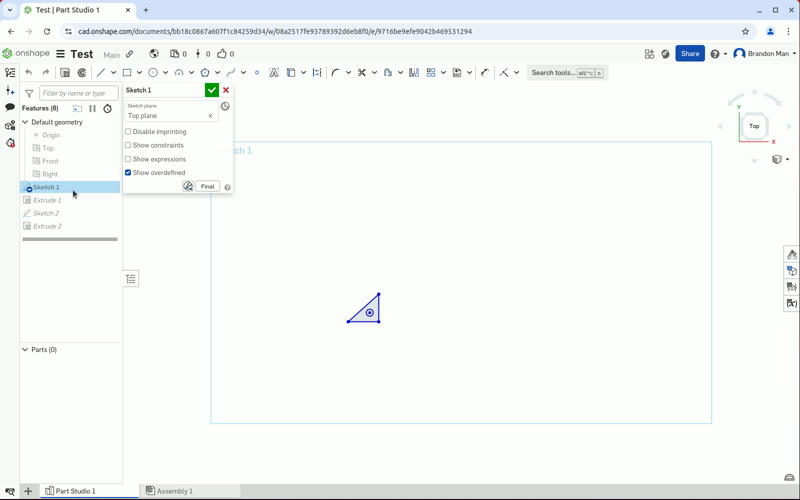
mouse_move(229, 92)
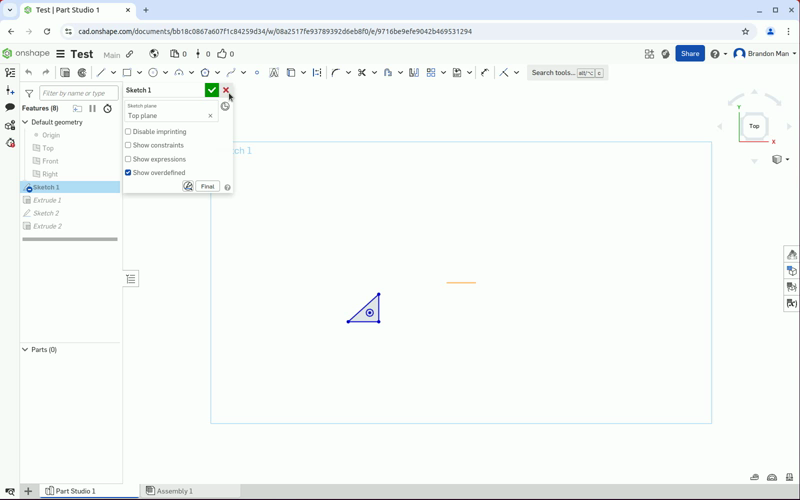
click(229, 92)
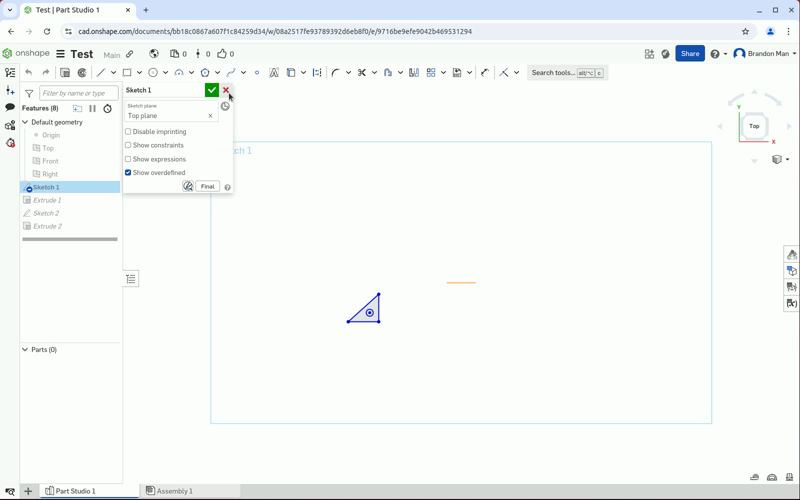
key(shift+s)
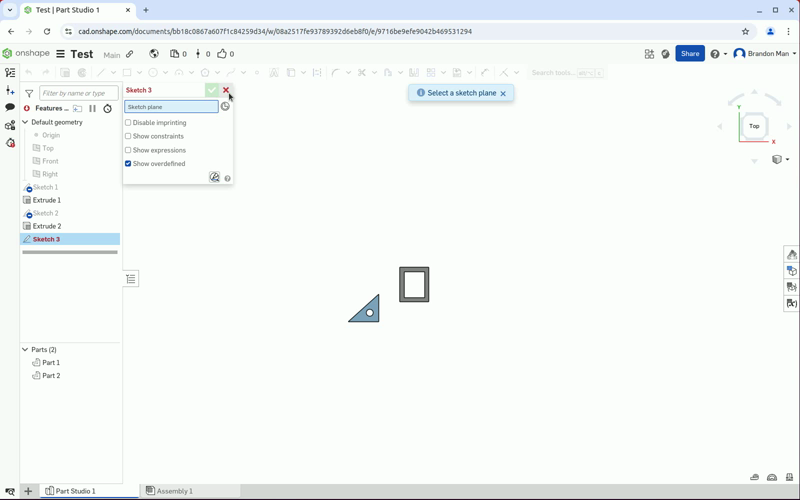
mouse_move(73, 150)
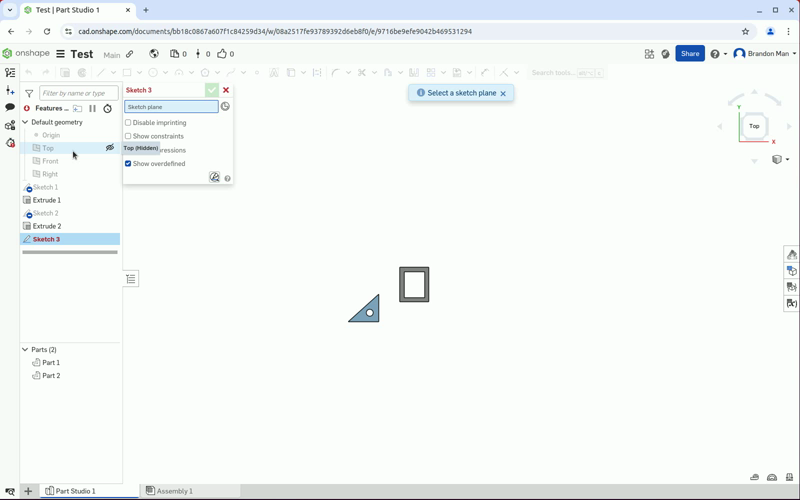
click(73, 150)
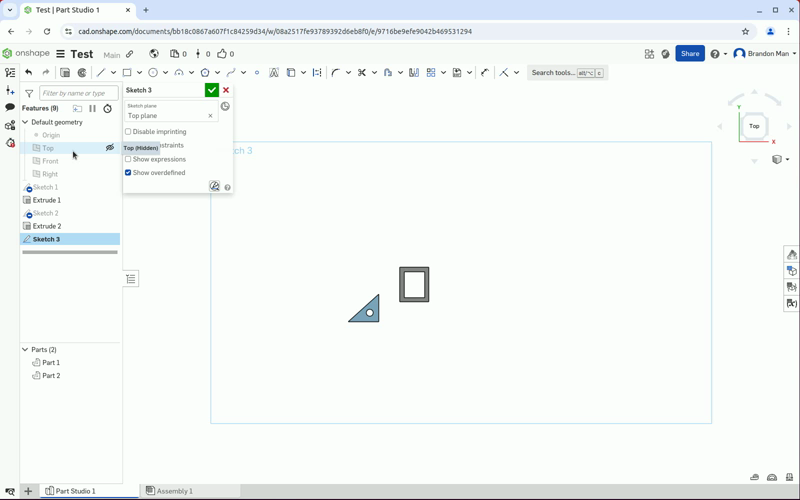
mouse_move(73, 352)
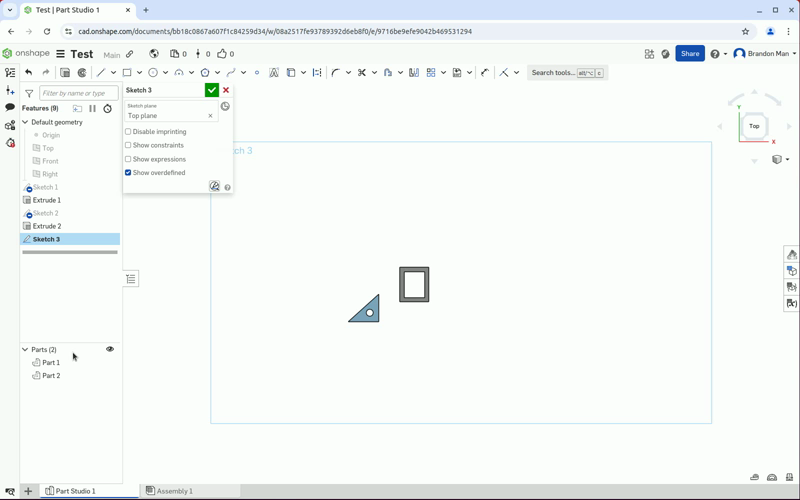
key(y)
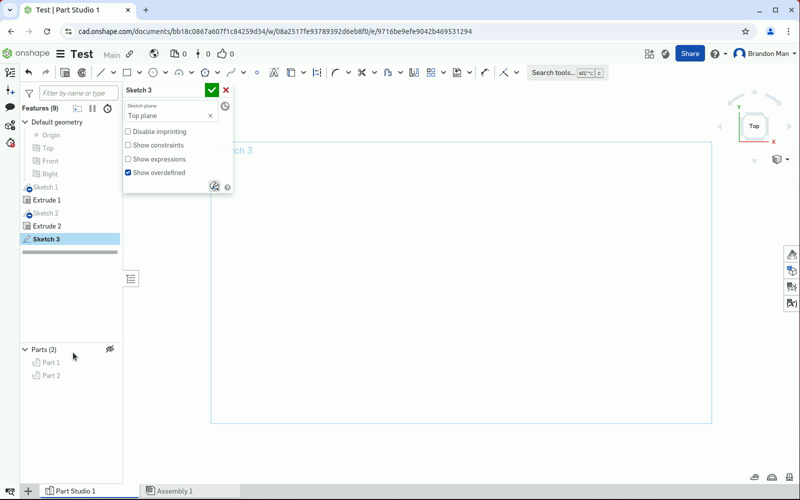
key(l)
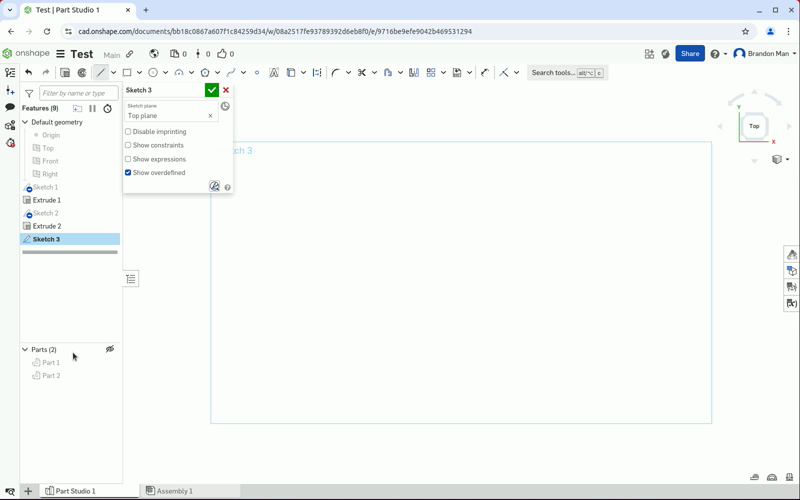
key_down(shift)
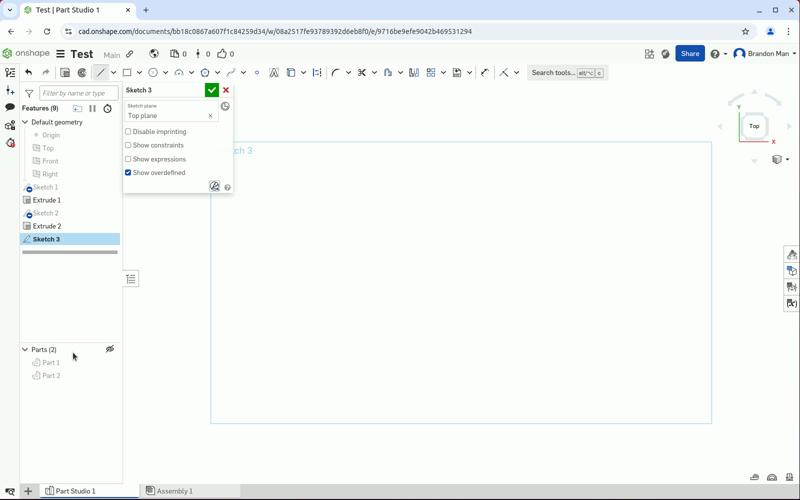
mouse_move(439, 303)
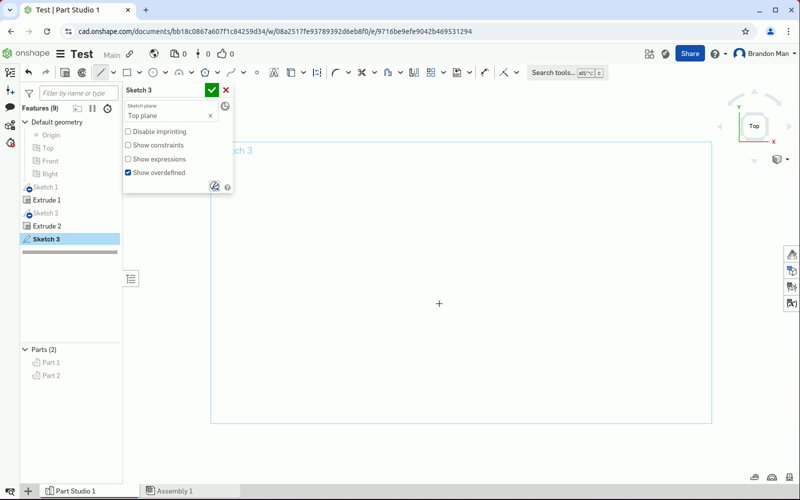
click(439, 303)
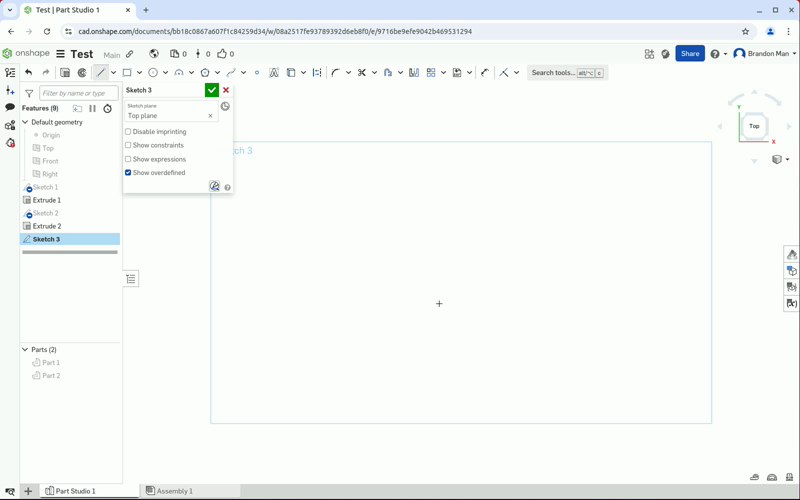
key_up(shift)
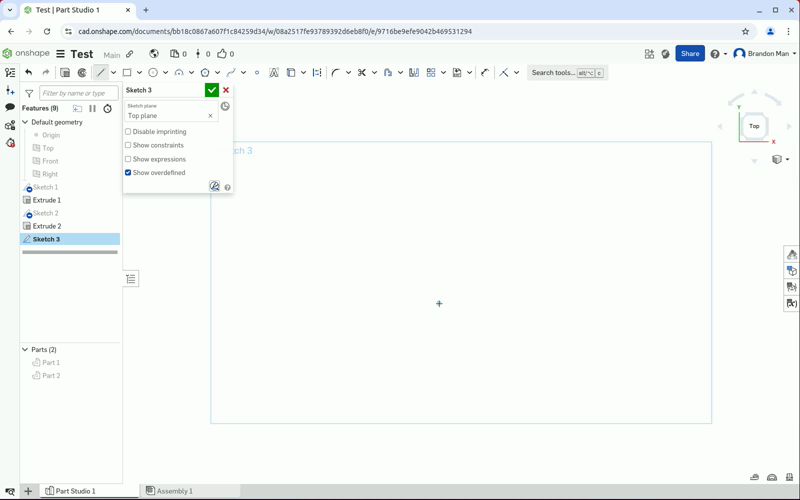
key_down(shift)
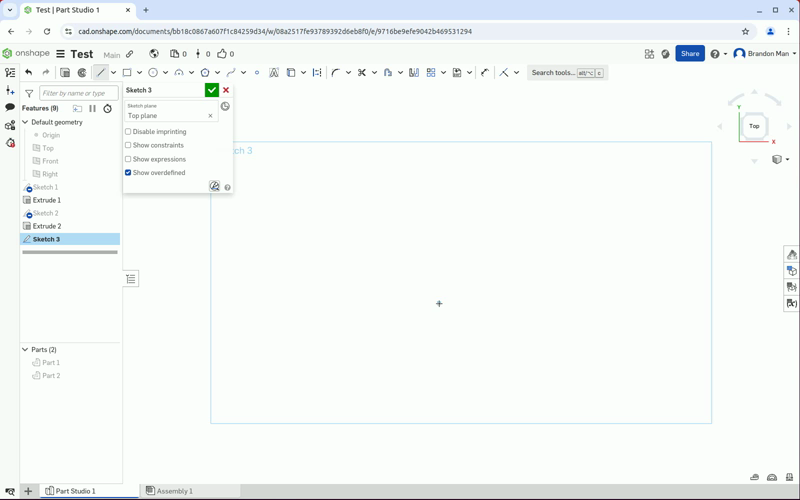
mouse_move(469, 303)
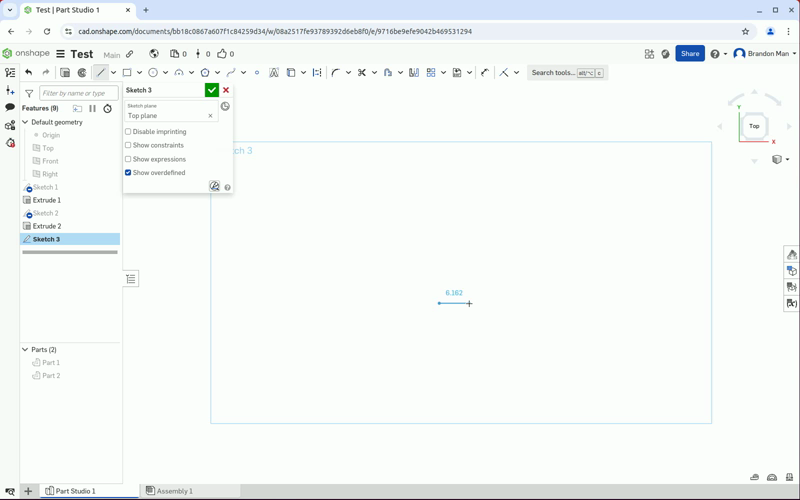
mouse_move(460, 303)
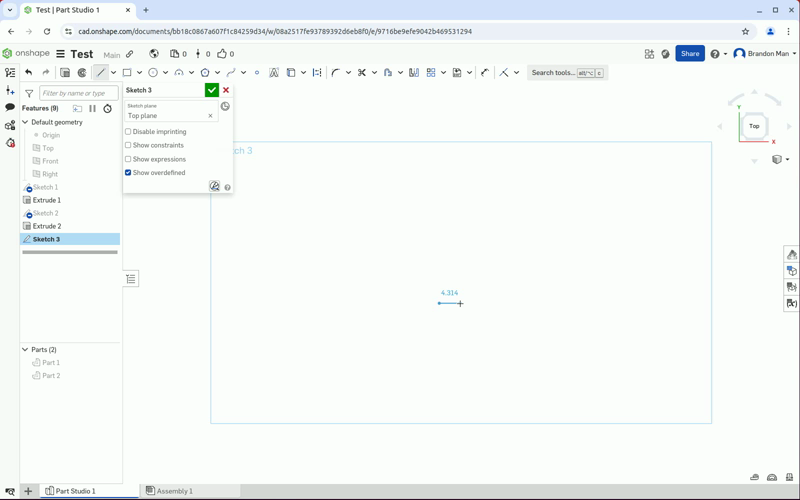
click(460, 303)
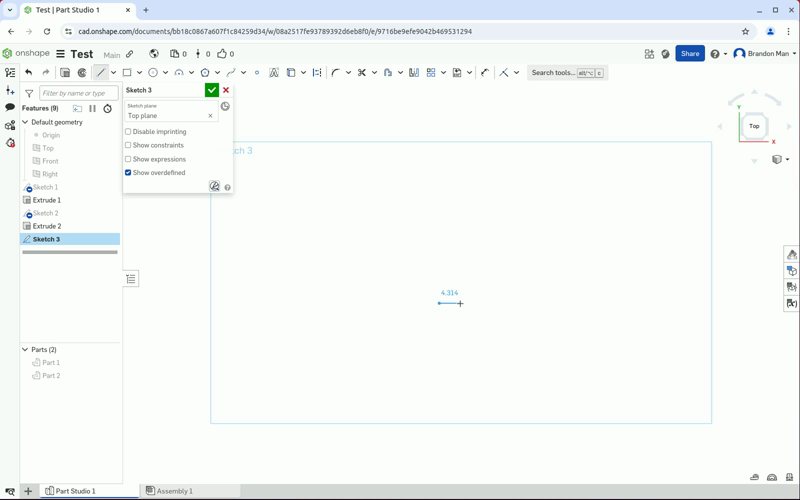
key_up(shift)
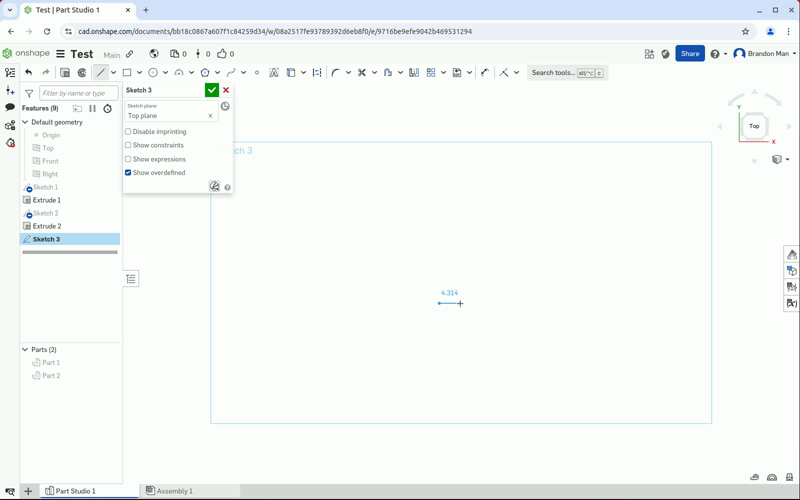
key_down(shift)
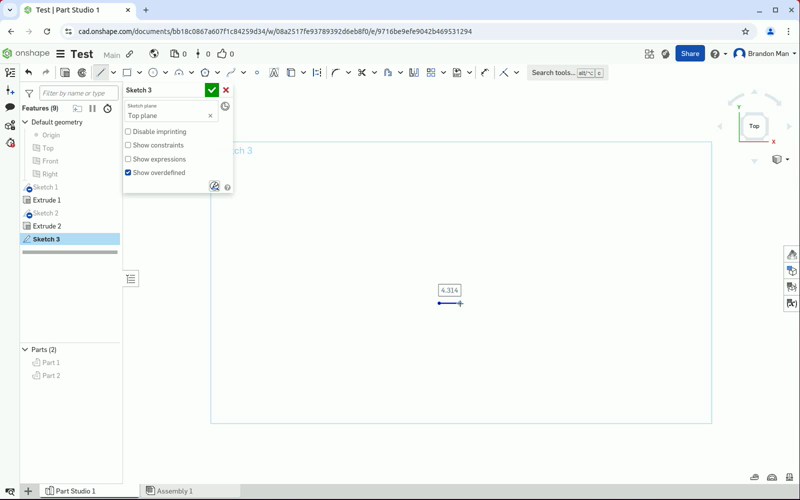
mouse_move(490, 303)
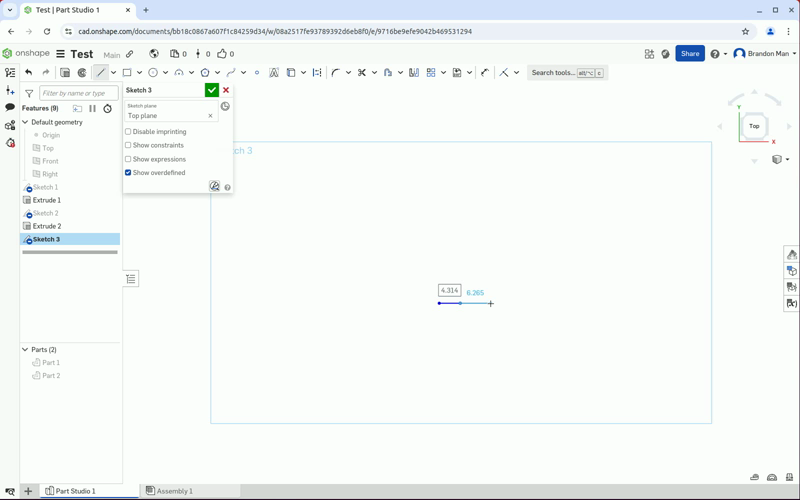
mouse_move(460, 276)
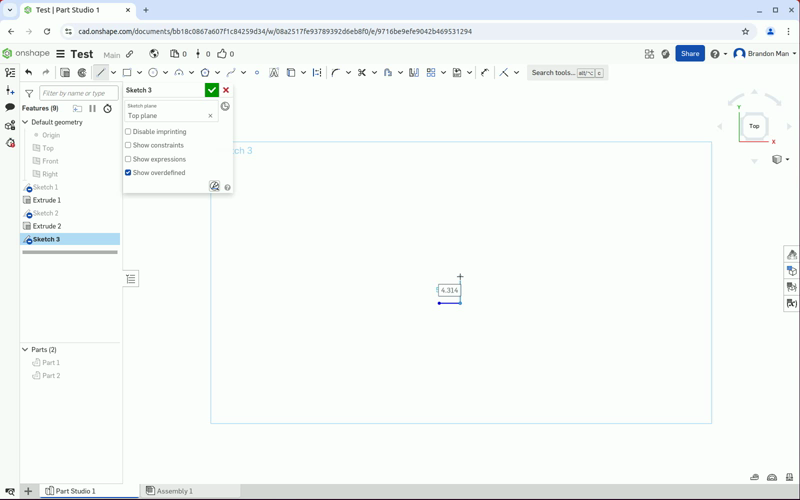
click(460, 276)
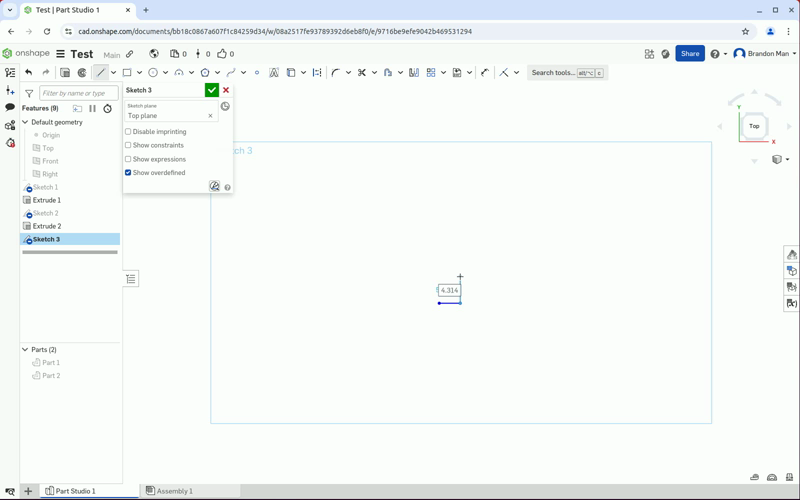
key_up(shift)
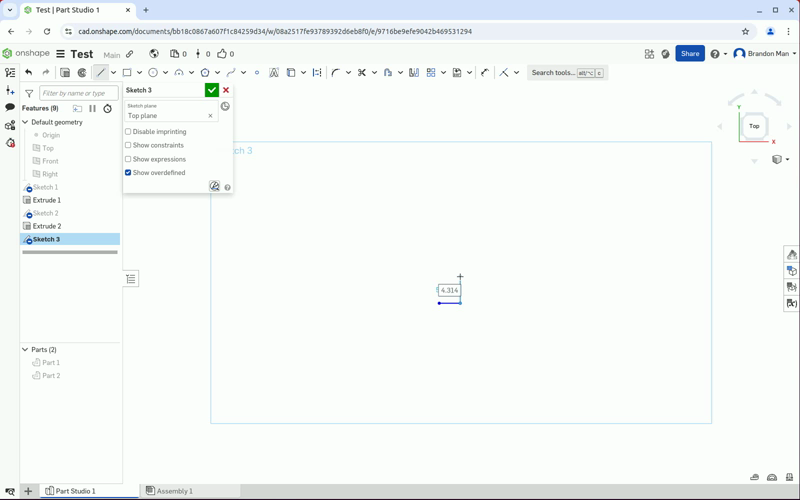
key_down(shift)
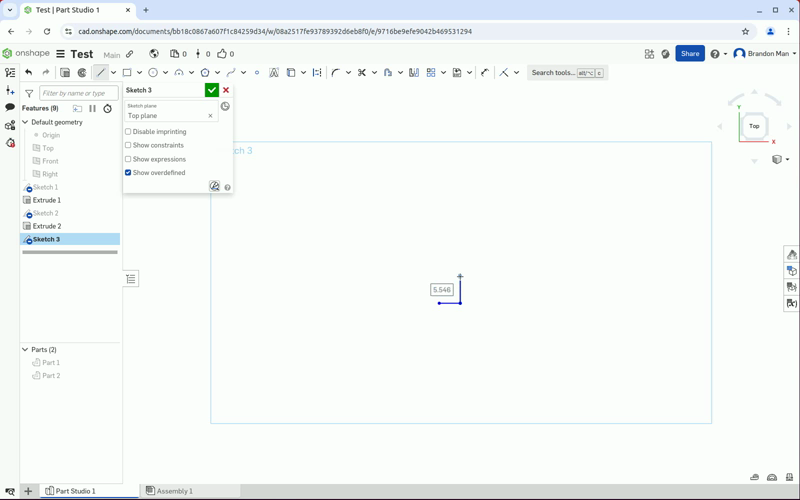
mouse_move(490, 276)
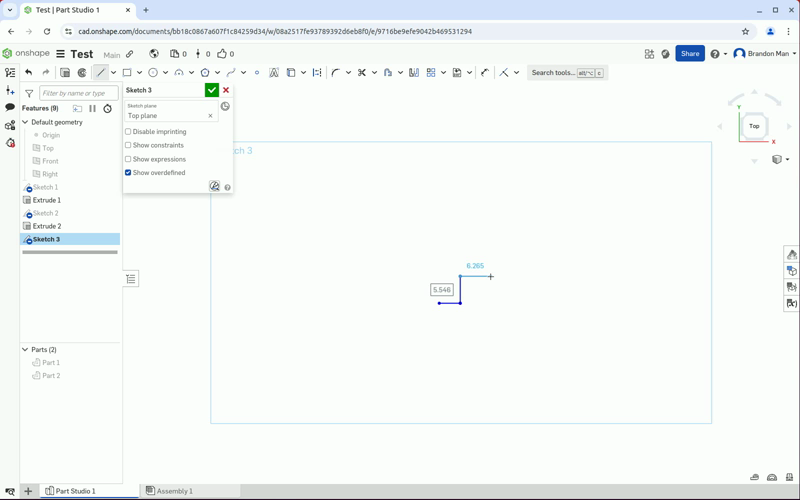
mouse_move(439, 276)
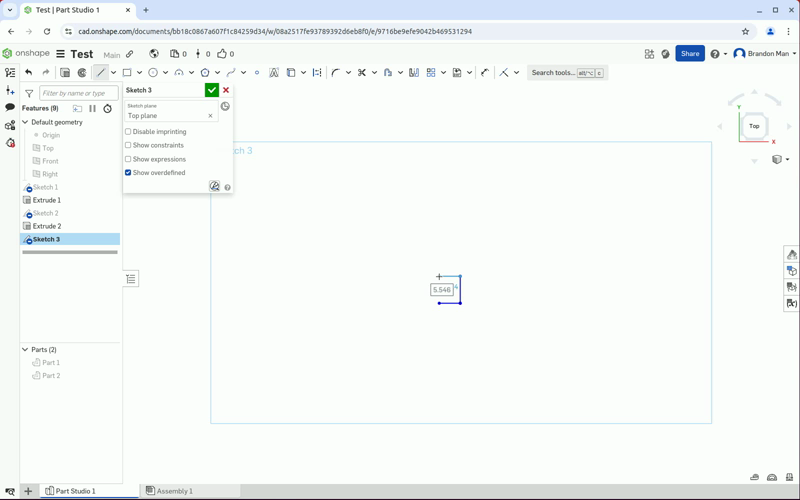
click(439, 276)
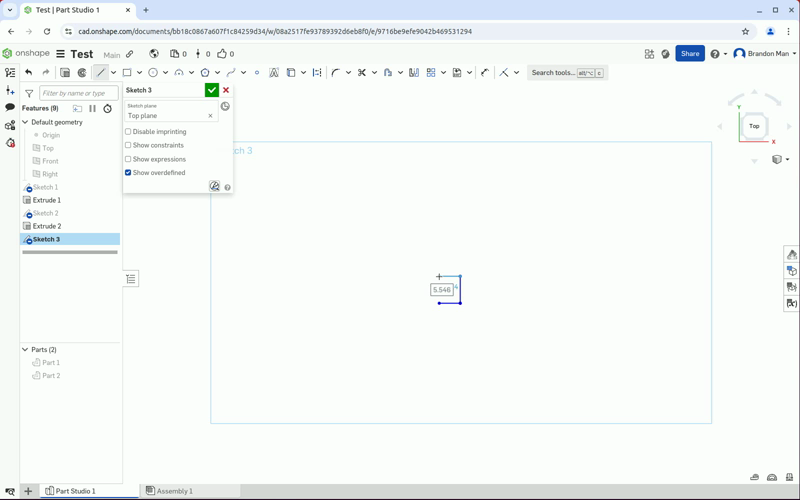
key_up(shift)
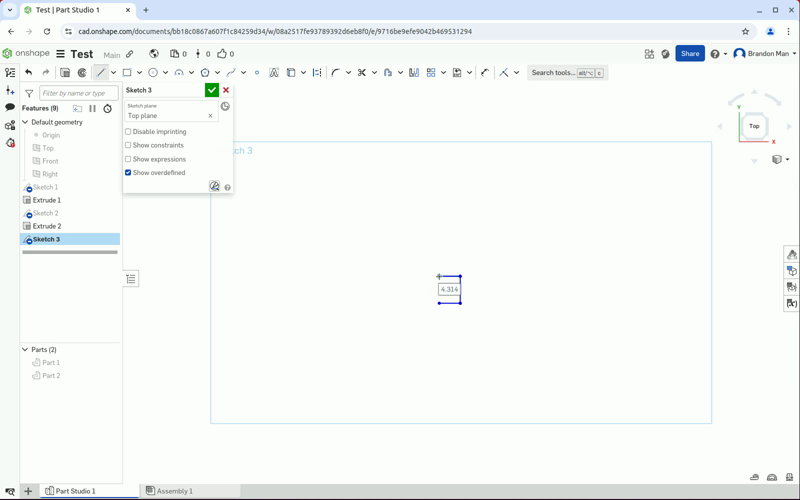
mouse_move(469, 276)
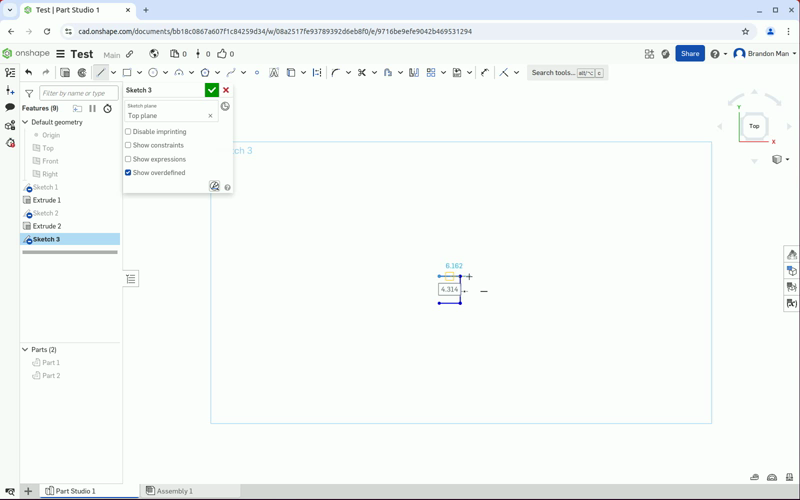
key_down(shift)
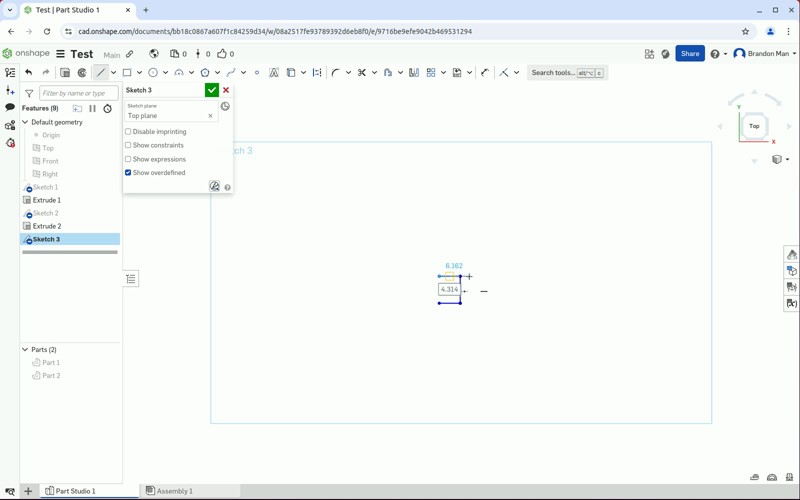
mouse_move(439, 303)
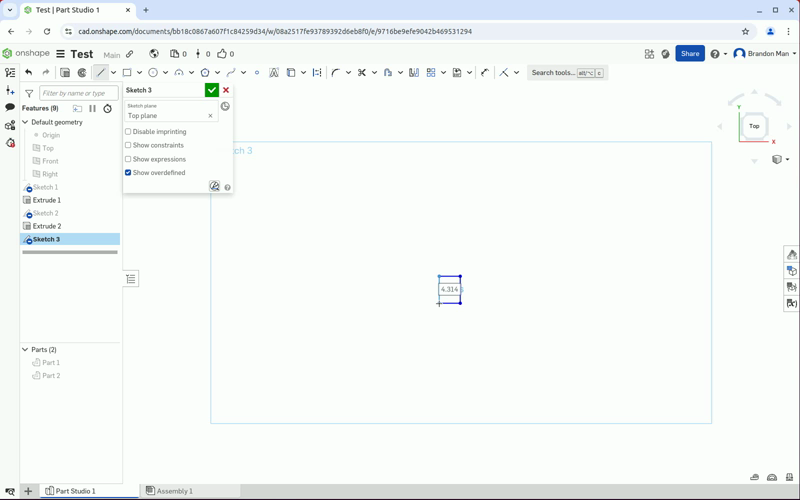
key_up(shift)
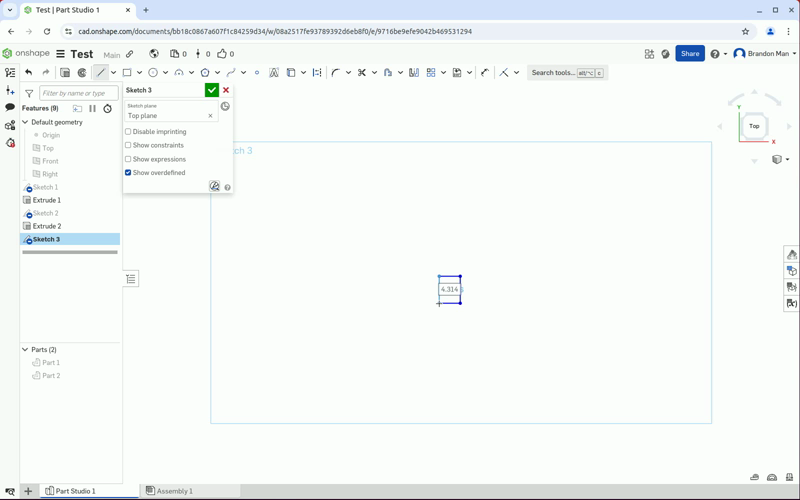
click(439, 303)
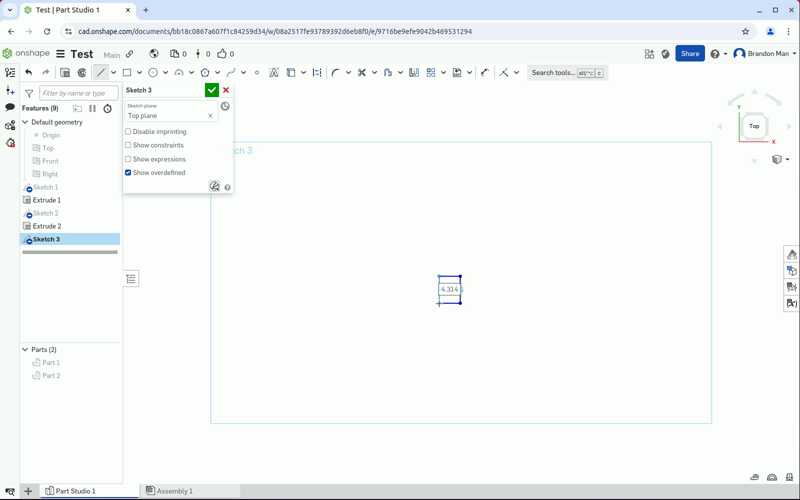
key(esc)
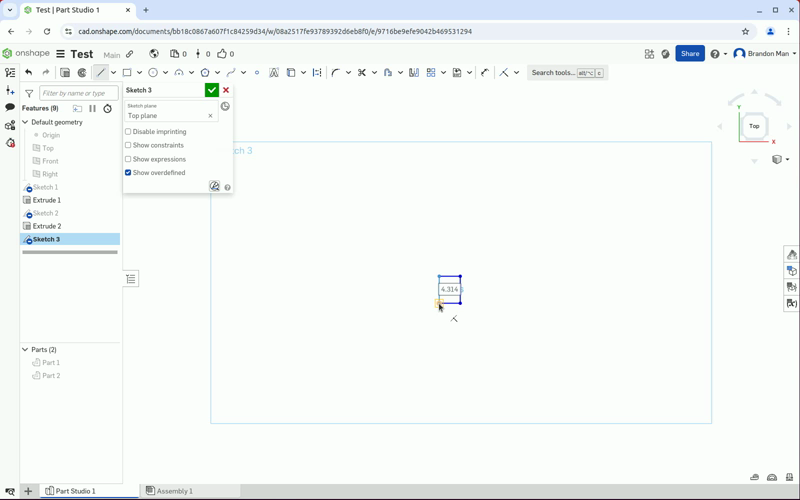
mouse_move(449, 300)
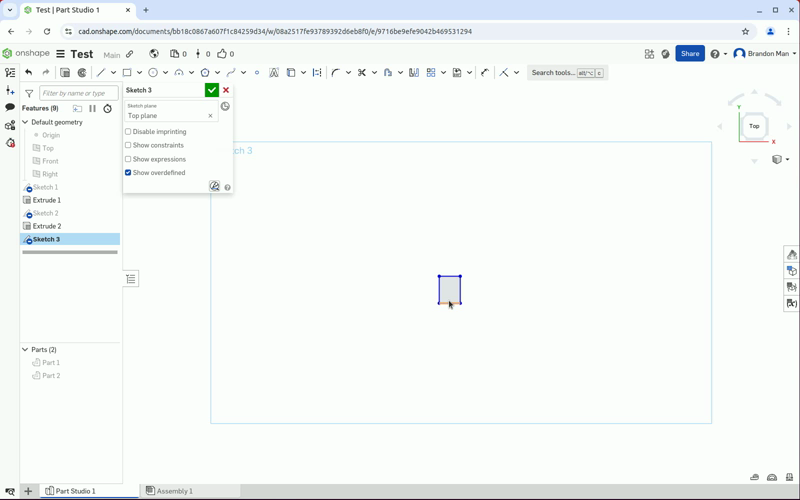
scroll(6)
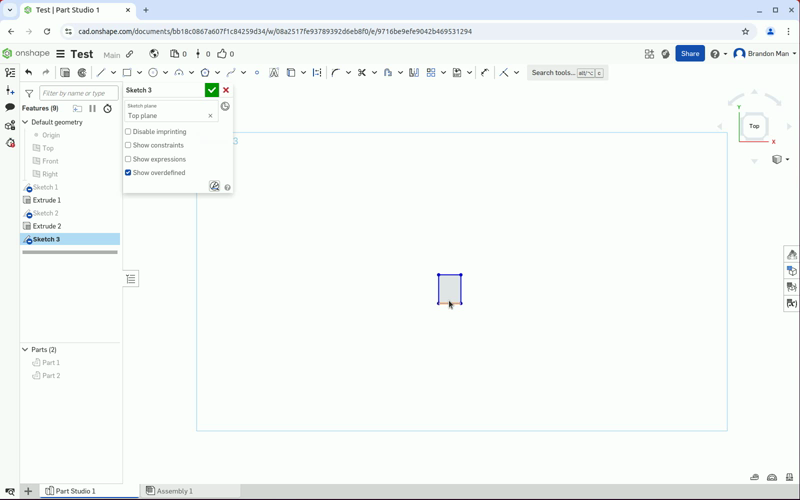
scroll(6)
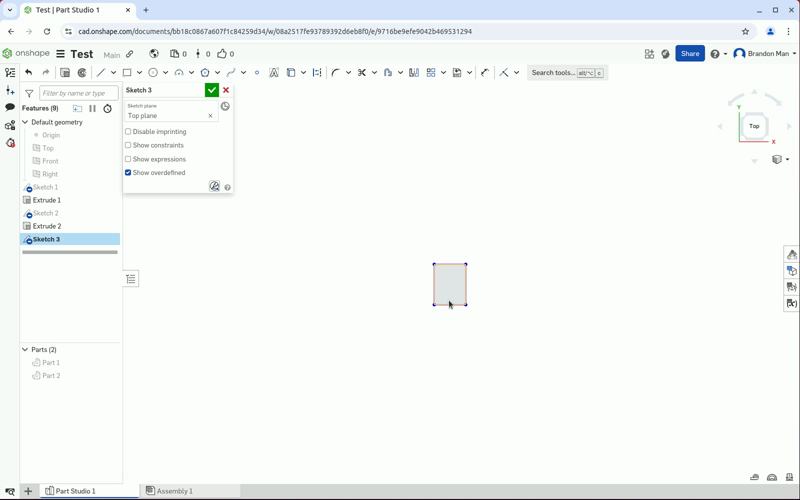
scroll(6)
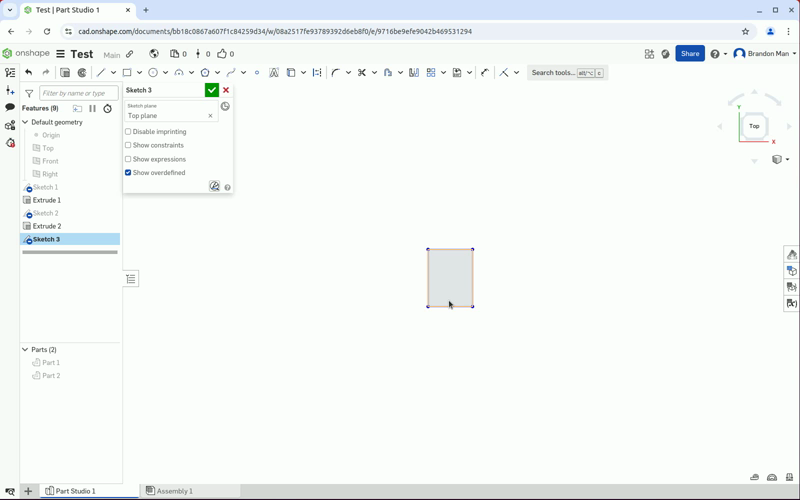
scroll(6)
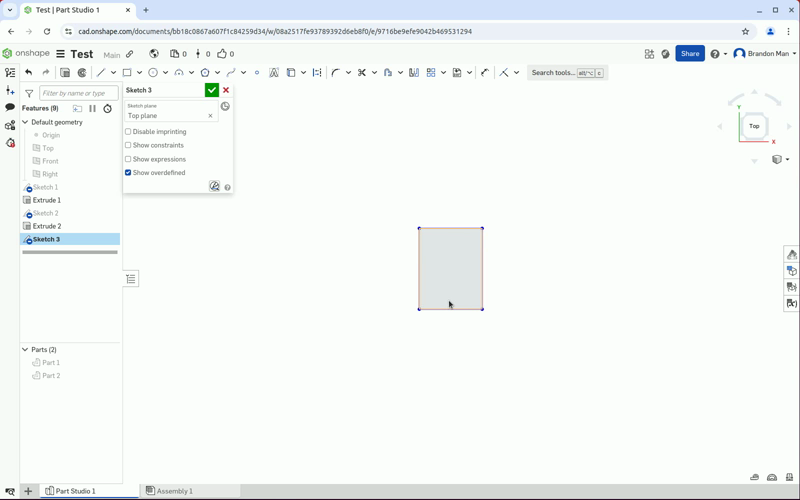
scroll(6)
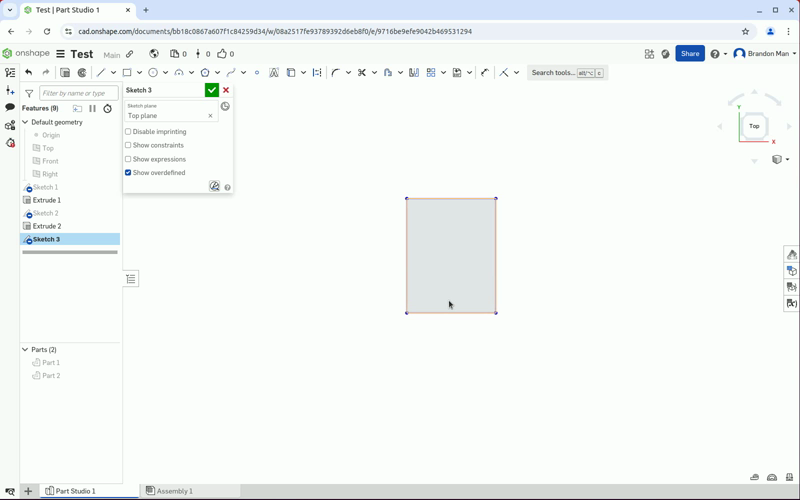
scroll(6)
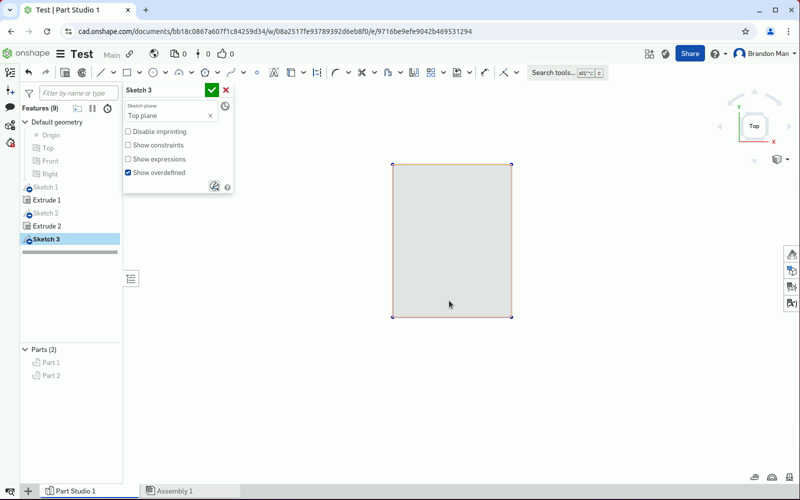
scroll(6)
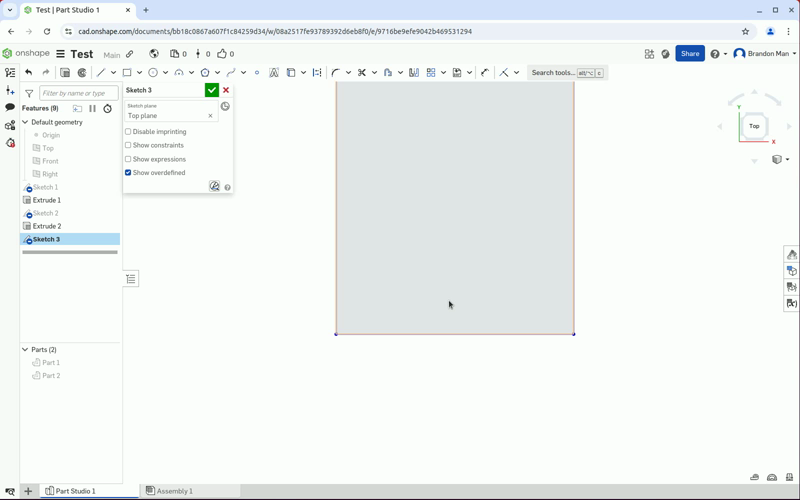
click(449, 300)
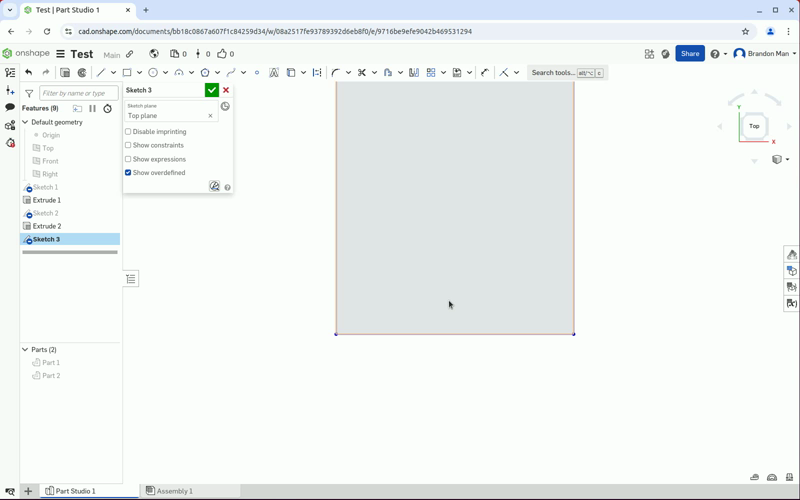
scroll(-6)
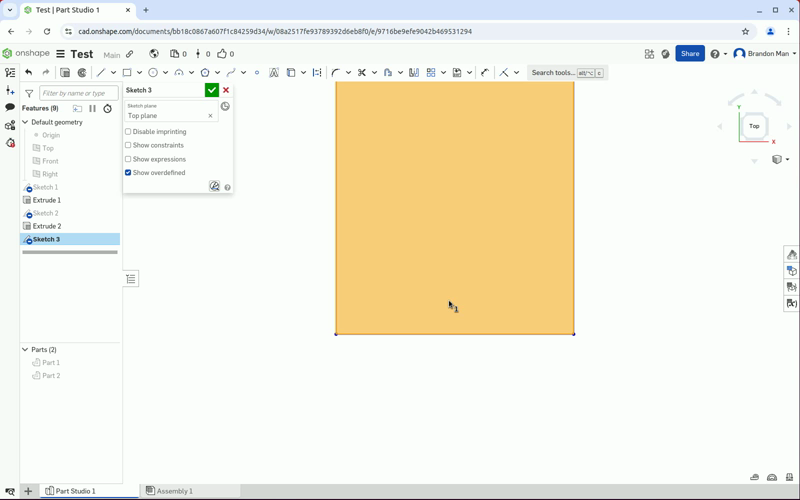
scroll(-6)
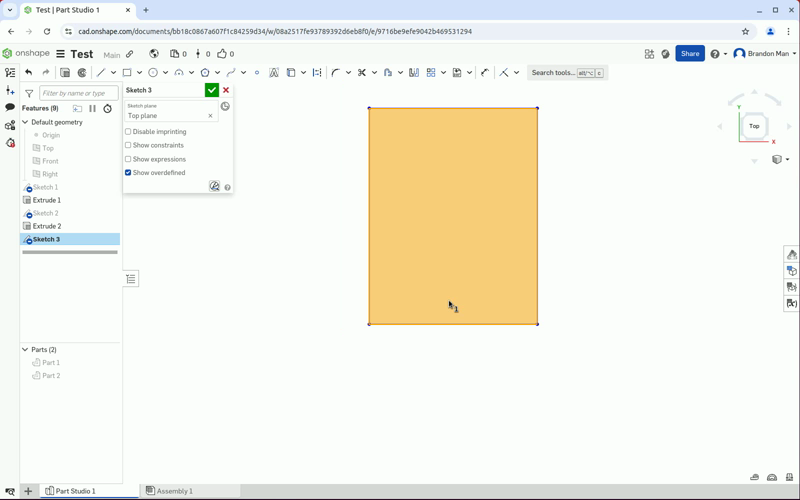
scroll(-6)
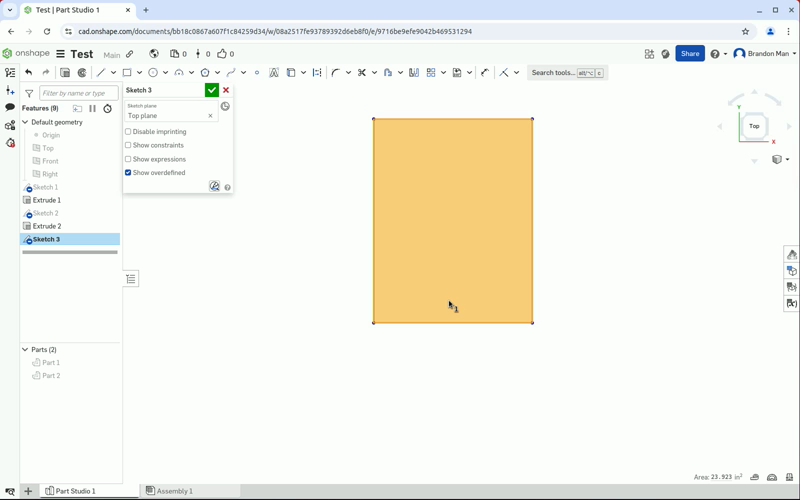
scroll(-6)
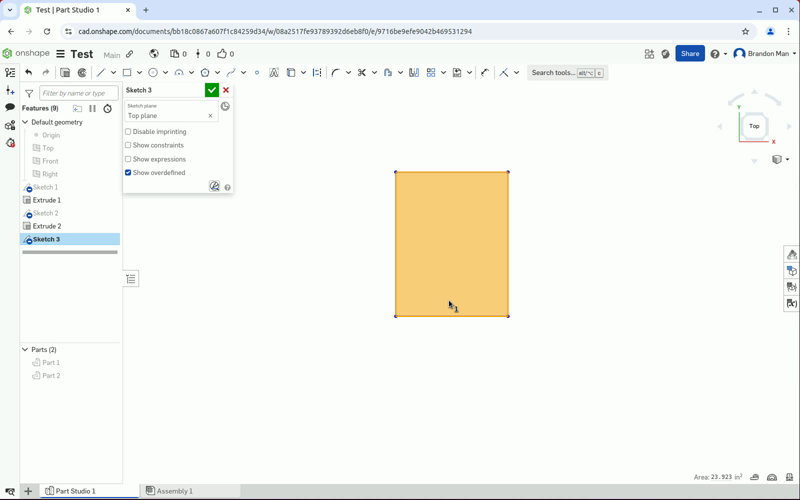
scroll(-6)
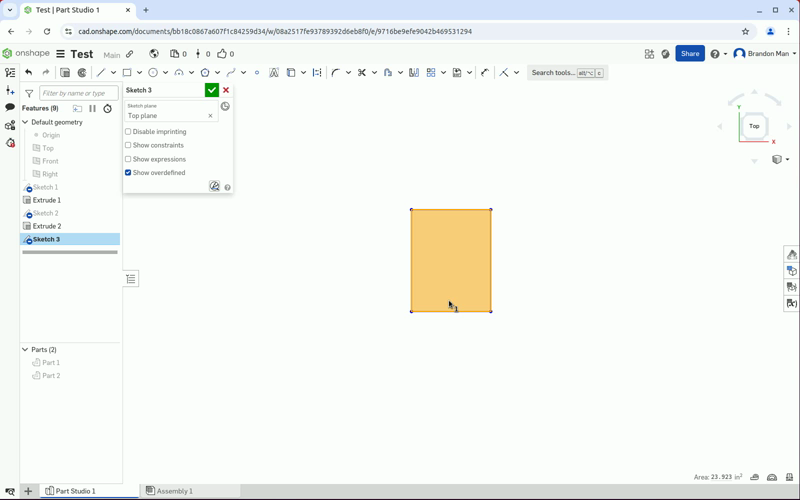
scroll(-6)
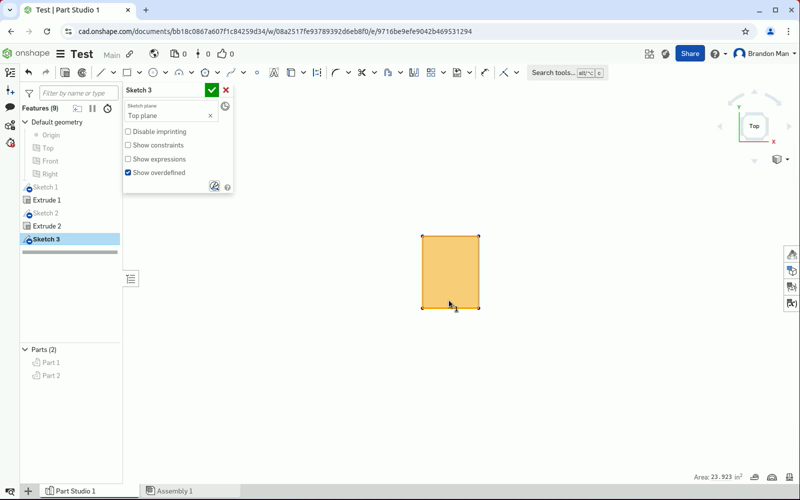
scroll(-6)
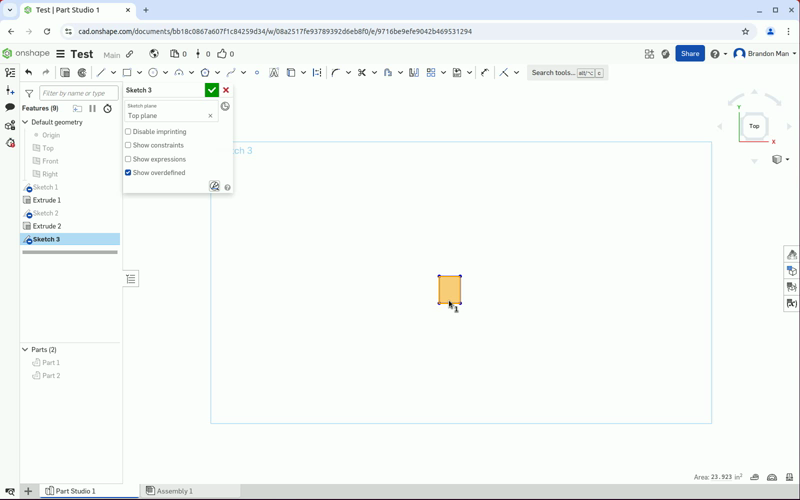
mouse_move(73, 352)
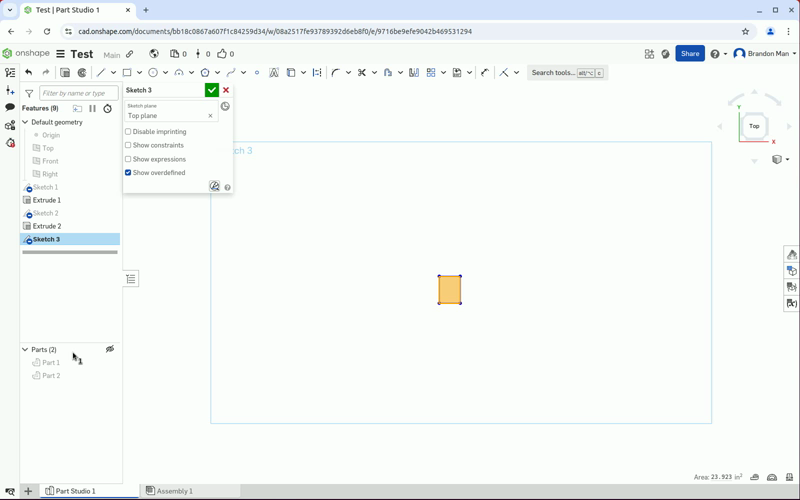
key(shift+y)
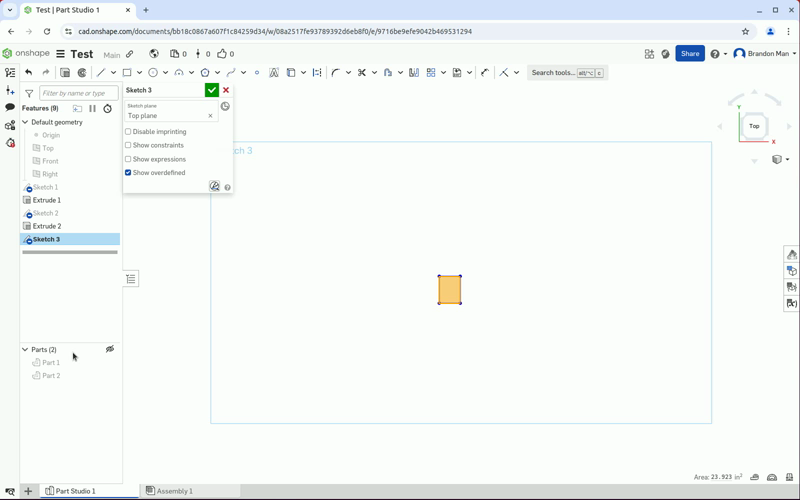
key(shift+e)
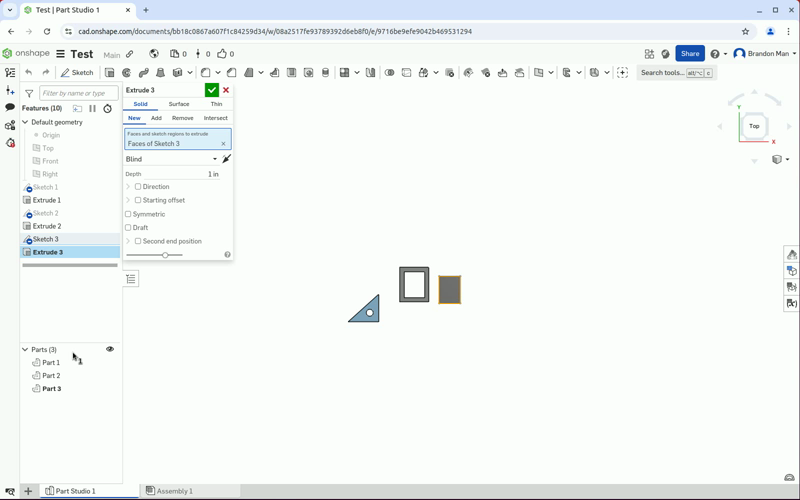
mouse_move(143, 106)
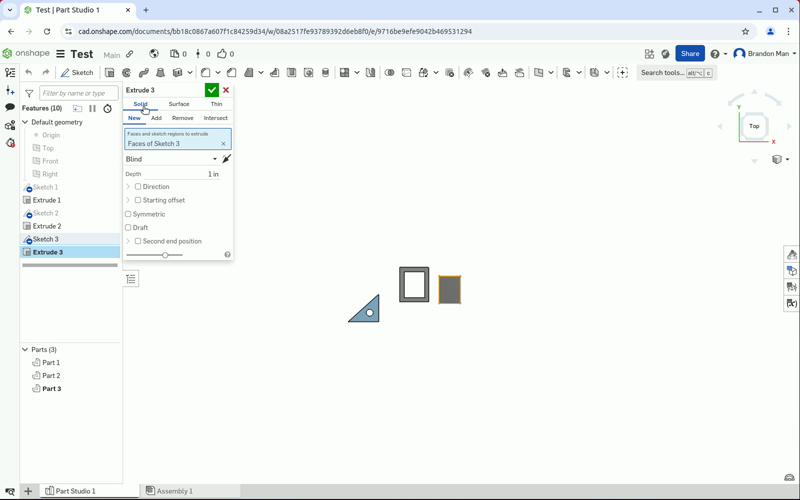
click(143, 106)
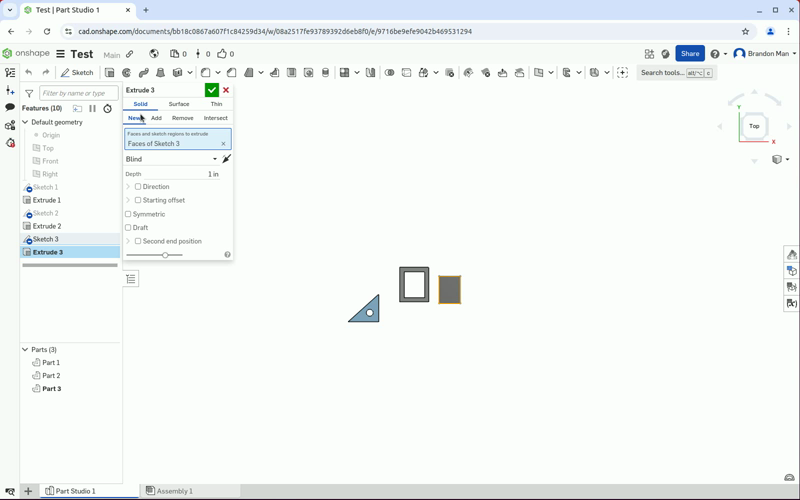
mouse_move(137, 120)
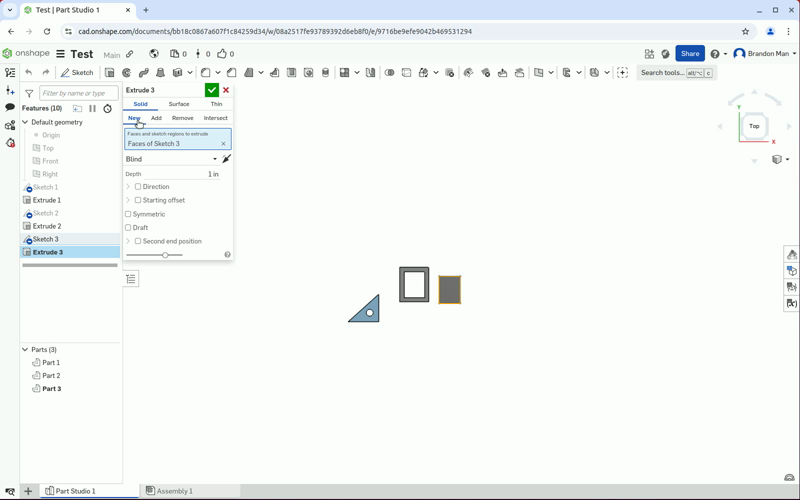
click(137, 120)
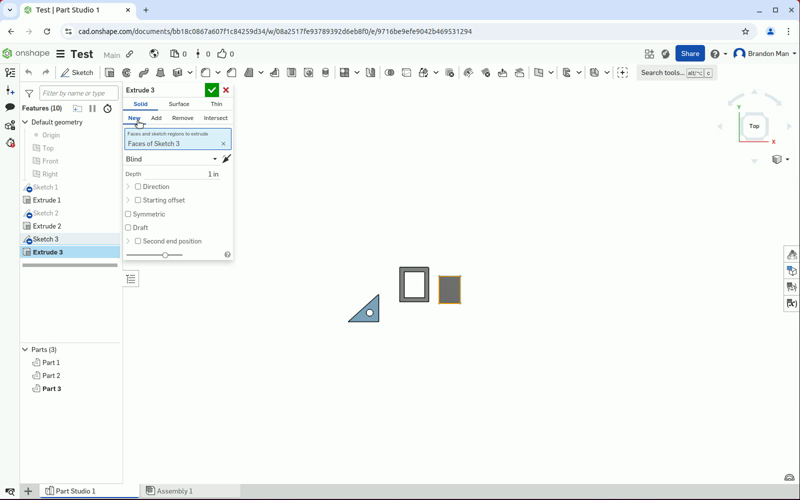
key(tab, 4)
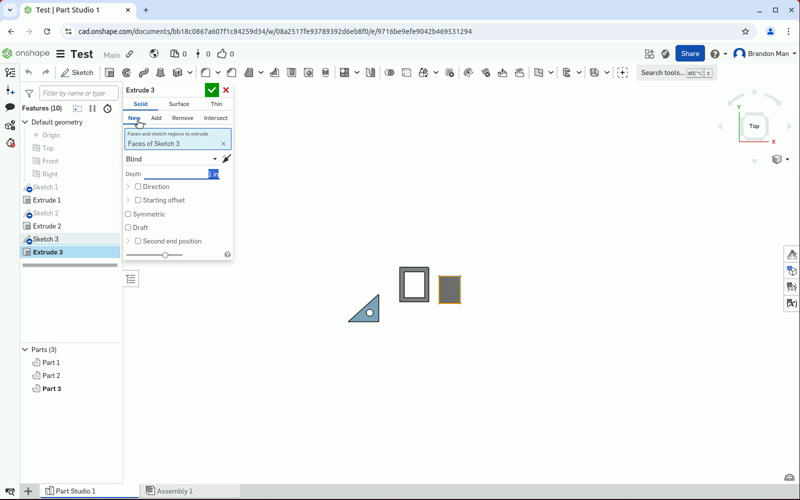
text(17.572)
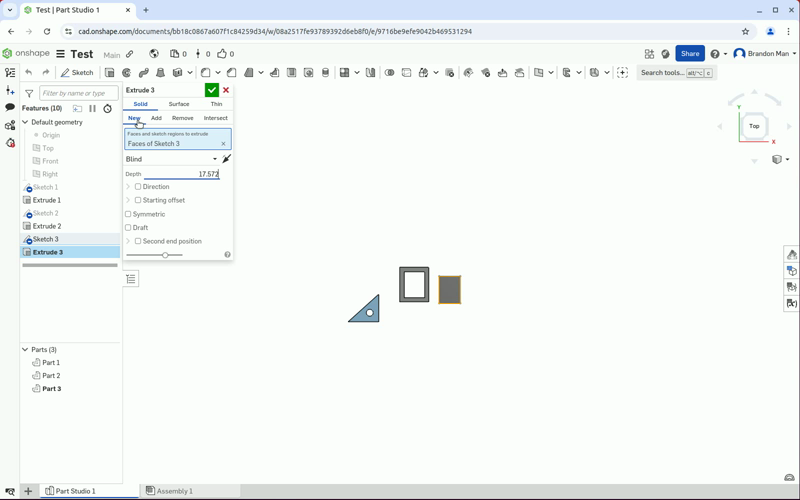
key(enter)
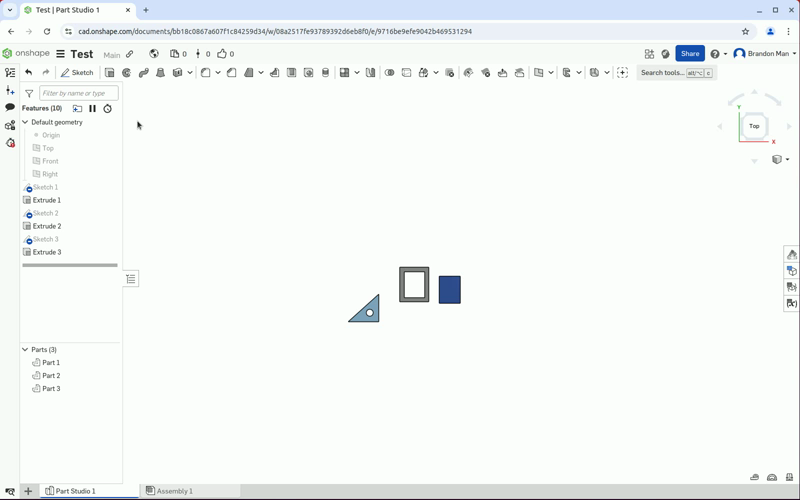
key(shift+h)
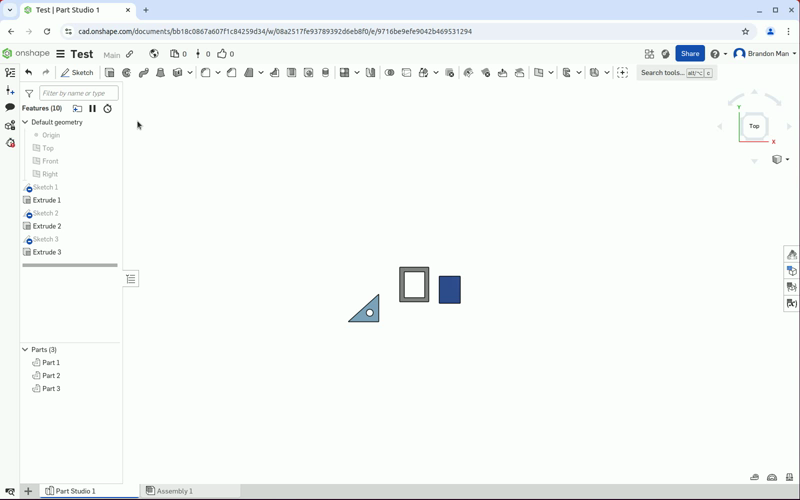
key(shift+h)
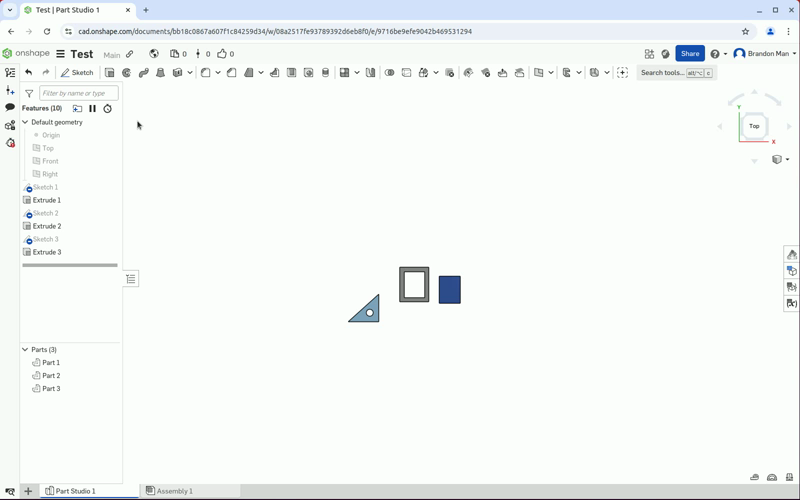
mouse_move(73, 189)
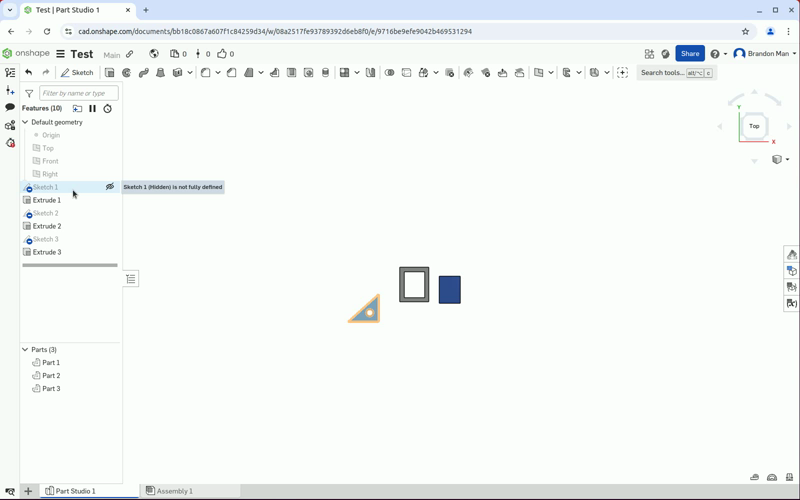
click(73, 189)
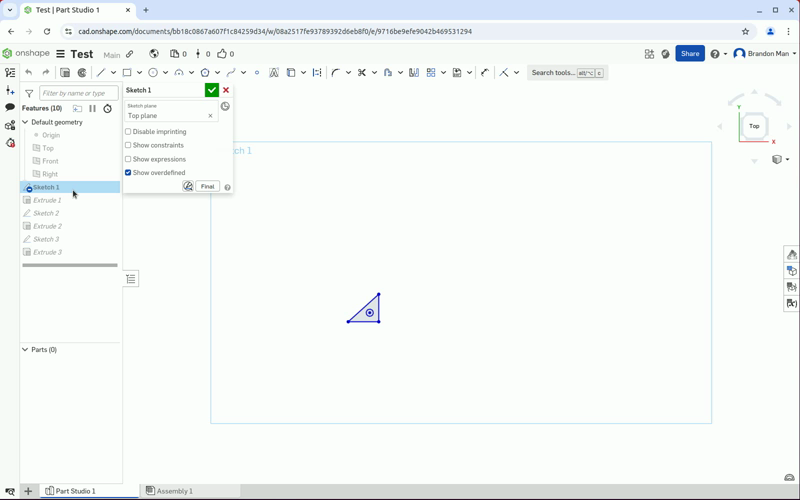
mouse_move(229, 92)
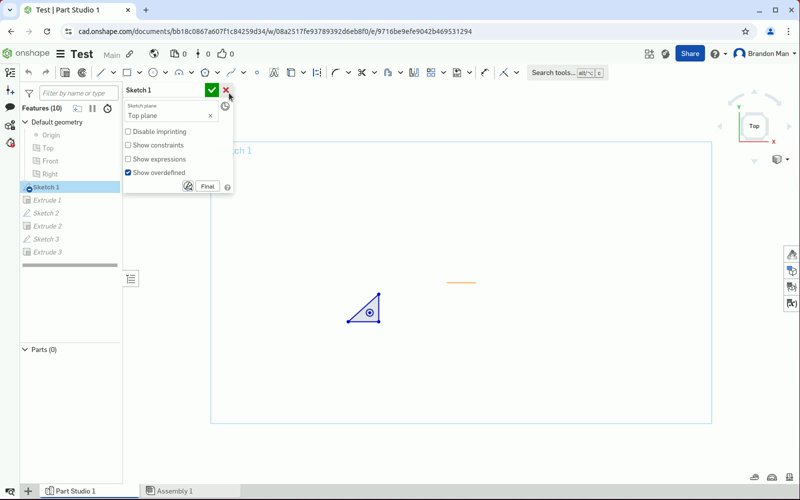
click(229, 92)
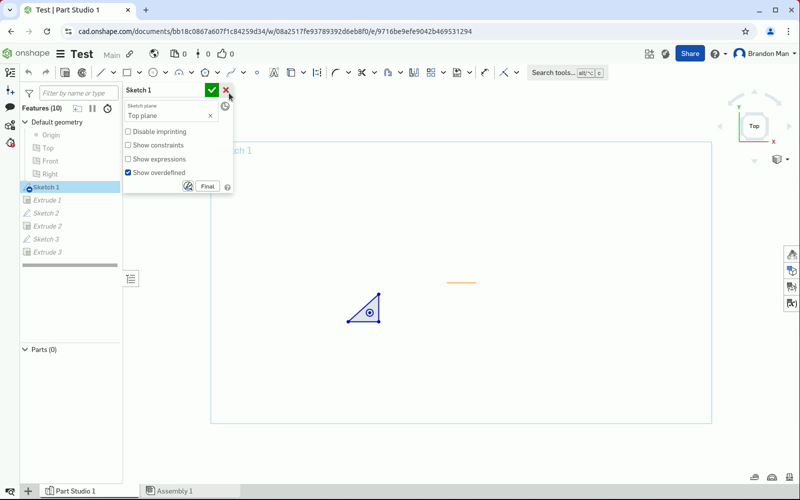
key(shift+s)
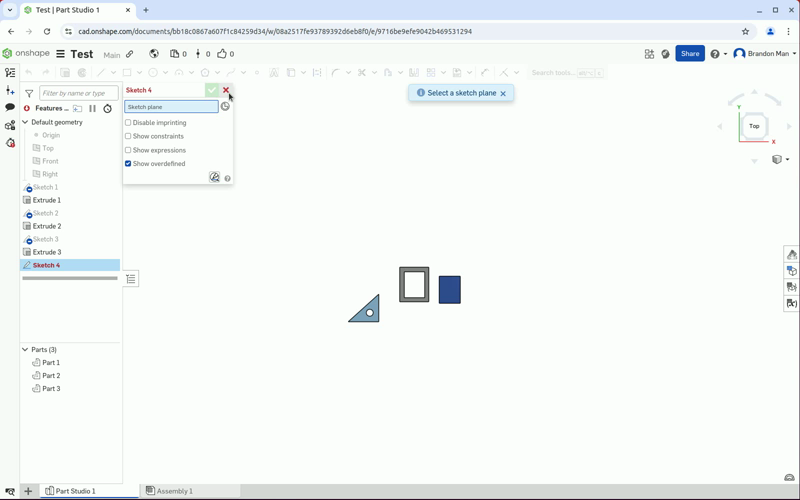
mouse_move(73, 150)
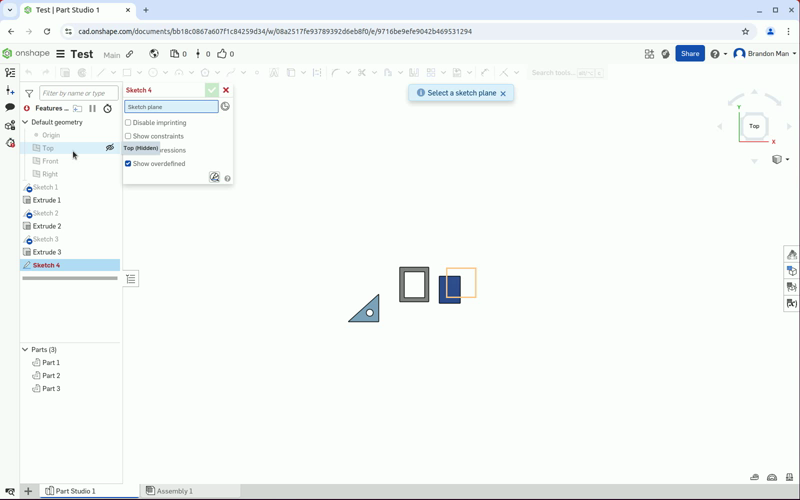
click(73, 150)
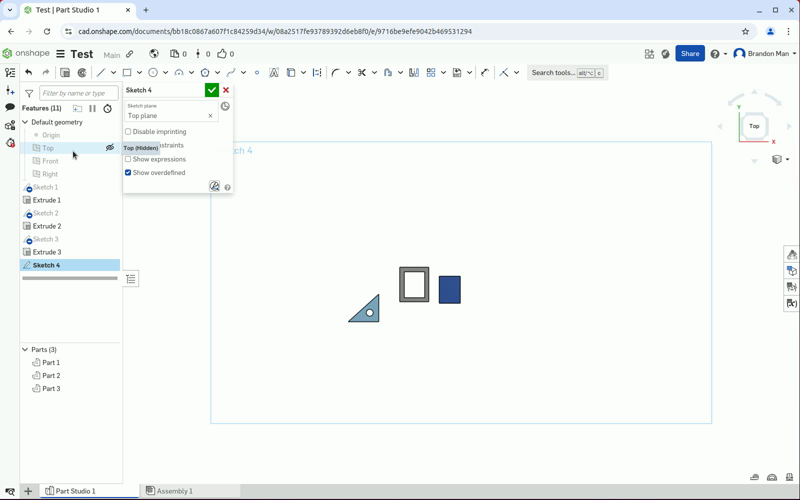
mouse_move(73, 352)
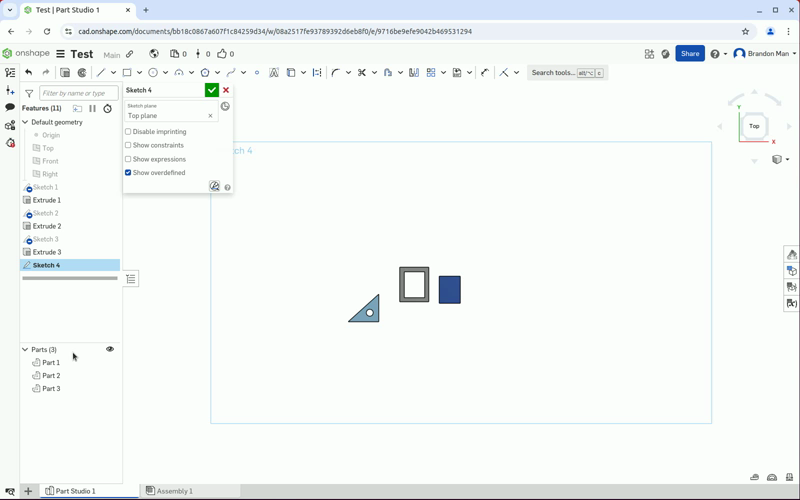
key(y)
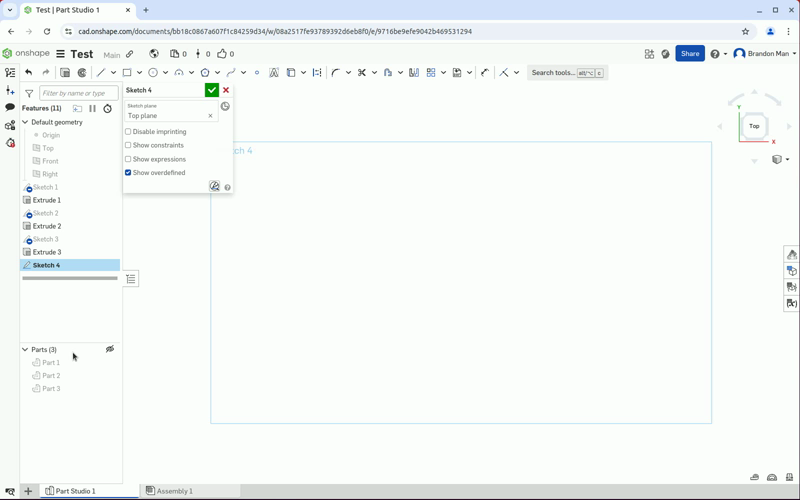
key(l)
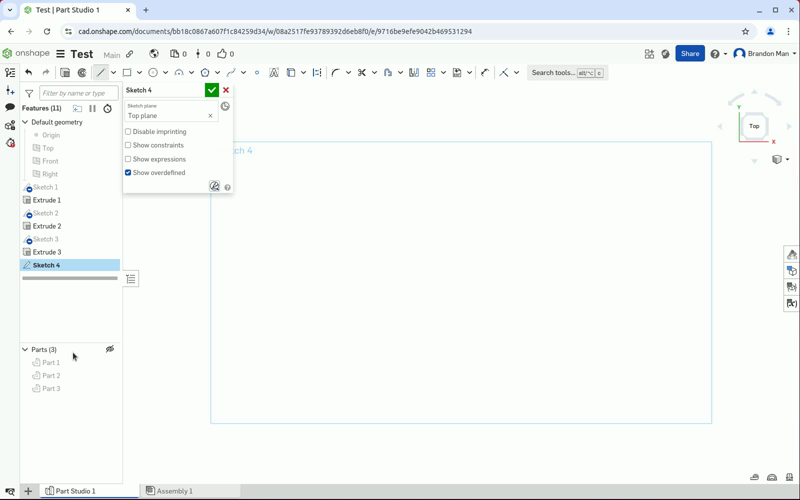
key_down(shift)
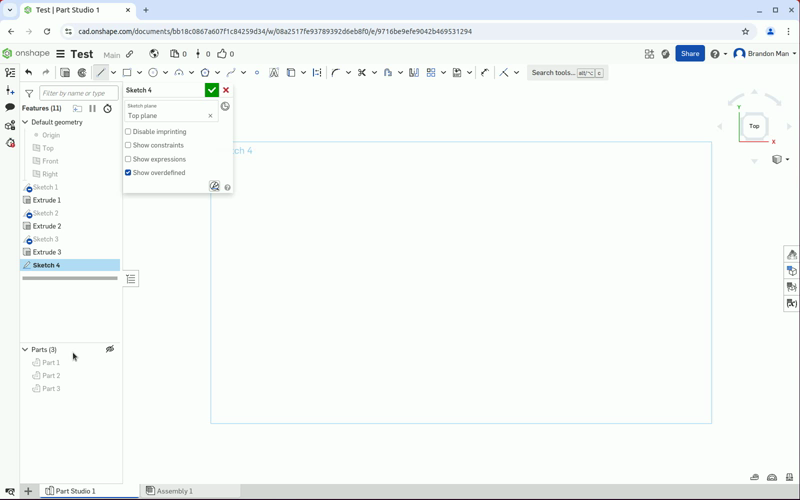
mouse_move(473, 300)
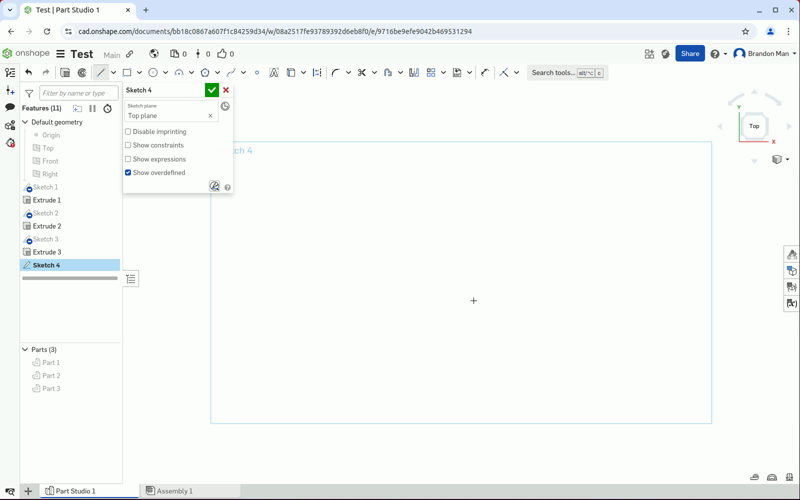
click(473, 300)
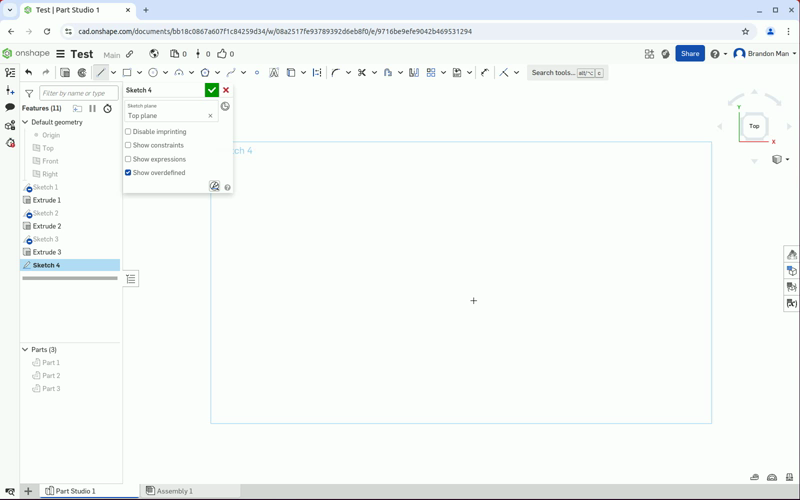
key_up(shift)
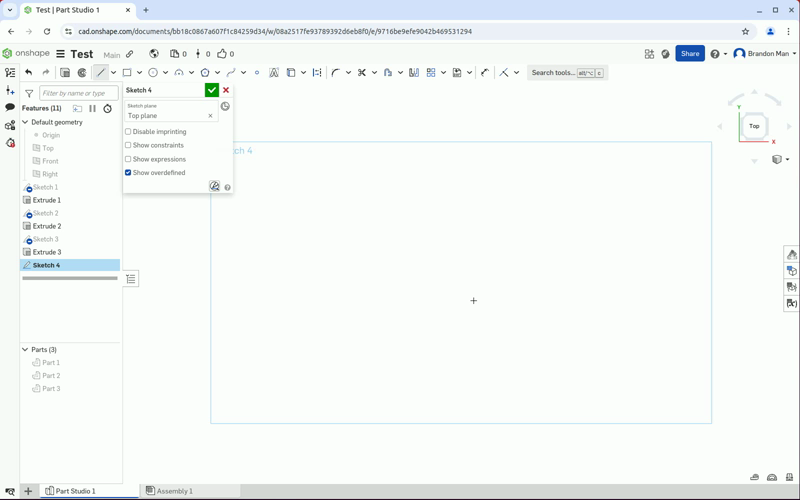
key_down(shift)
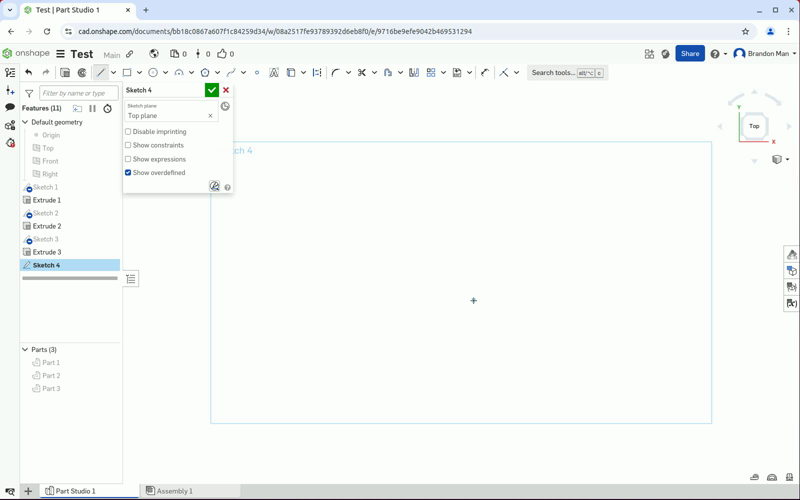
mouse_move(503, 300)
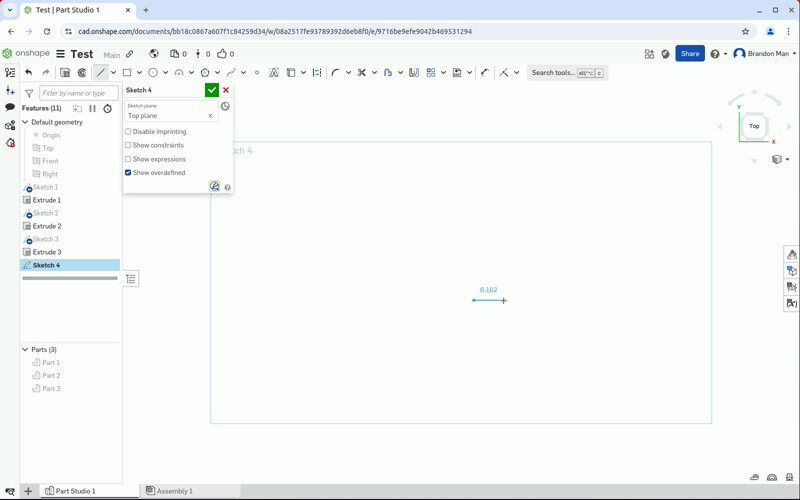
mouse_move(517, 300)
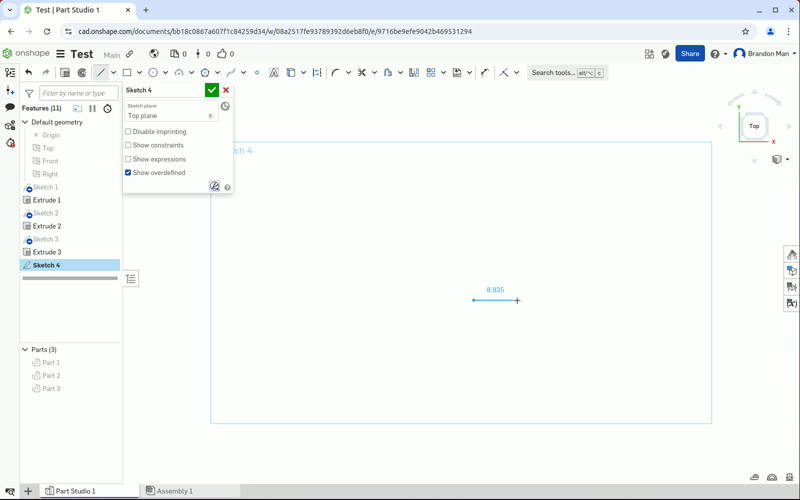
click(517, 300)
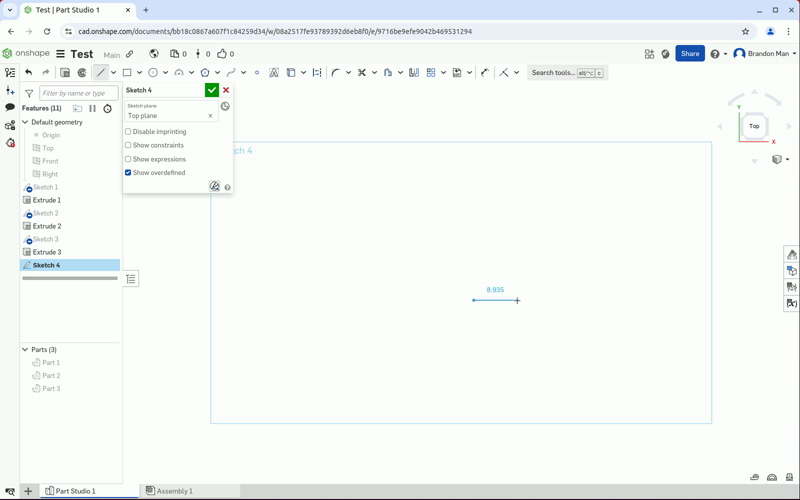
key_up(shift)
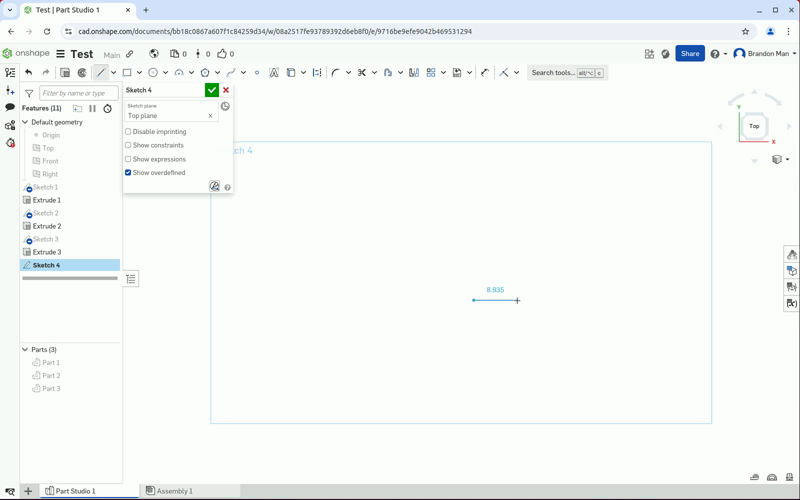
key_down(shift)
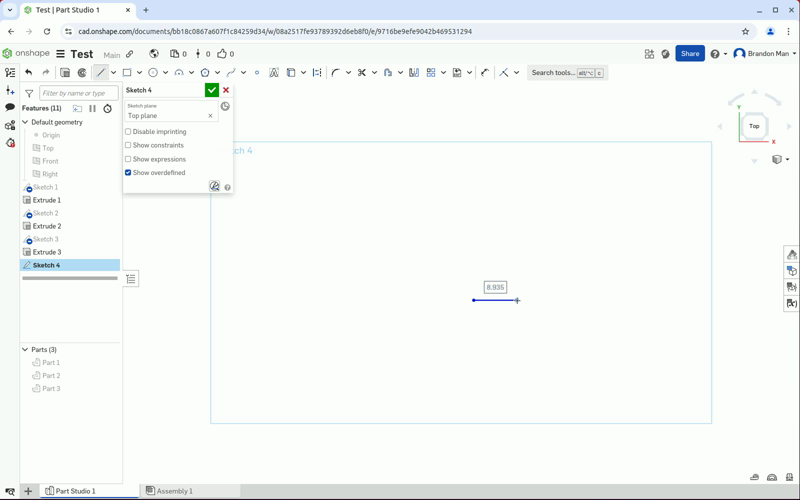
mouse_move(547, 300)
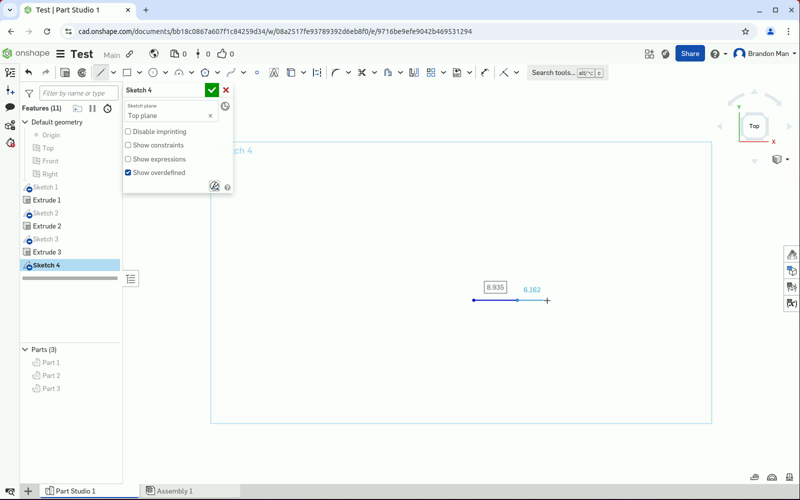
mouse_move(517, 248)
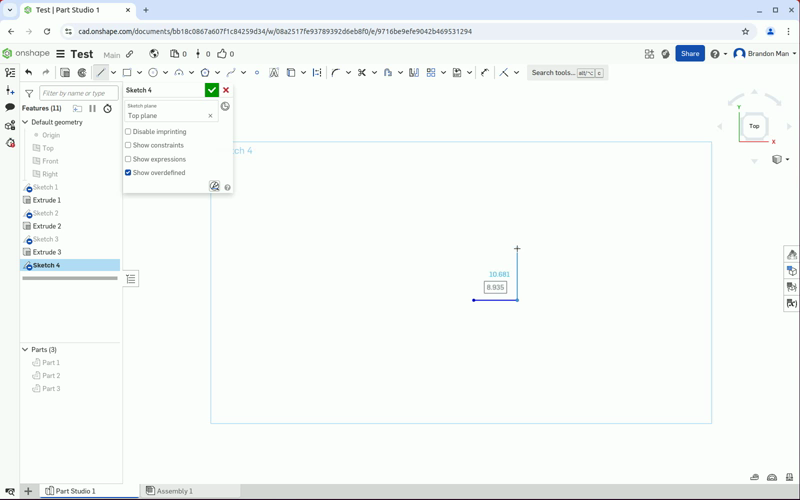
click(517, 248)
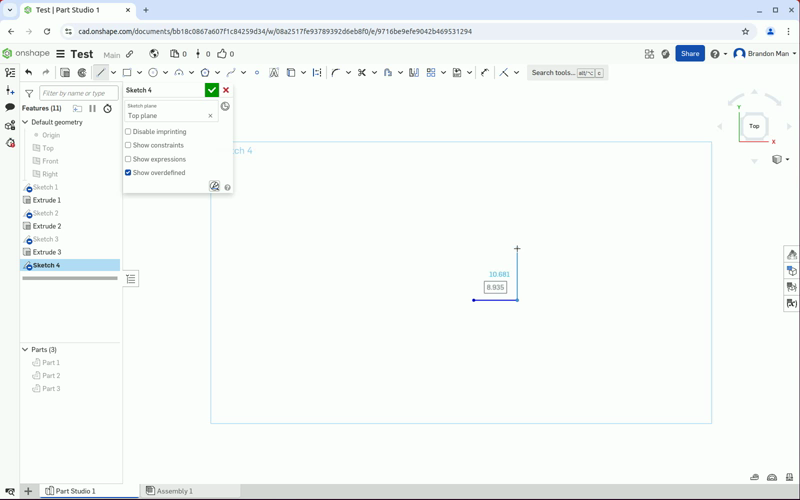
key_up(shift)
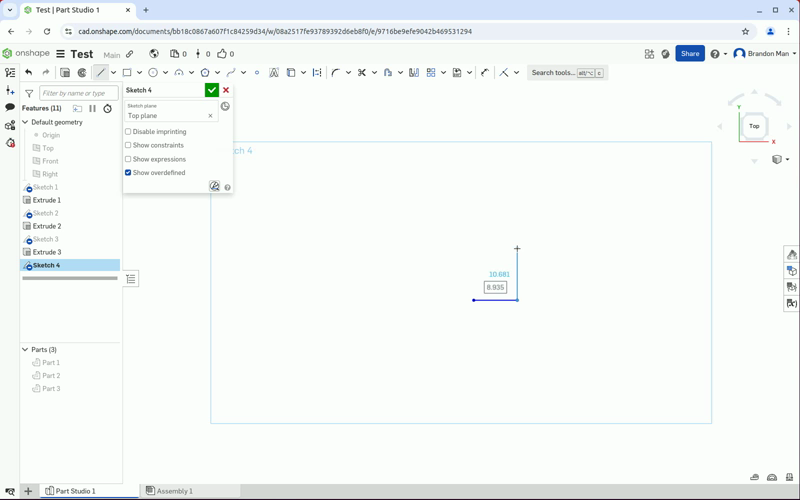
key_down(shift)
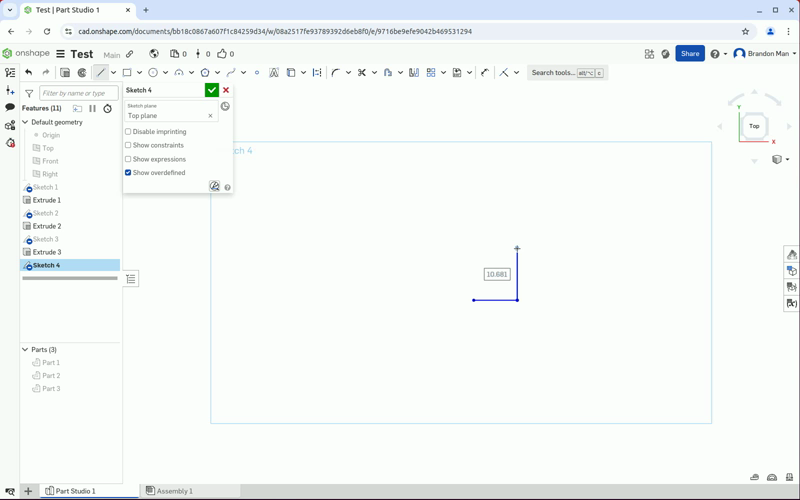
mouse_move(547, 248)
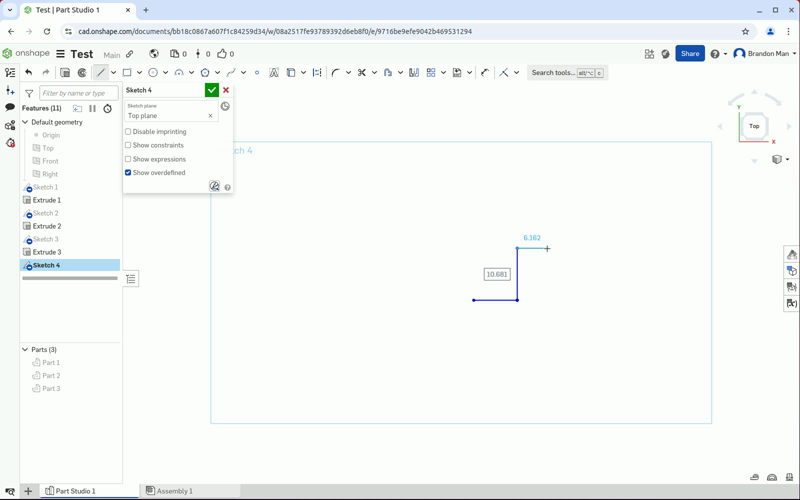
mouse_move(473, 248)
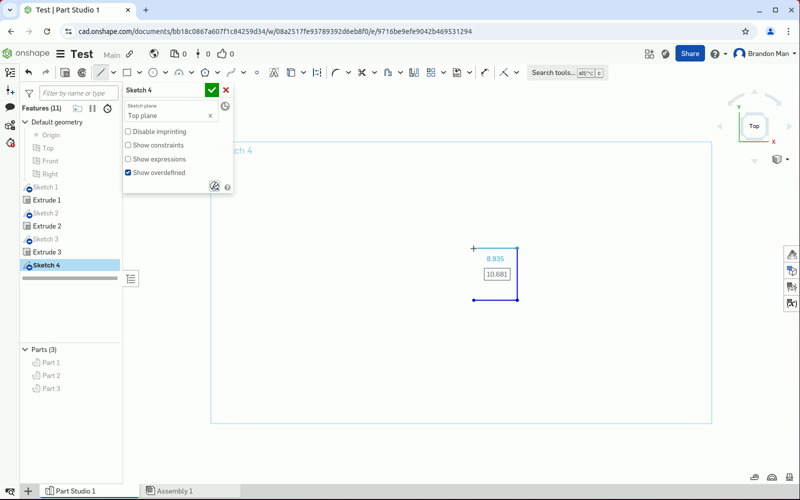
click(473, 248)
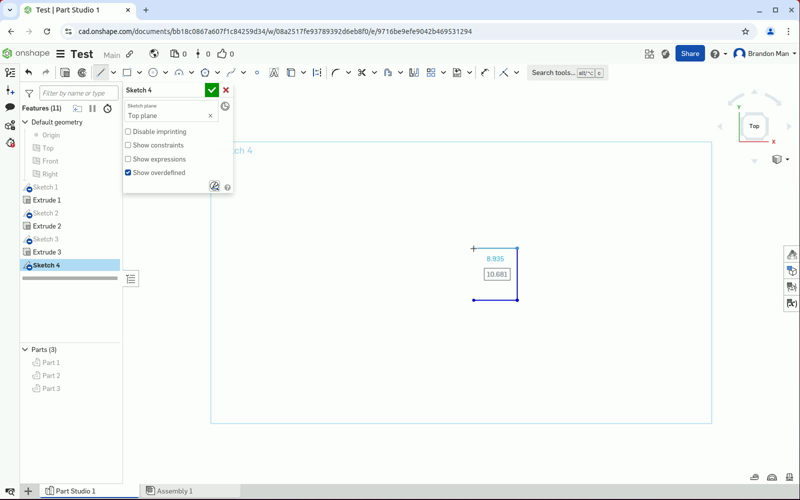
key_up(shift)
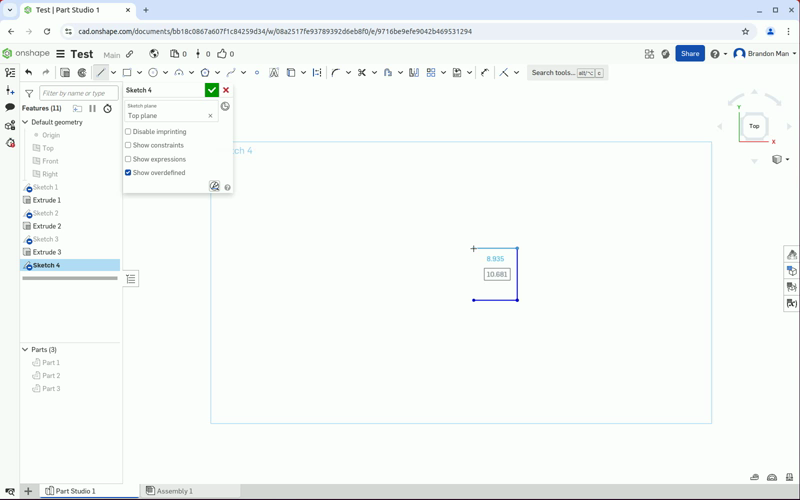
mouse_move(503, 248)
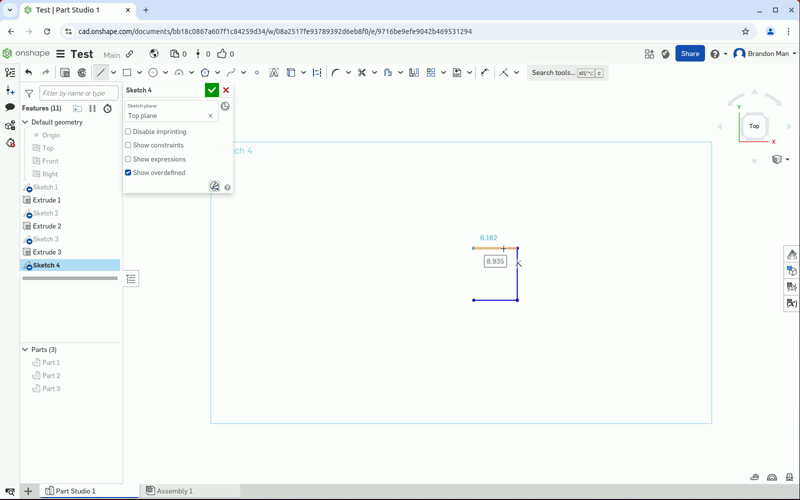
key_down(shift)
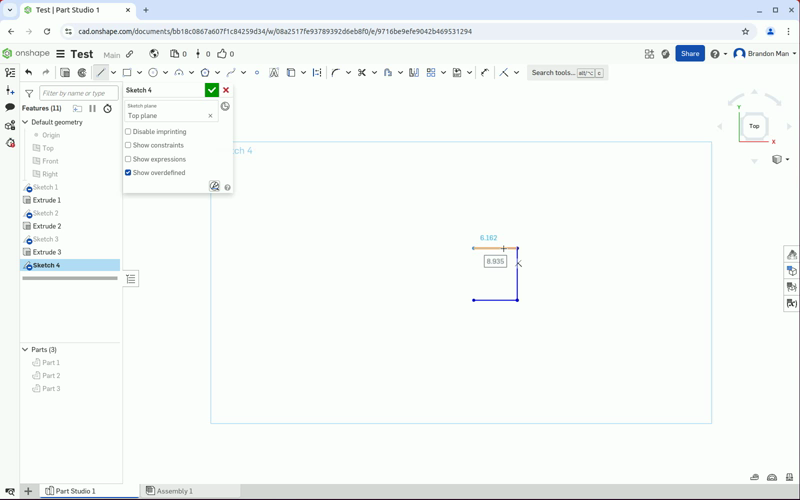
mouse_move(473, 300)
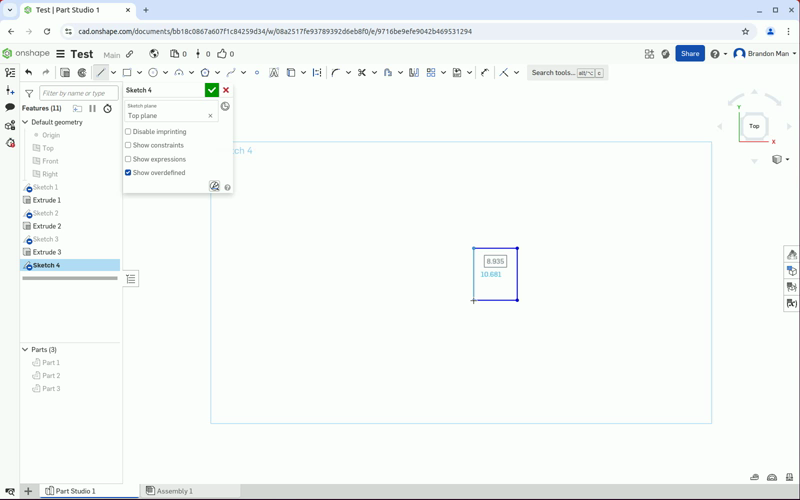
key_up(shift)
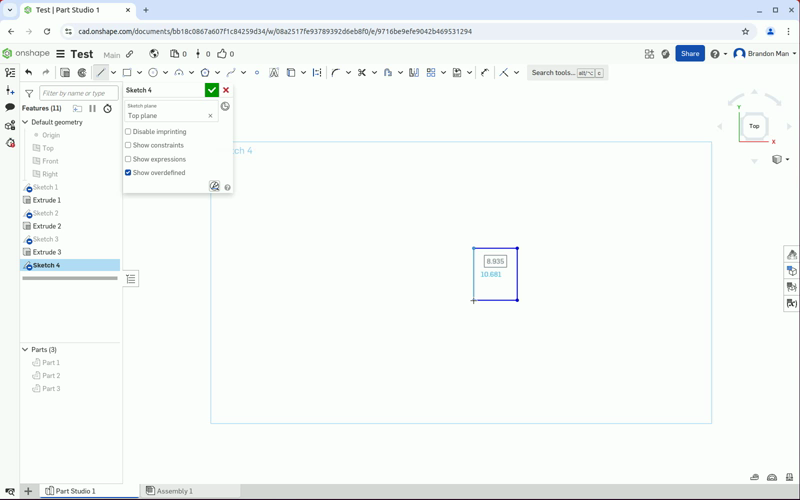
click(473, 300)
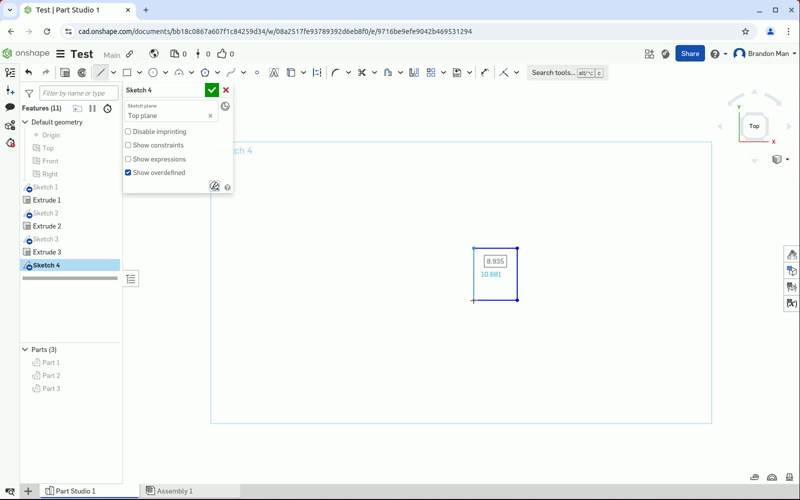
key(esc)
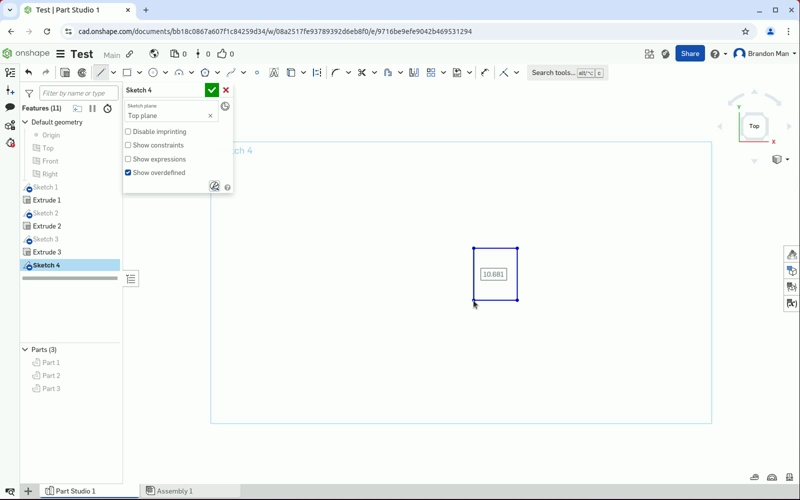
mouse_move(484, 267)
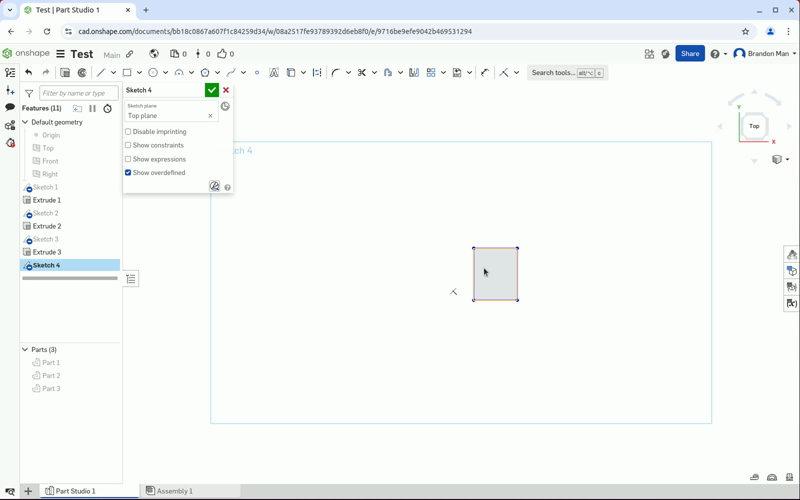
click(484, 267)
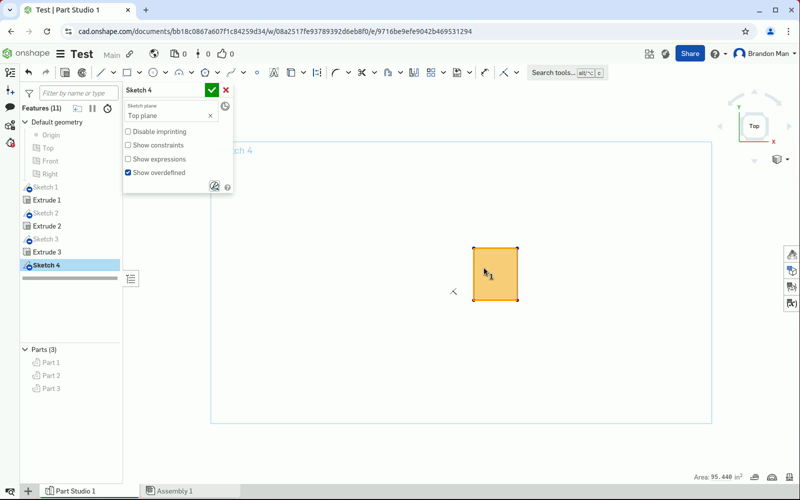
mouse_move(73, 352)
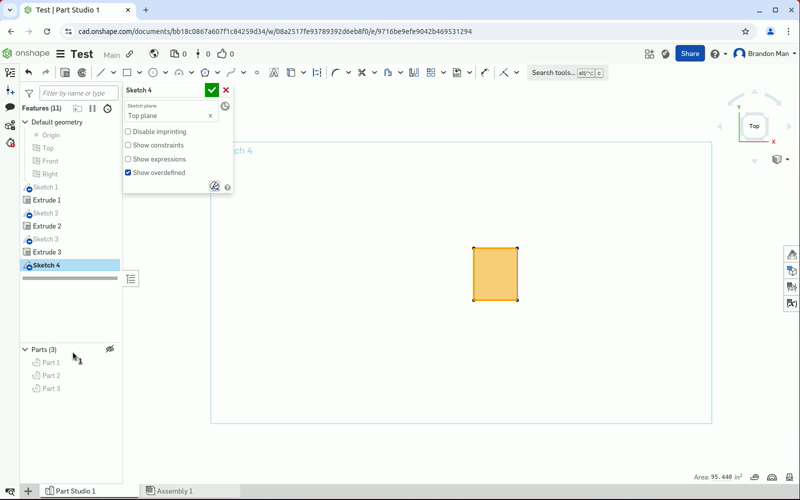
key(shift+y)
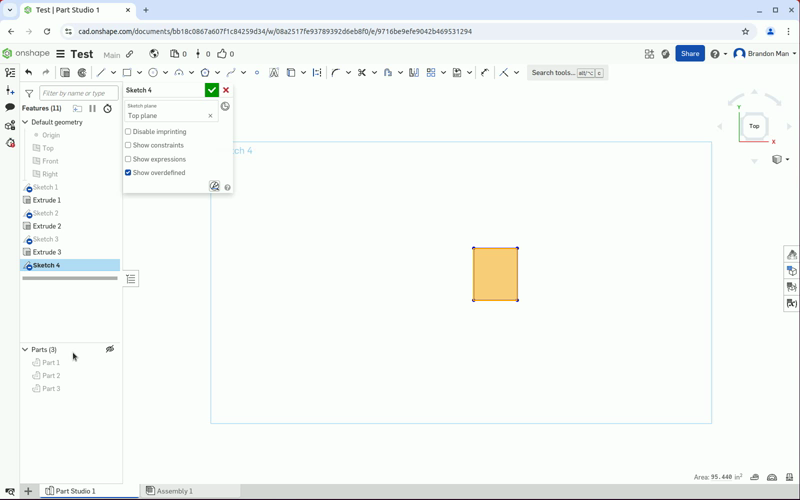
key(shift+e)
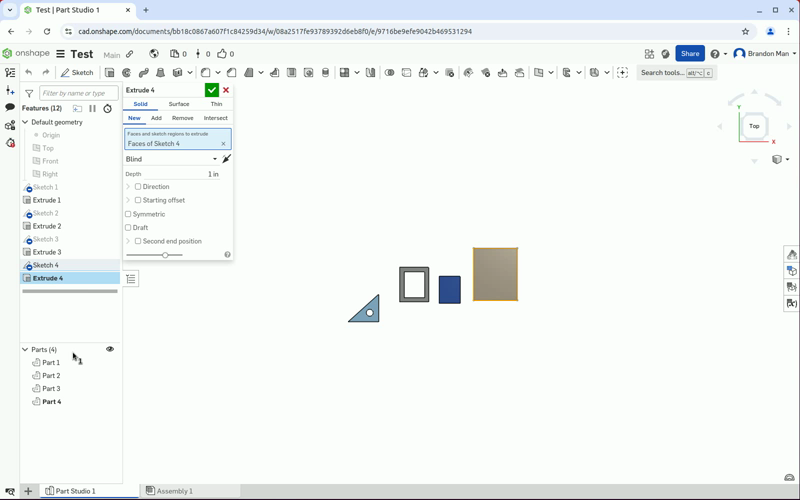
mouse_move(143, 106)
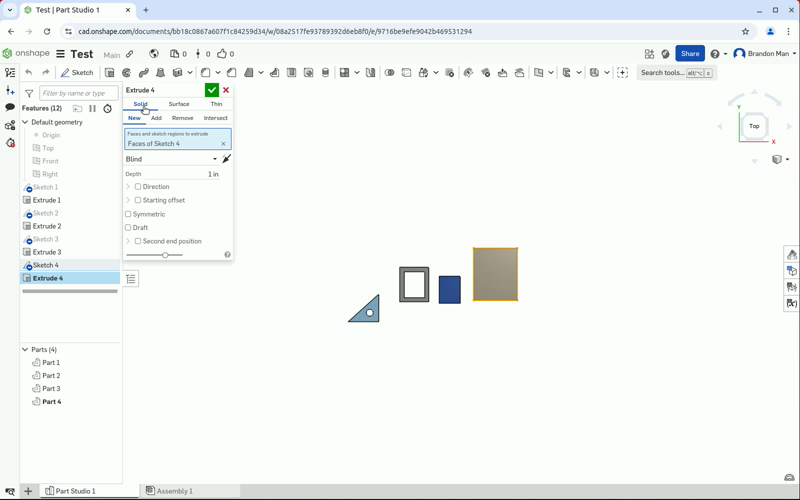
click(143, 106)
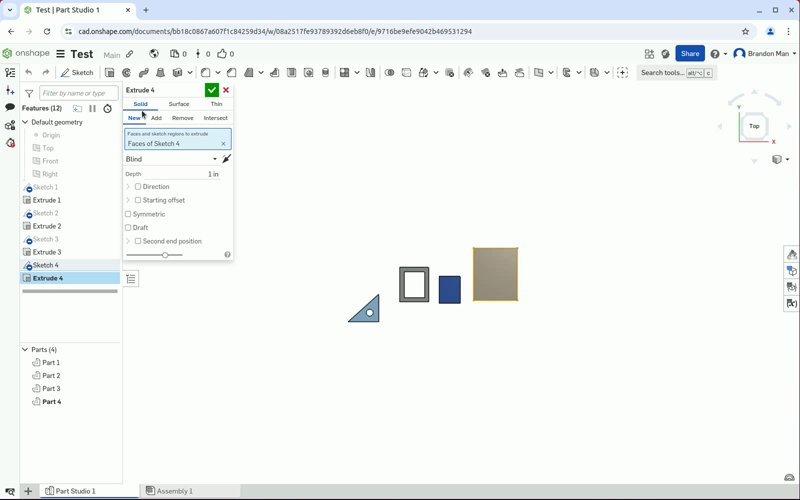
mouse_move(137, 120)
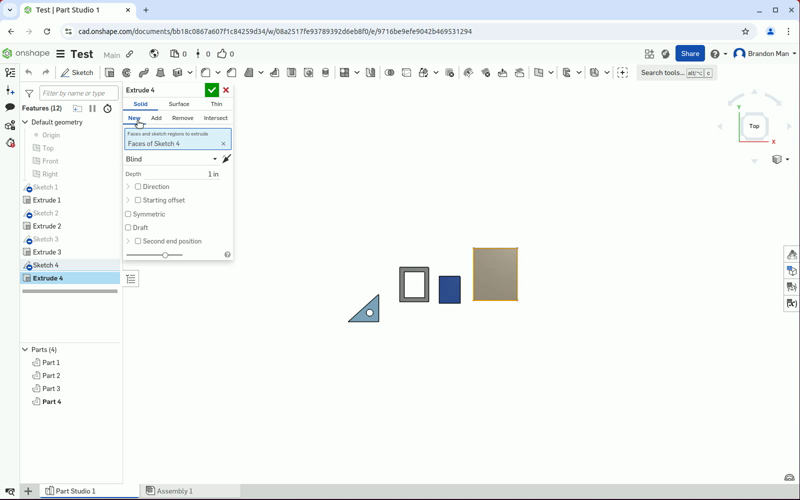
click(137, 120)
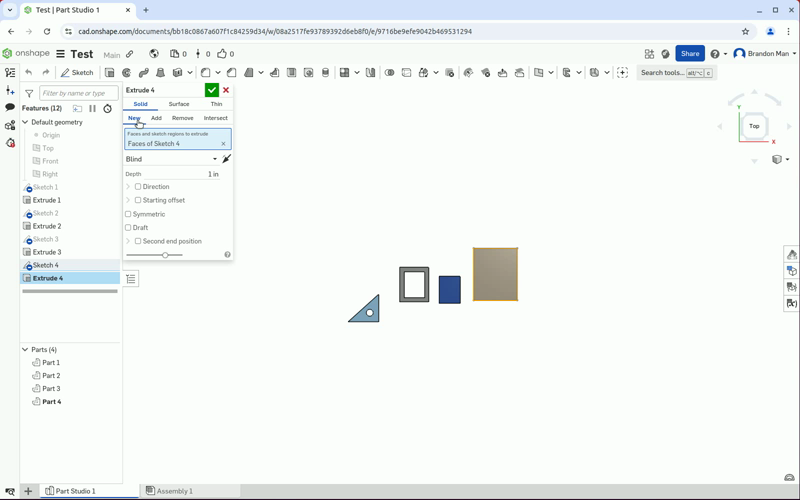
key(tab, 4)
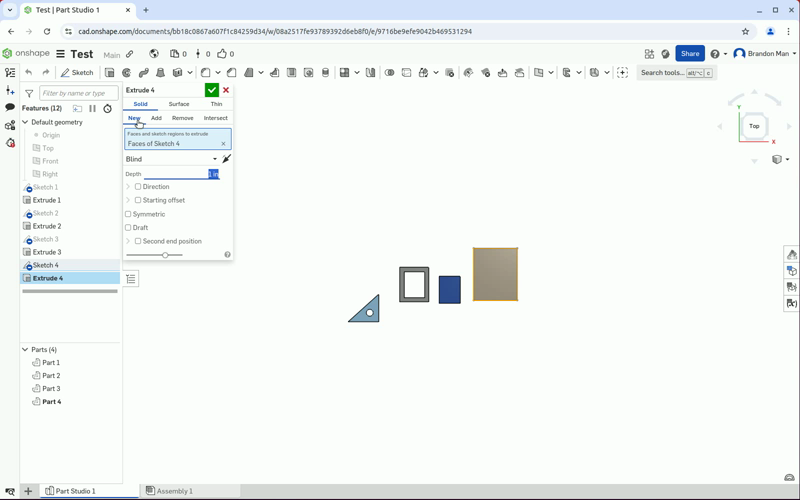
text(2.889)
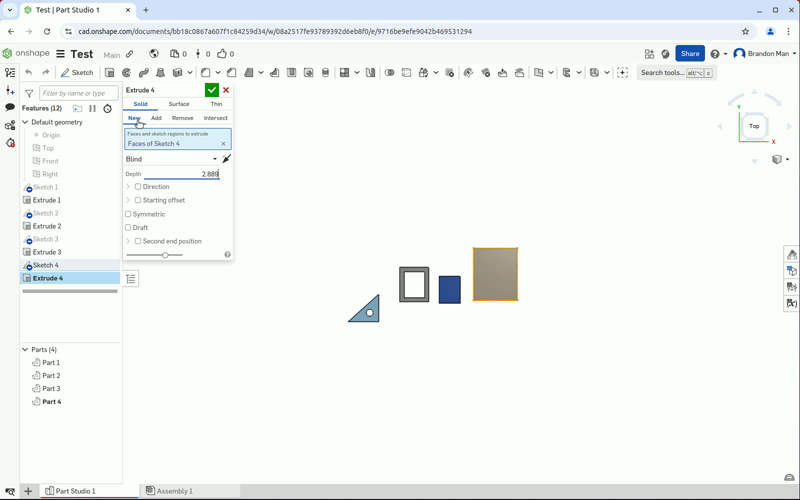
key(enter)
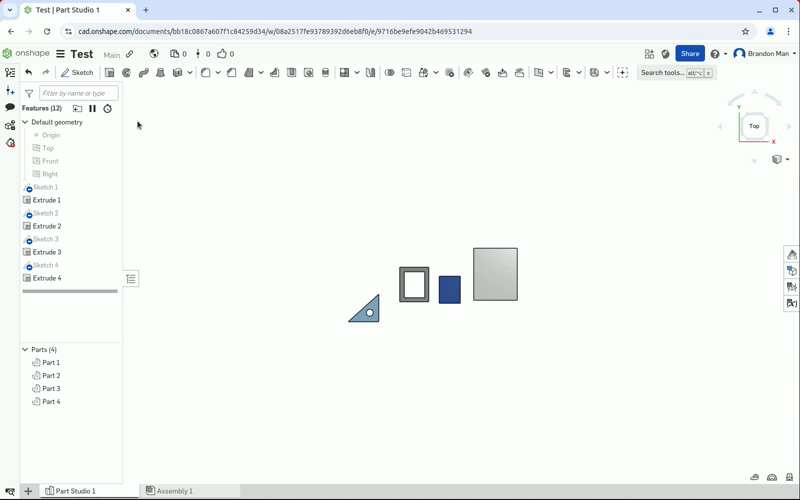
key(shift+h)
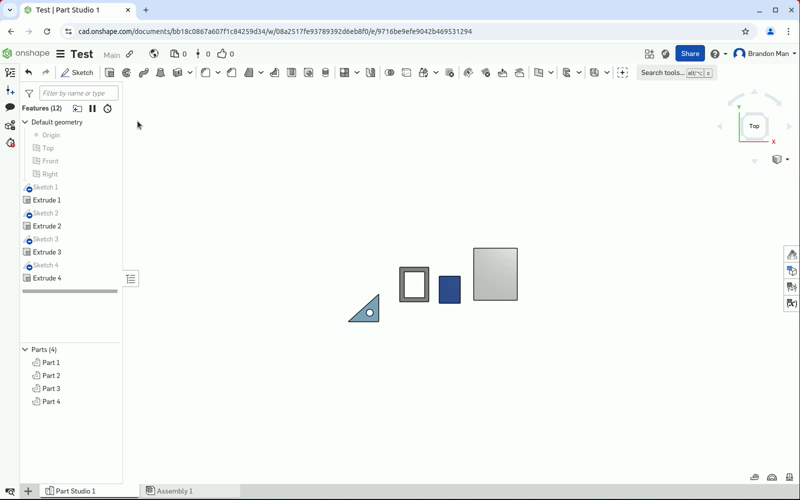
key(shift+h)
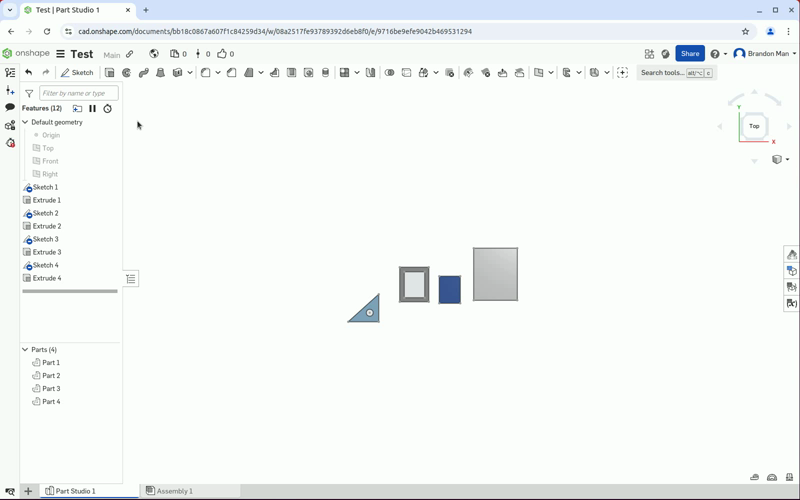
key(shift+7)
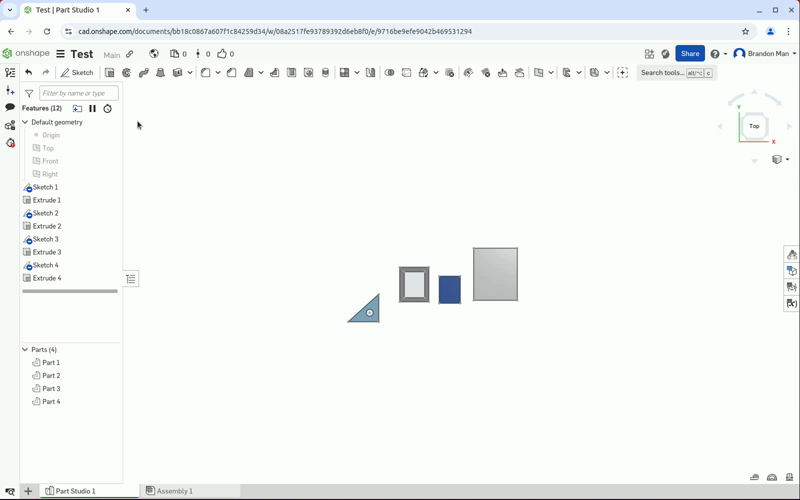
key(up, 3)
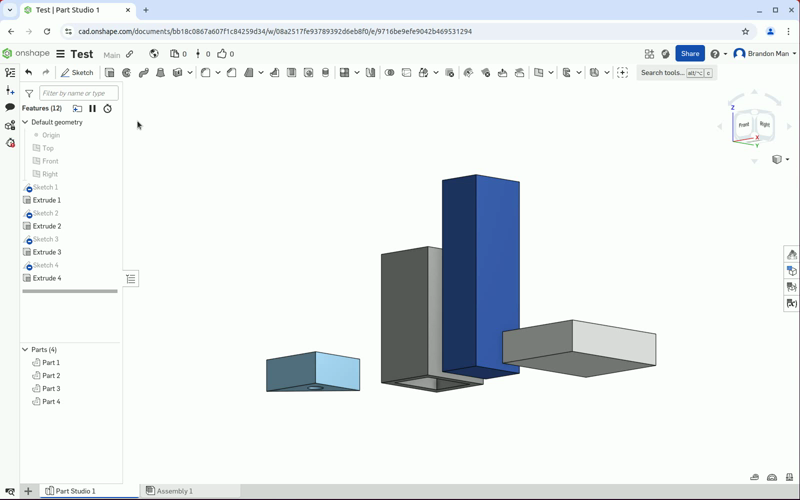
key(left, 3)
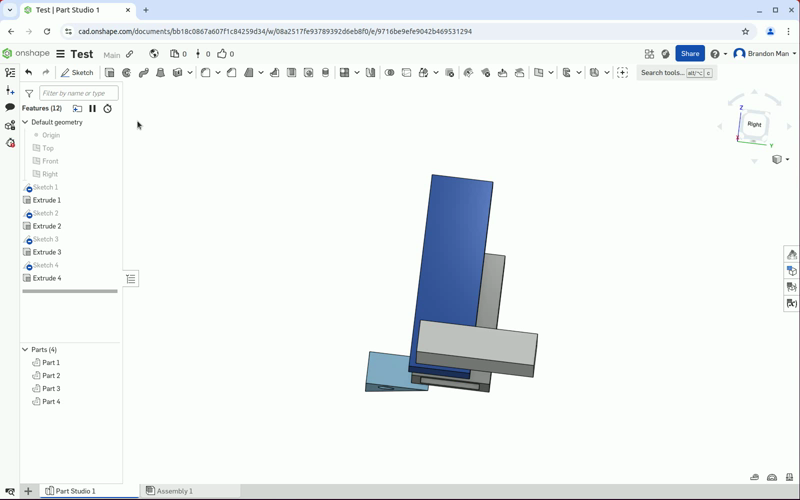
key(right, 3)
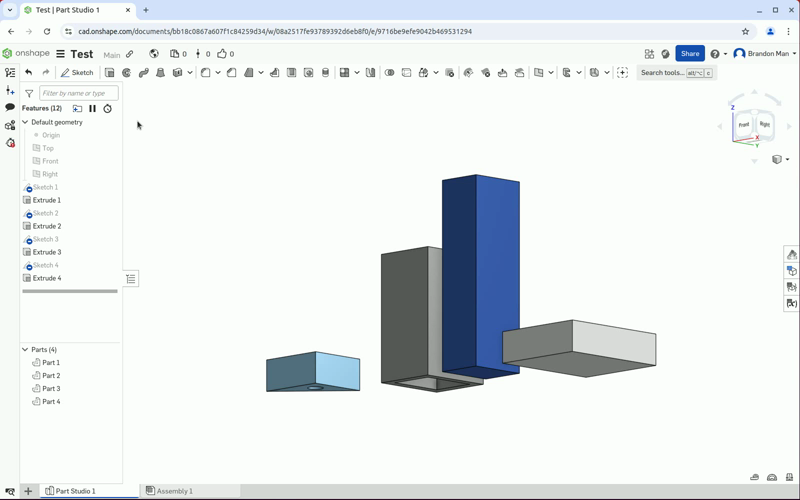
key(down, 3)
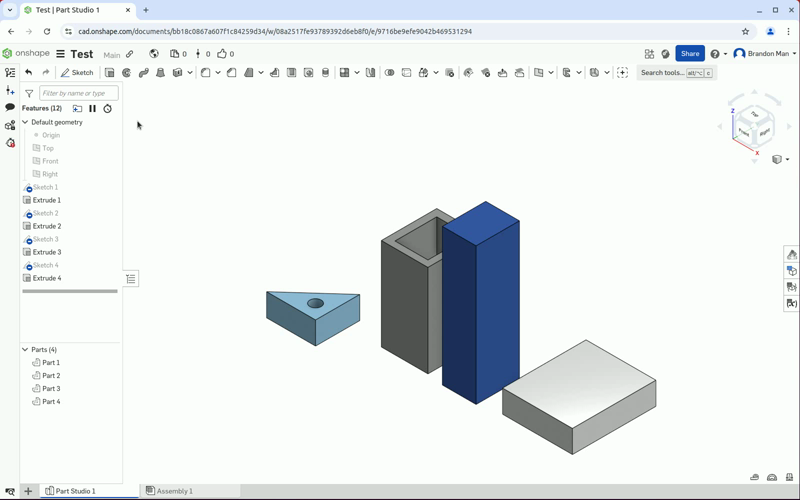
mouse_move(73, 189)
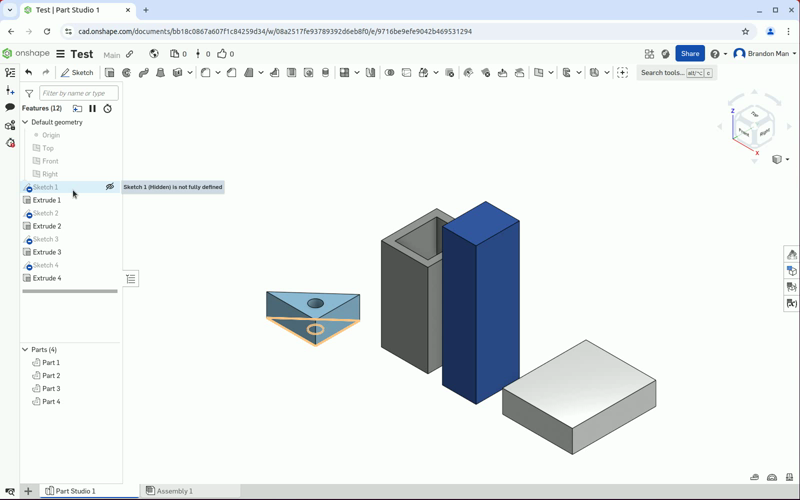
click(73, 189)